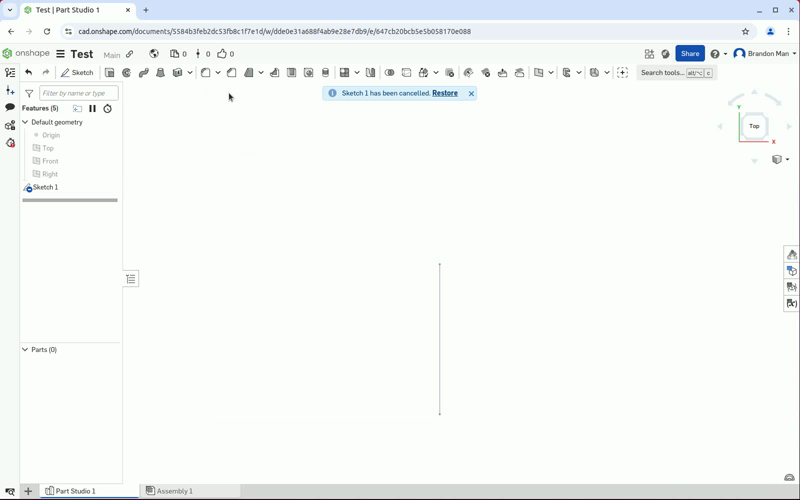
key(shift+h)
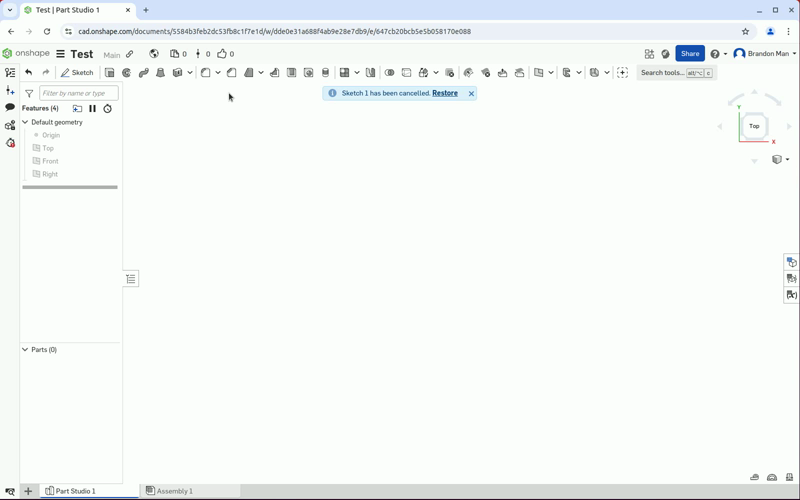
mouse_move(73, 352)
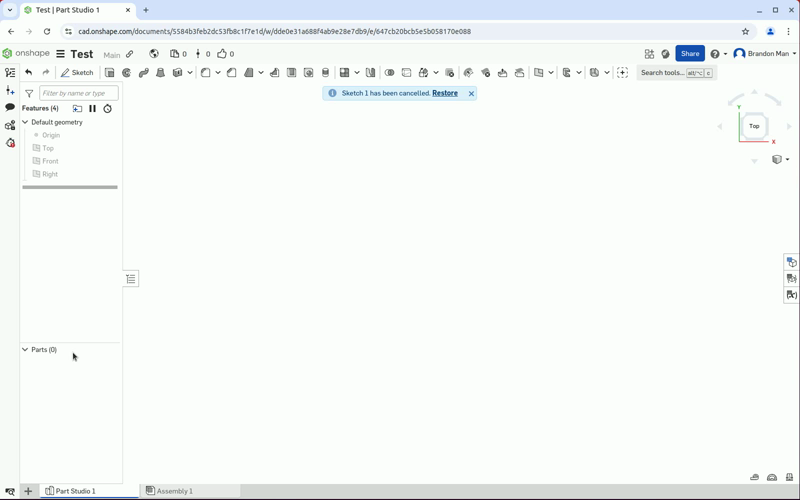
key(y)
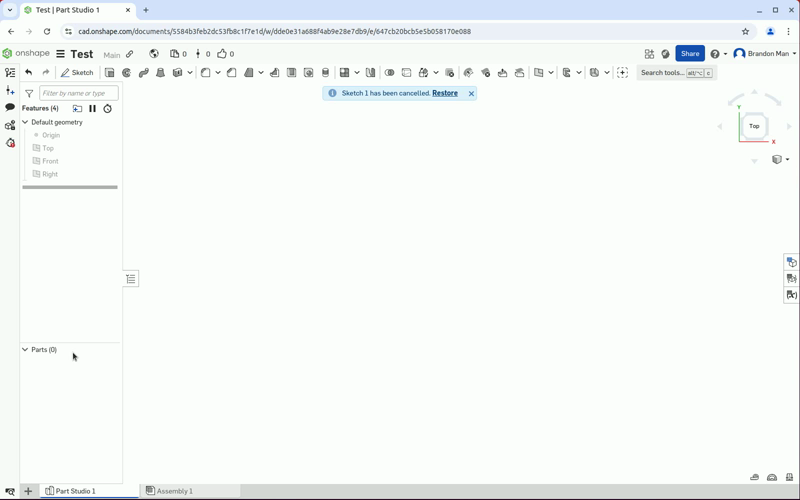
key(shift+p)
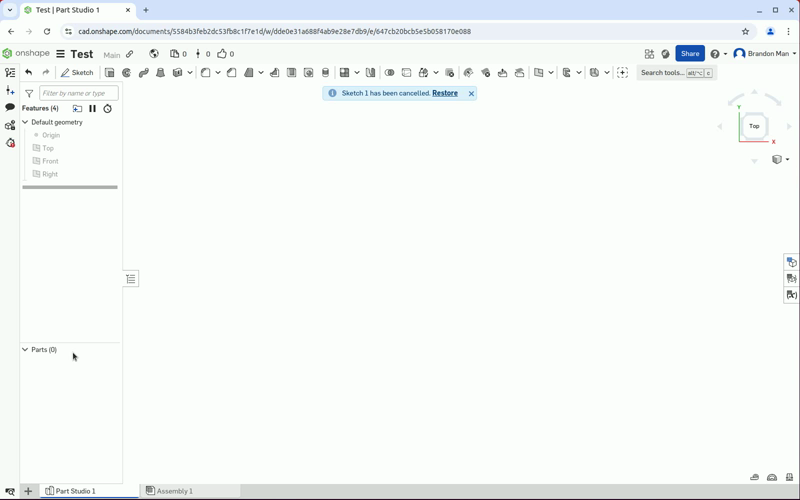
key(space)
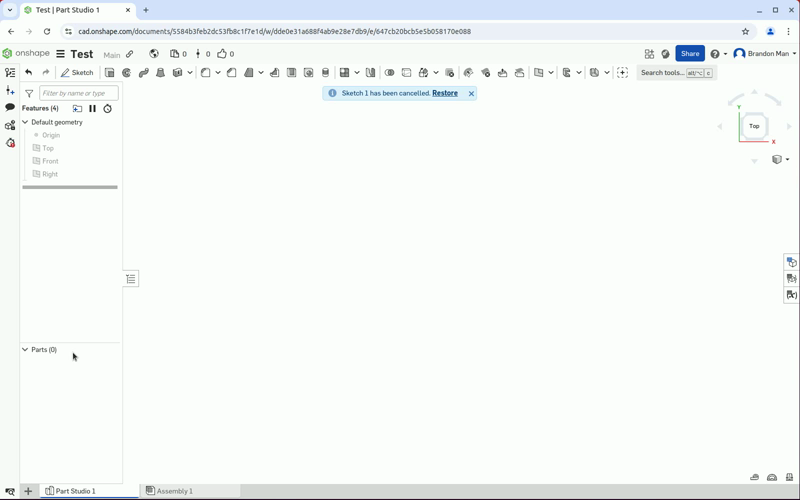
key_down(shift)
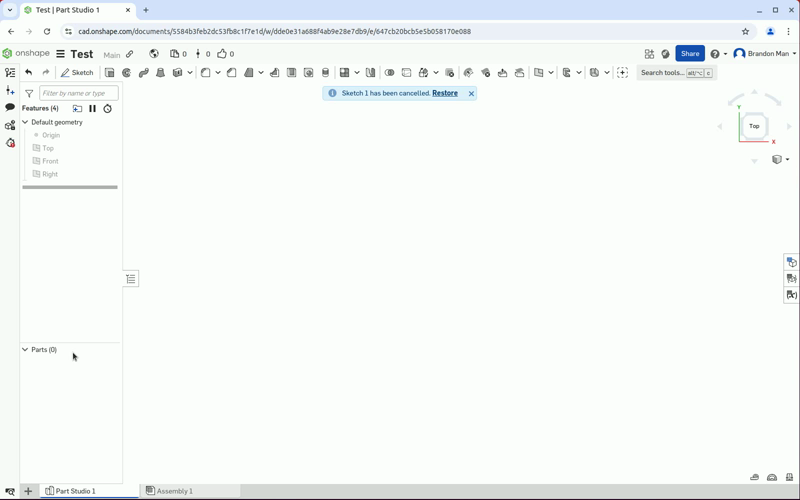
key(up)
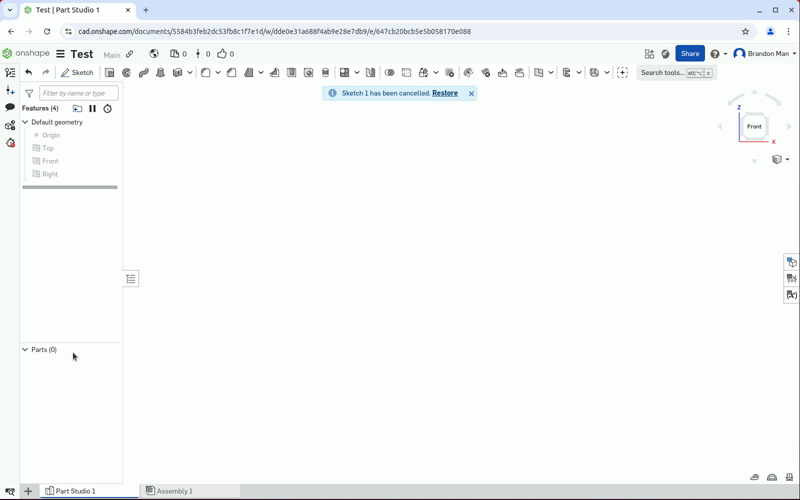
key_up(shift)
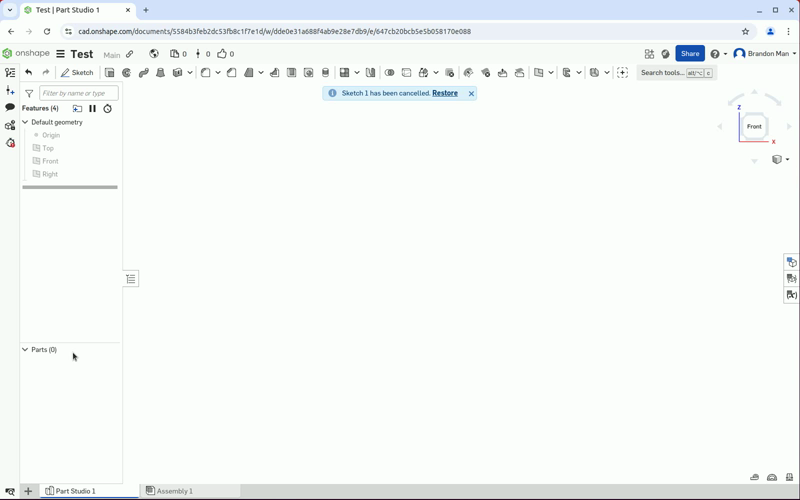
mouse_move(73, 352)
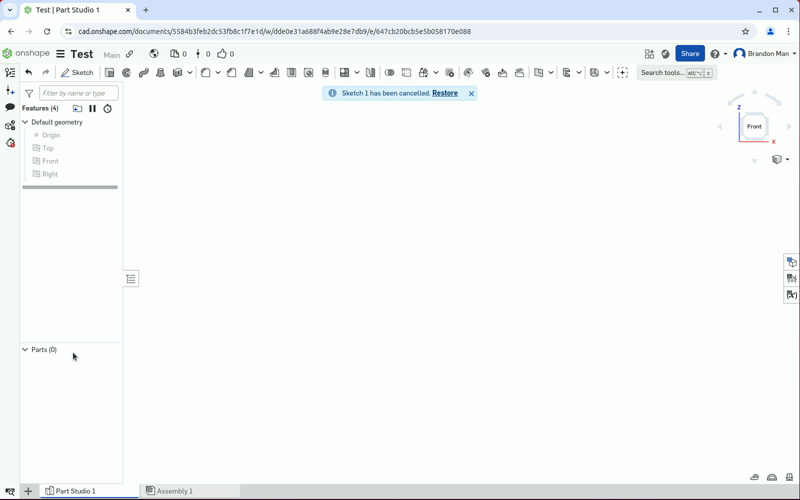
key(shift+y)
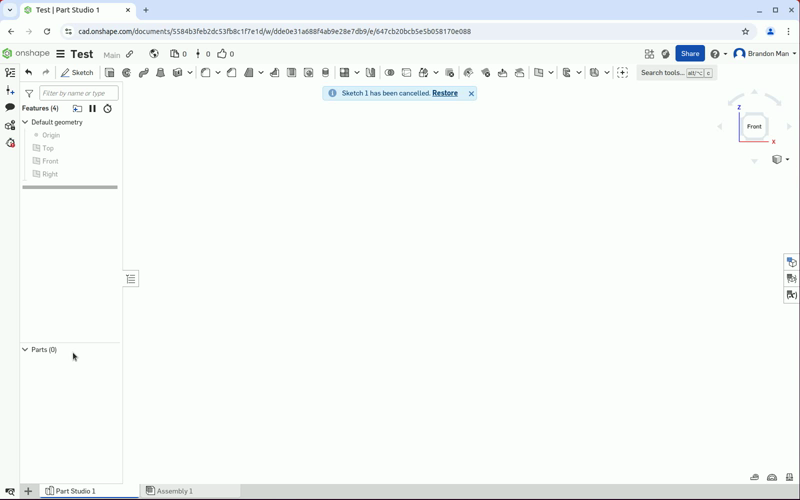
key(shift+s)
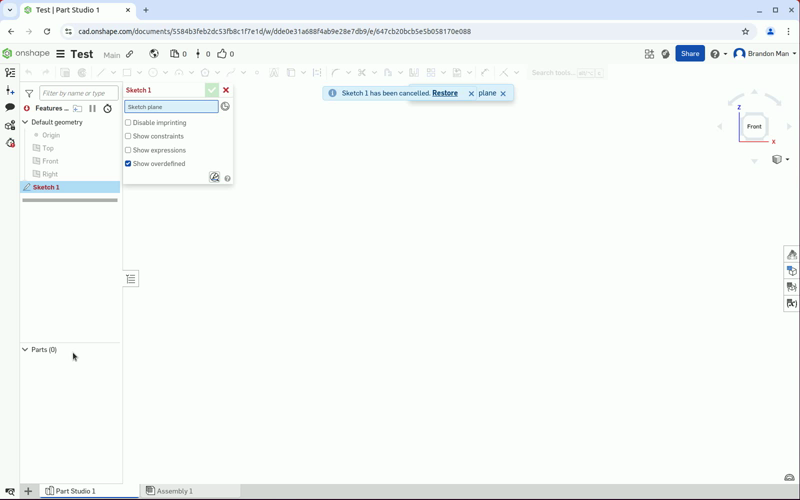
mouse_move(73, 163)
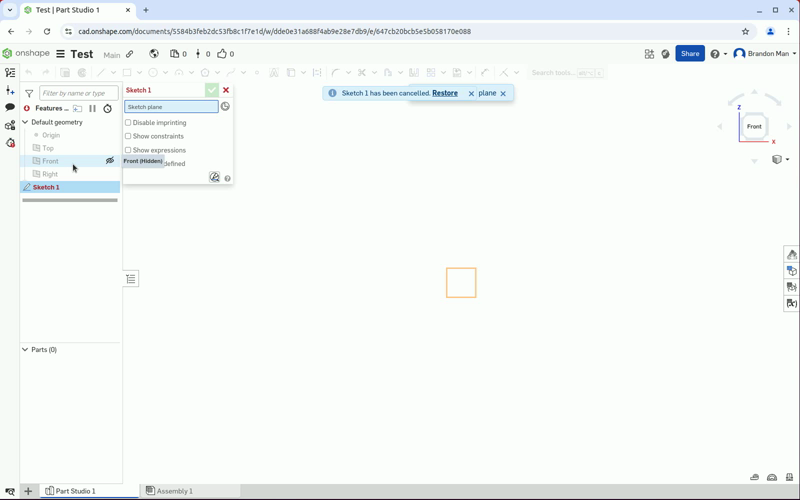
click(73, 163)
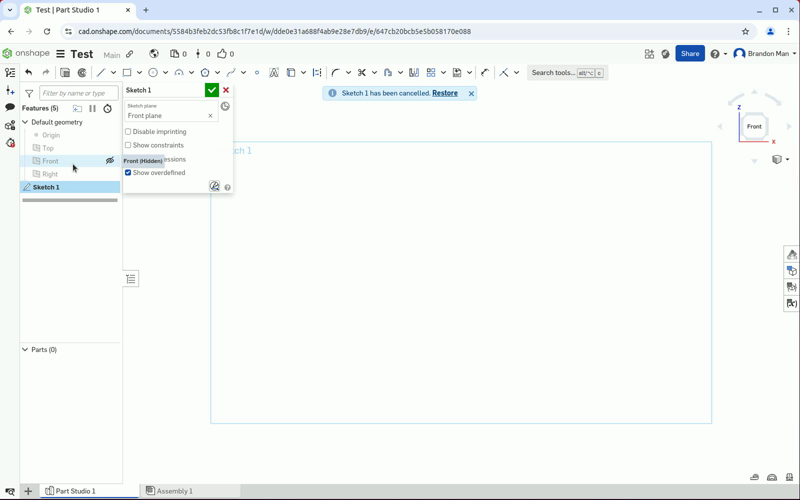
mouse_move(73, 352)
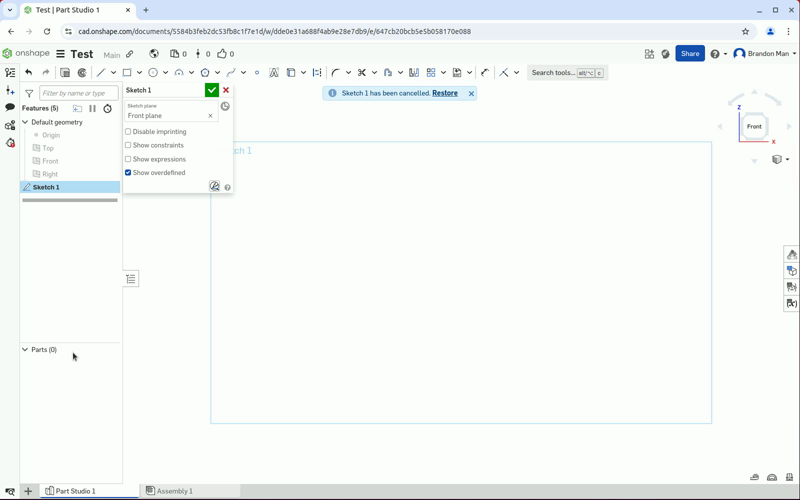
key(y)
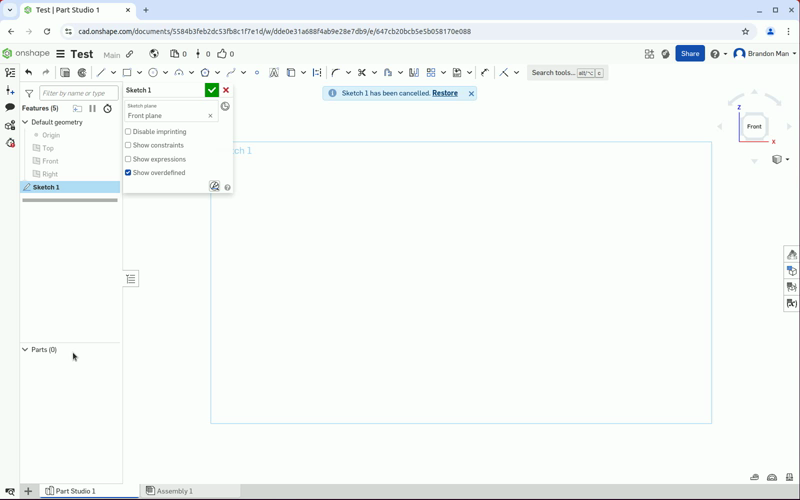
key(l)
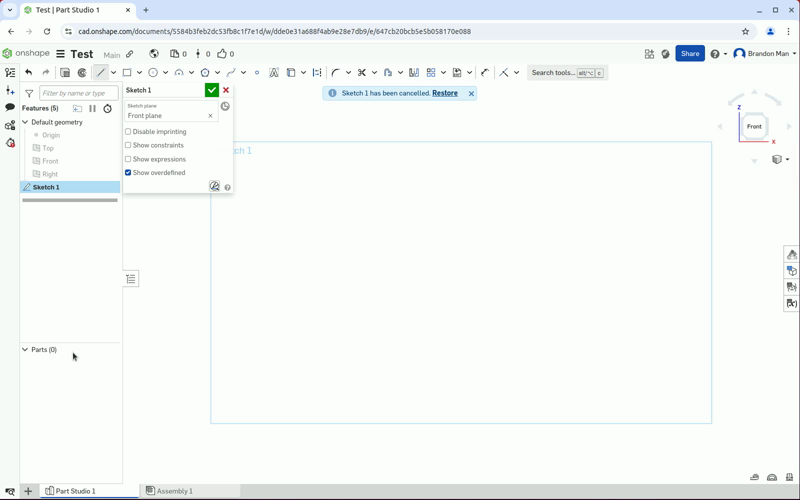
key_down(shift)
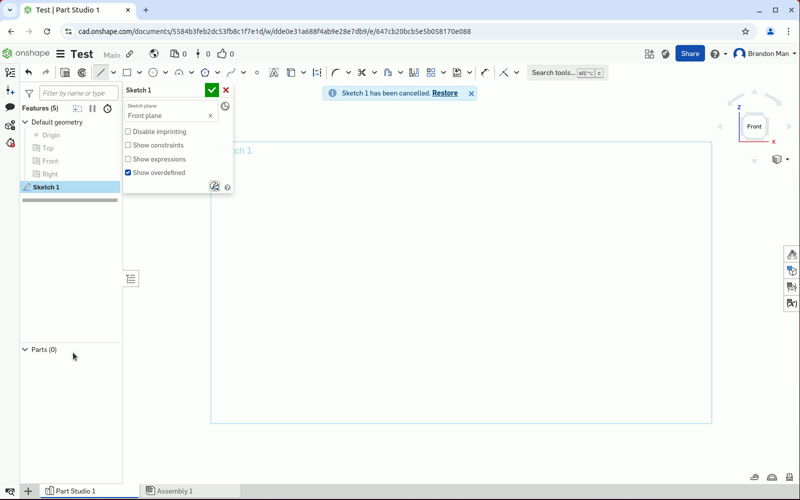
mouse_move(432, 272)
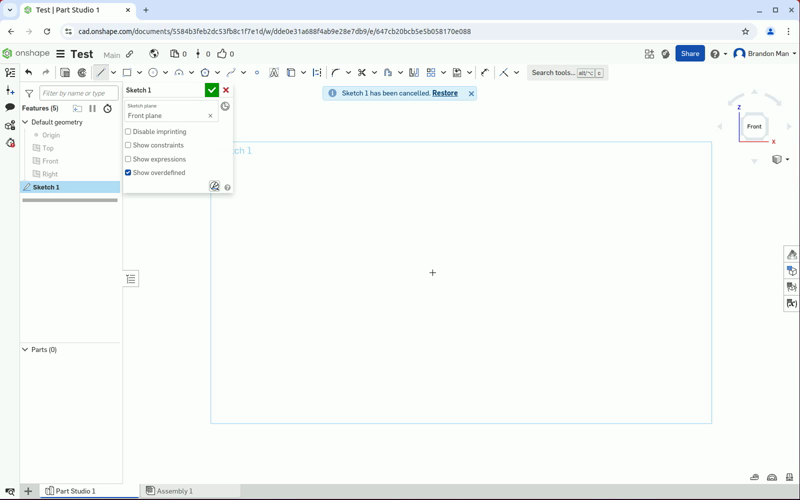
click(432, 272)
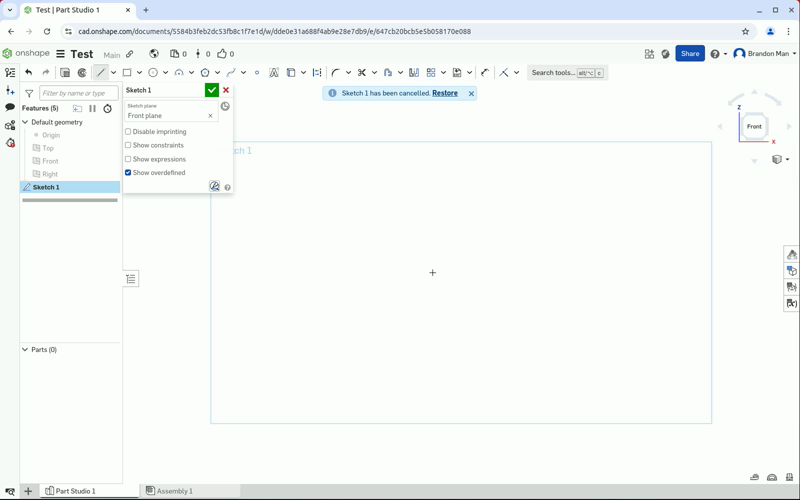
key_up(shift)
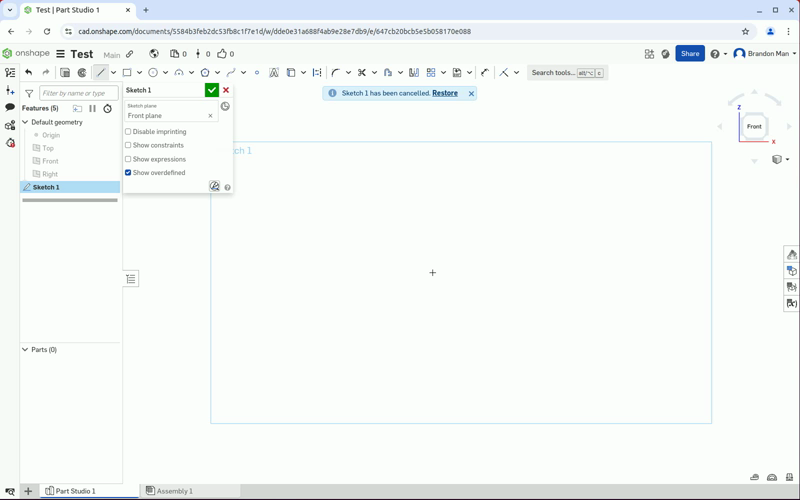
key_down(shift)
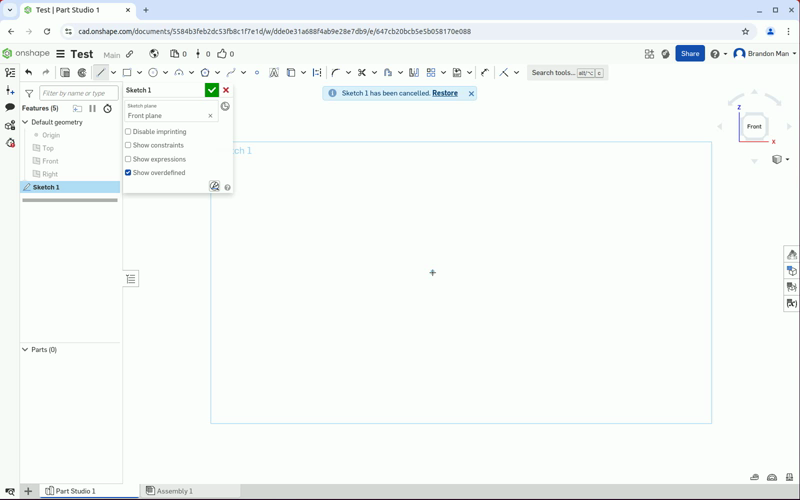
mouse_move(462, 272)
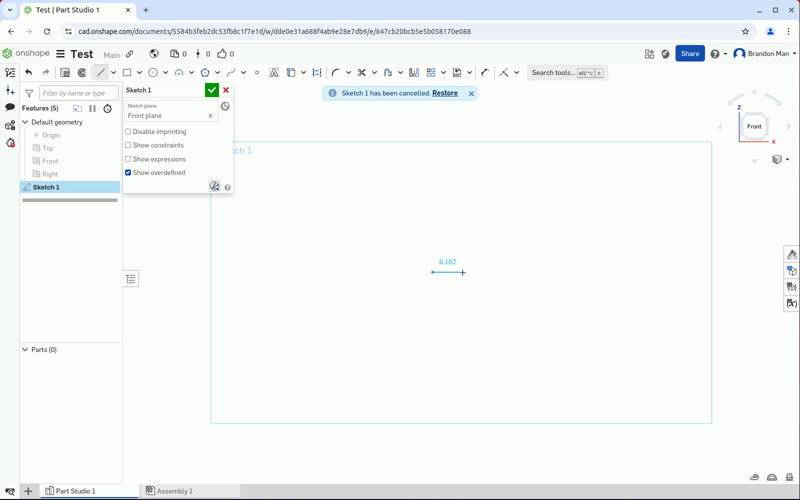
mouse_move(462, 312)
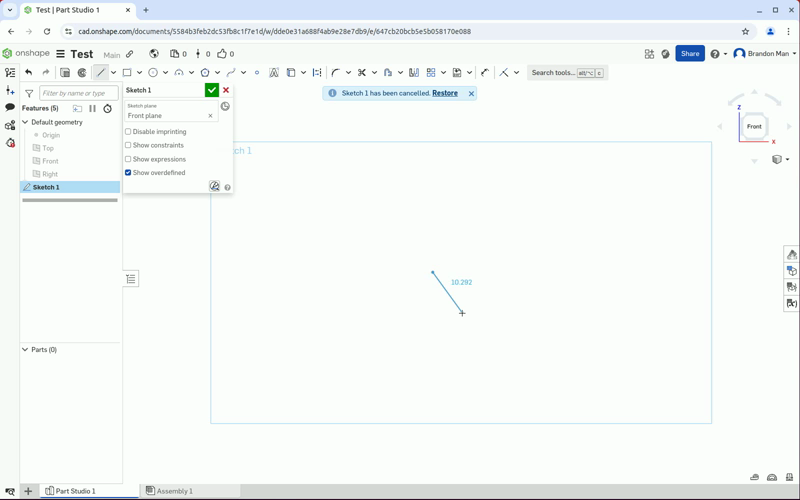
click(462, 312)
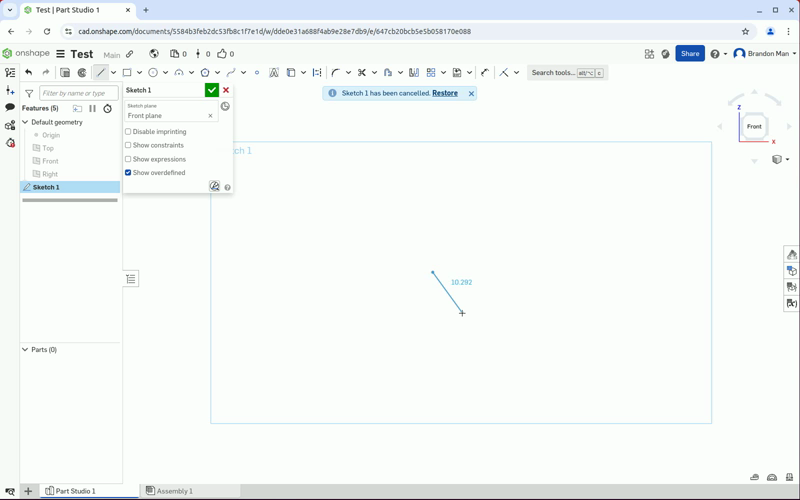
key_up(shift)
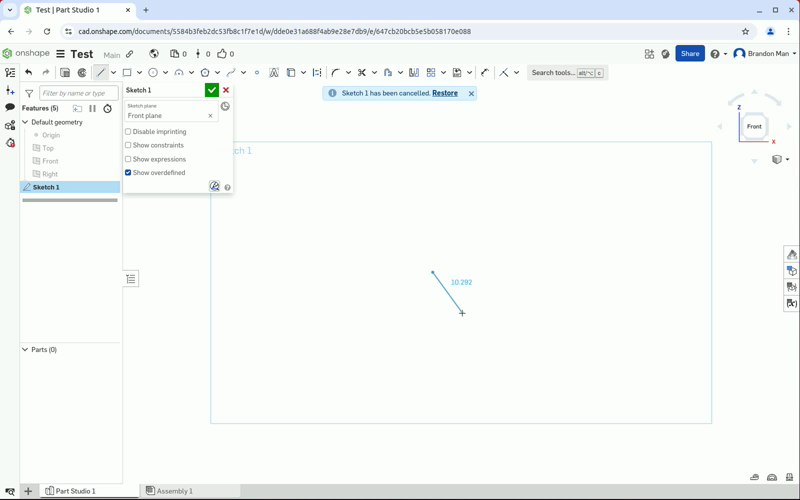
key(esc)
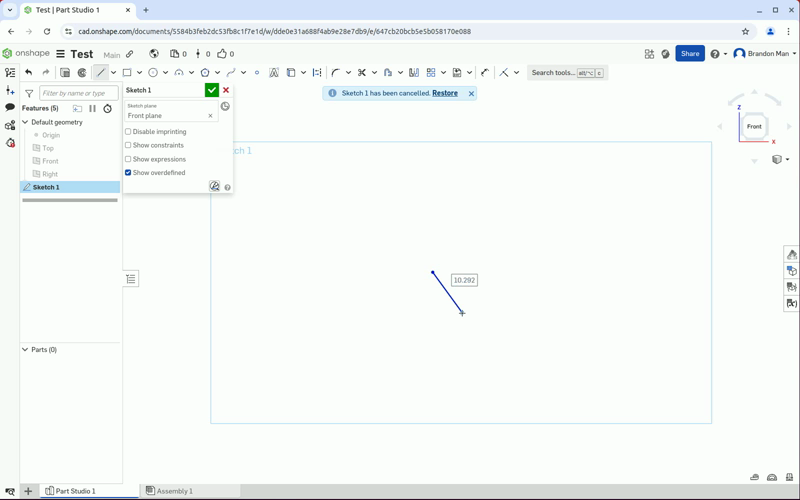
key(a)
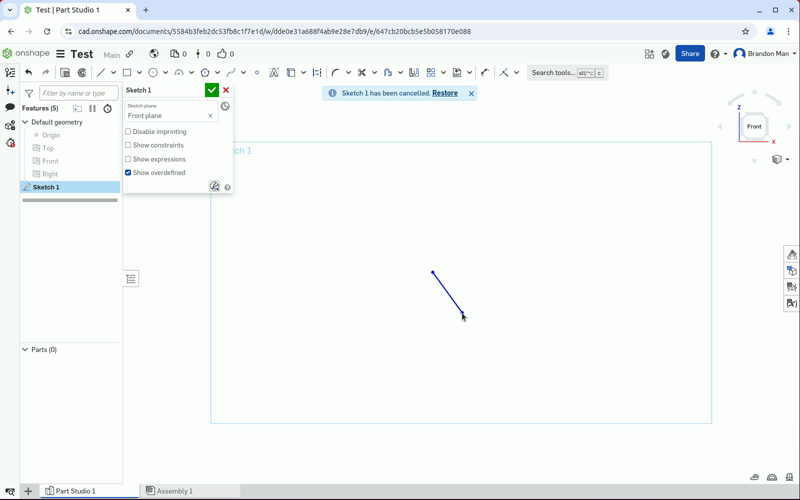
mouse_move(462, 312)
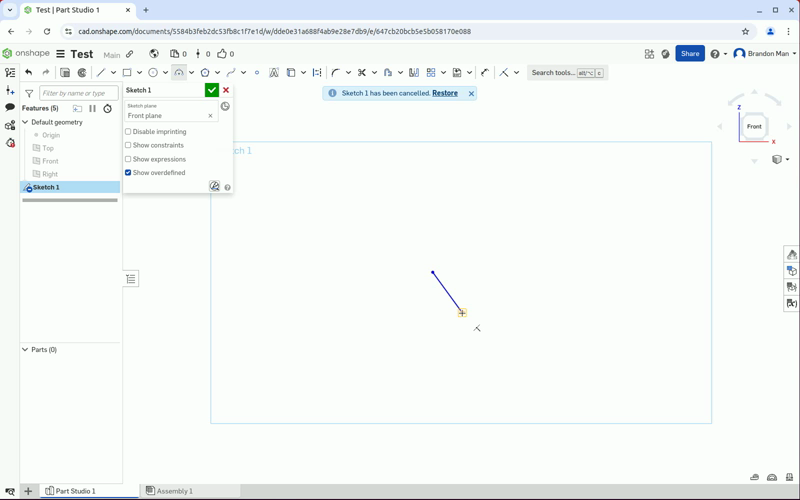
click(462, 312)
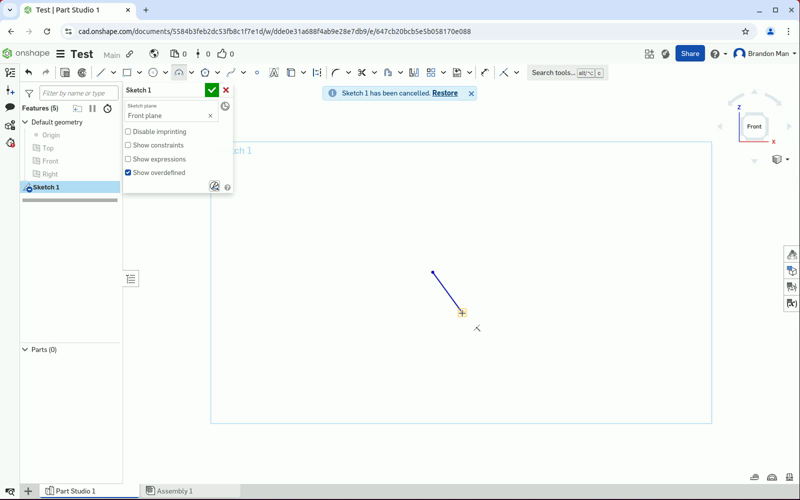
key_down(shift)
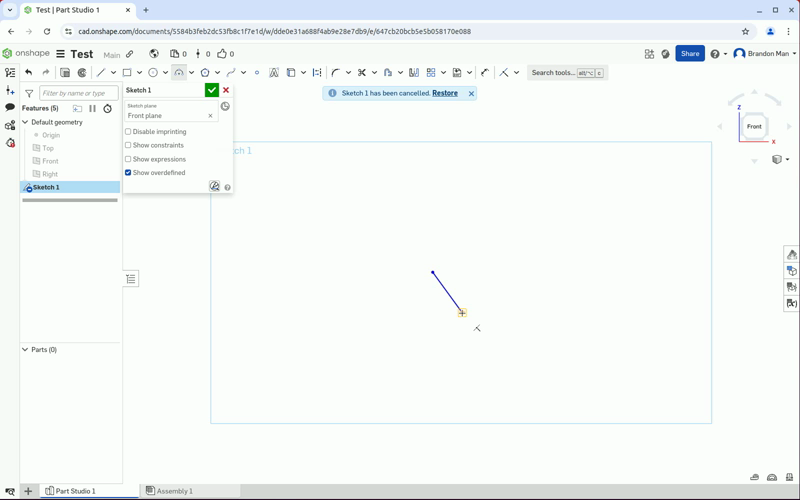
mouse_move(465, 312)
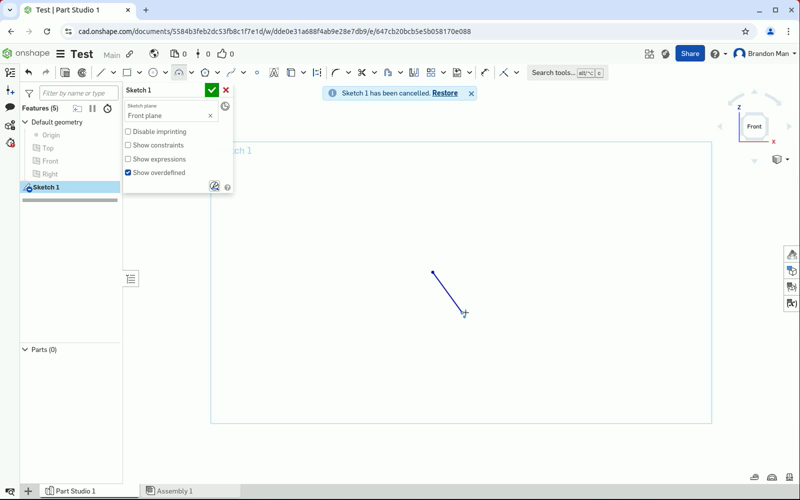
scroll(6)
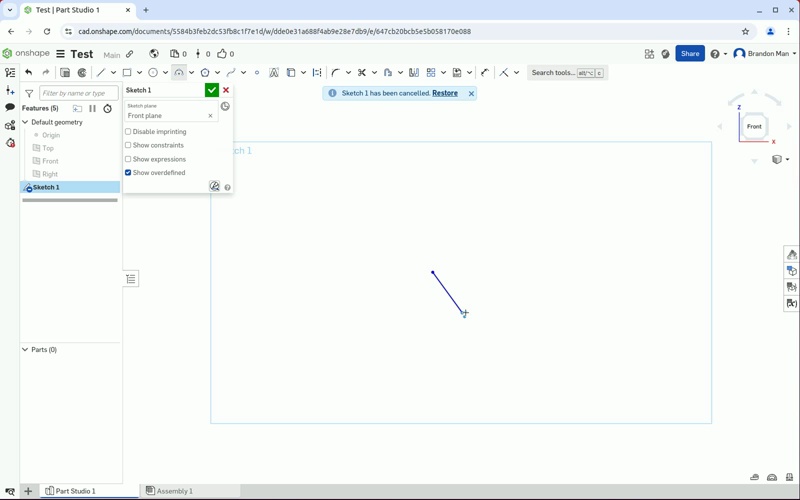
scroll(6)
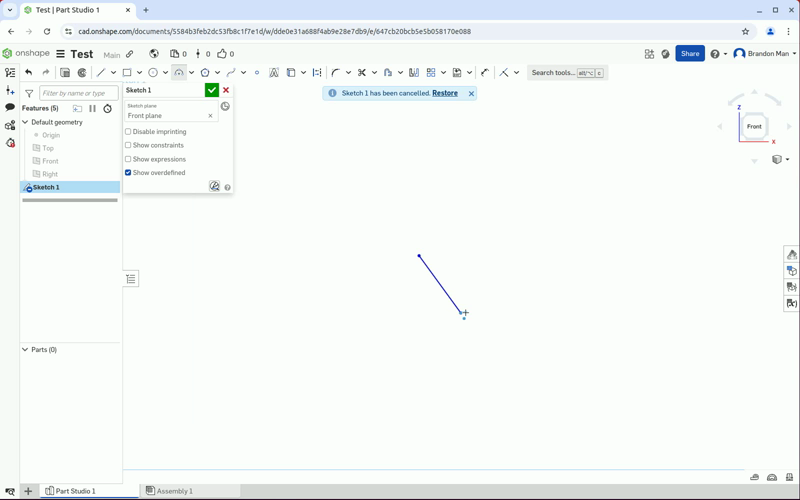
scroll(6)
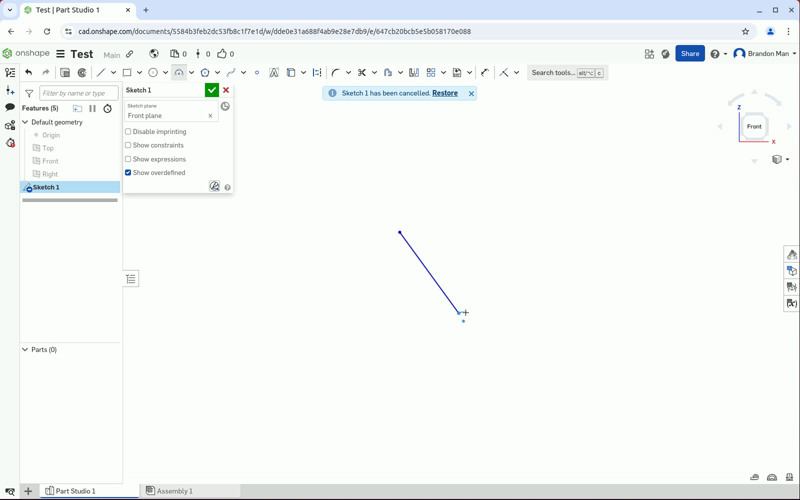
scroll(6)
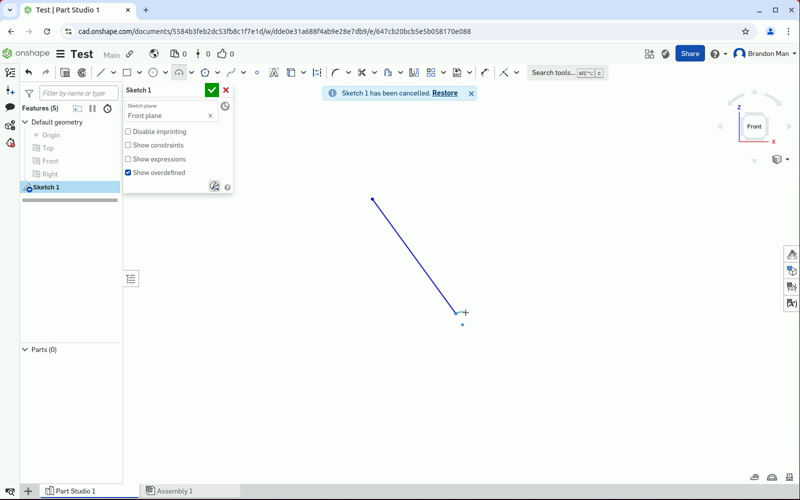
scroll(6)
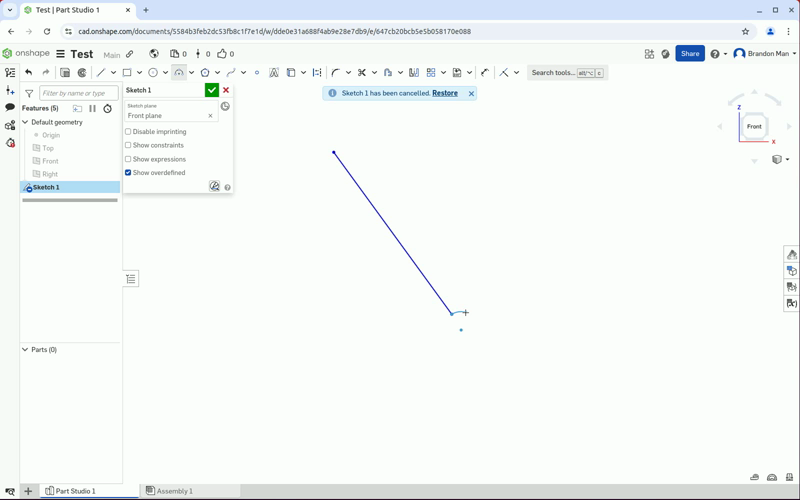
scroll(6)
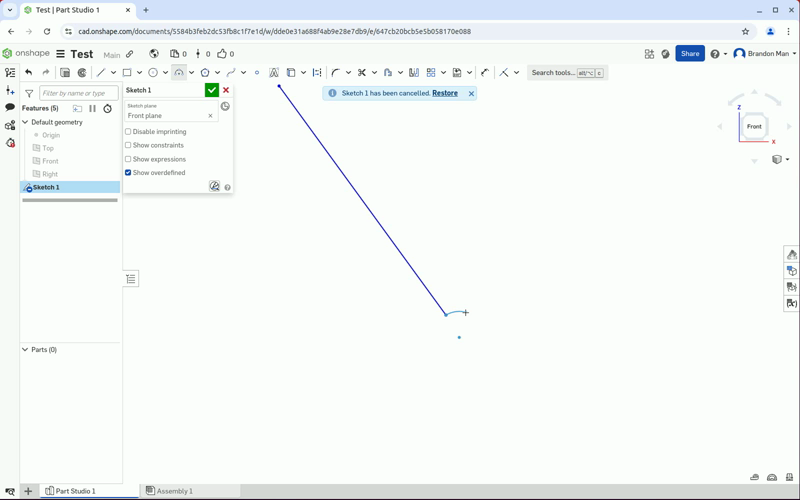
scroll(6)
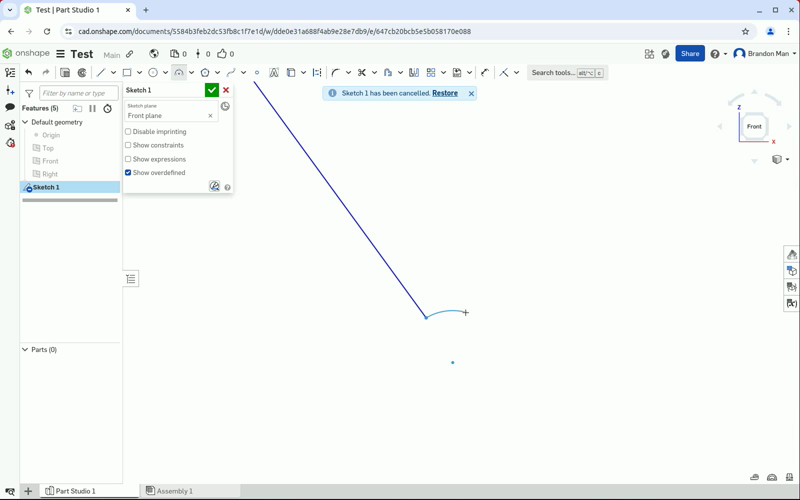
click(465, 312)
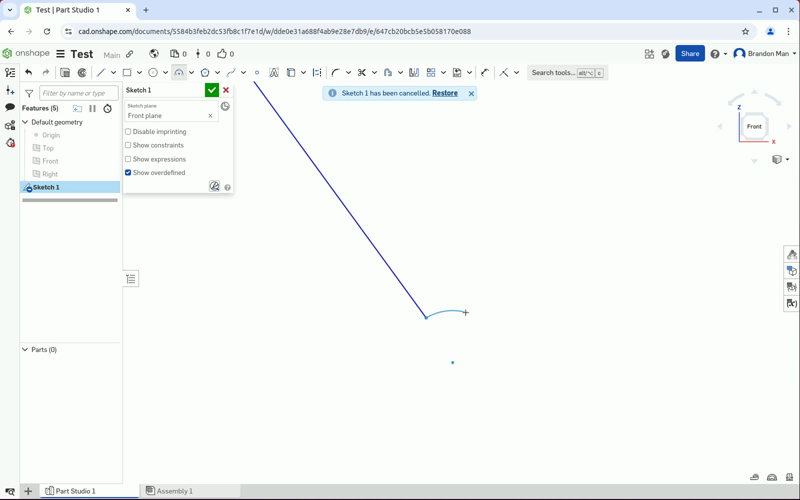
scroll(-6)
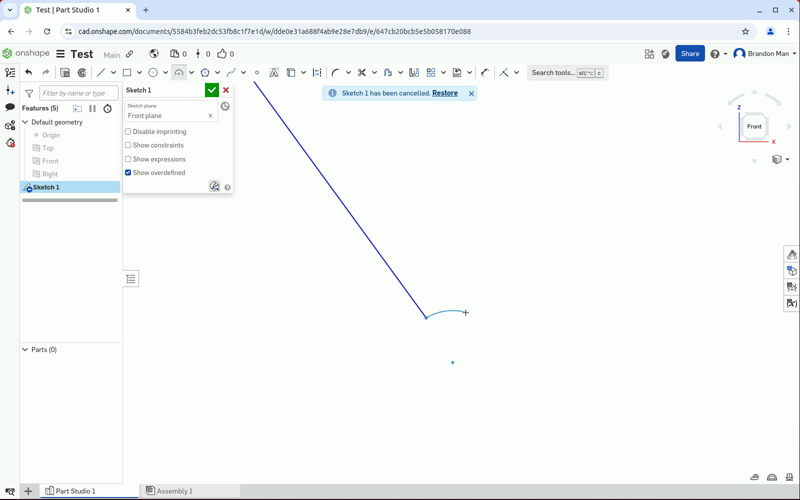
scroll(-6)
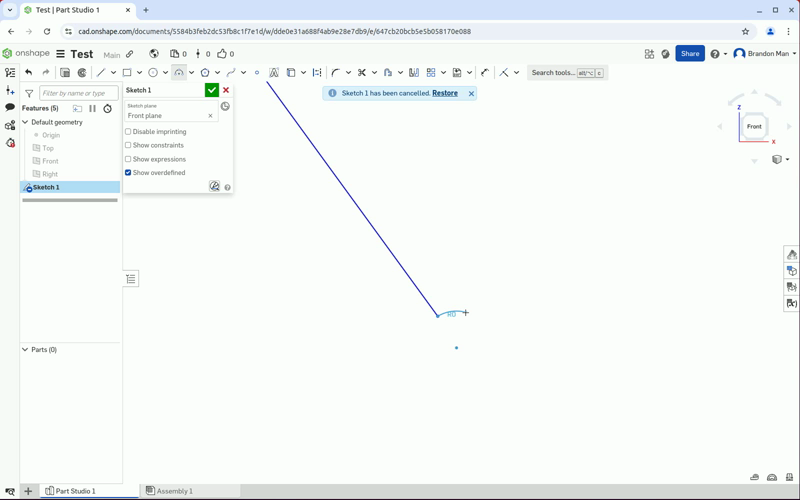
scroll(-6)
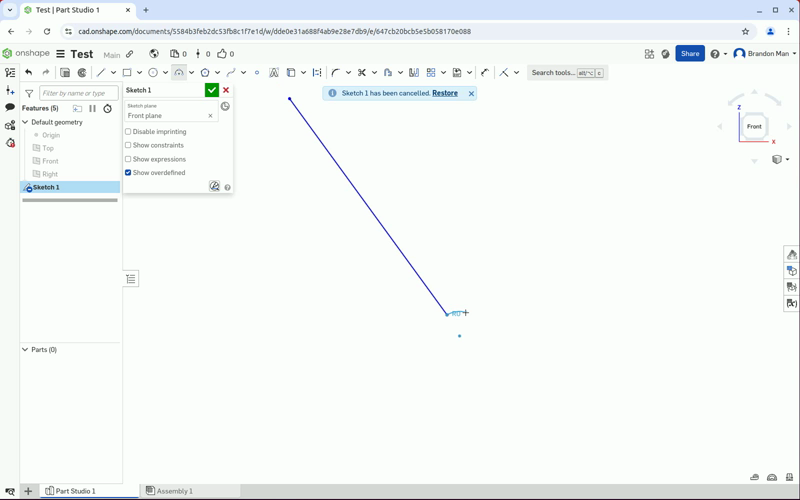
scroll(-6)
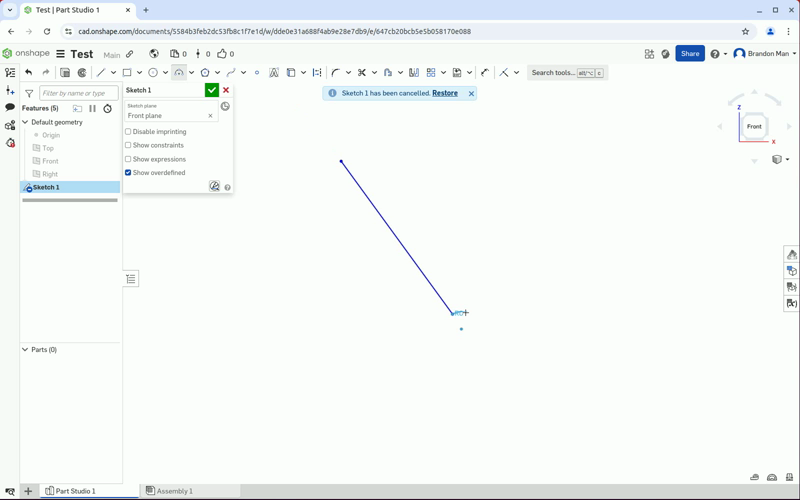
scroll(-6)
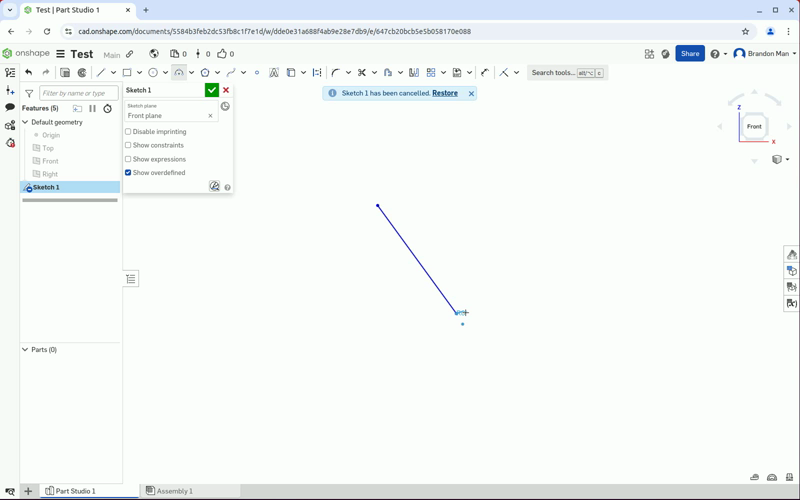
scroll(-6)
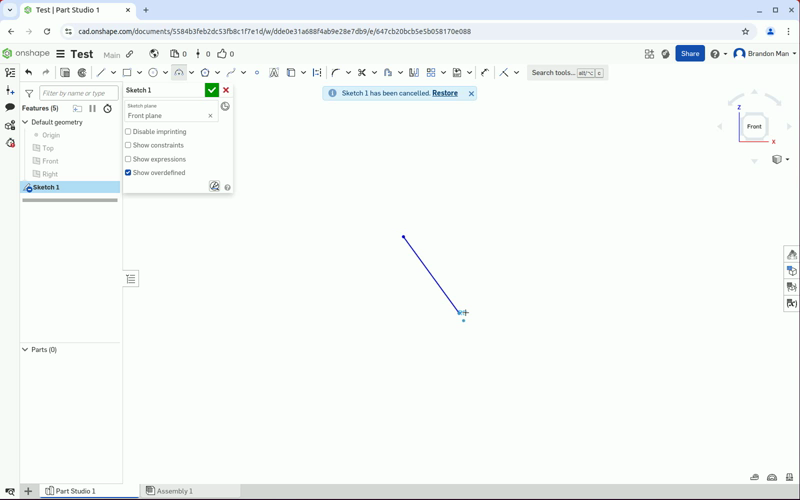
scroll(-6)
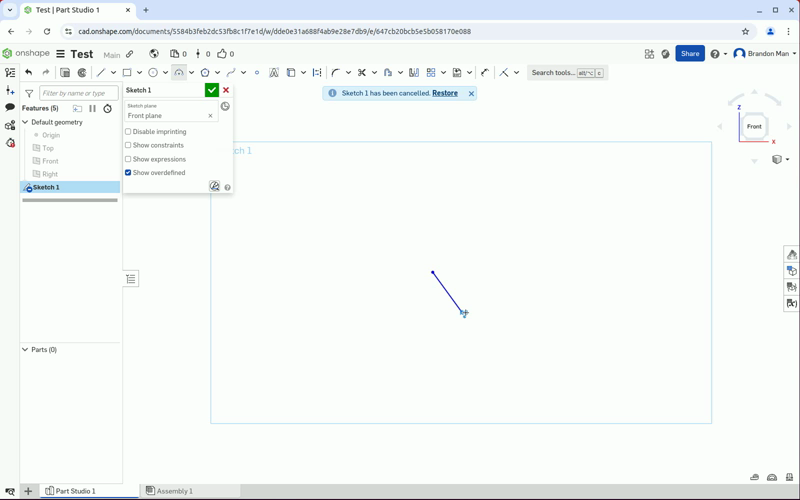
mouse_move(464, 313)
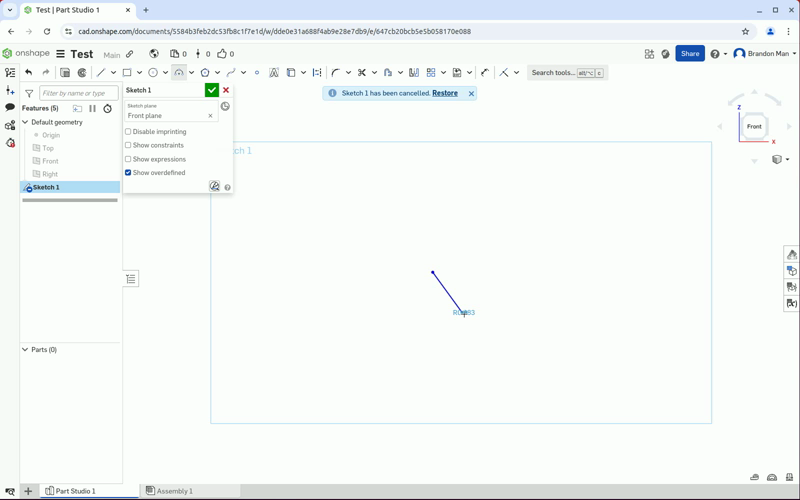
scroll(6)
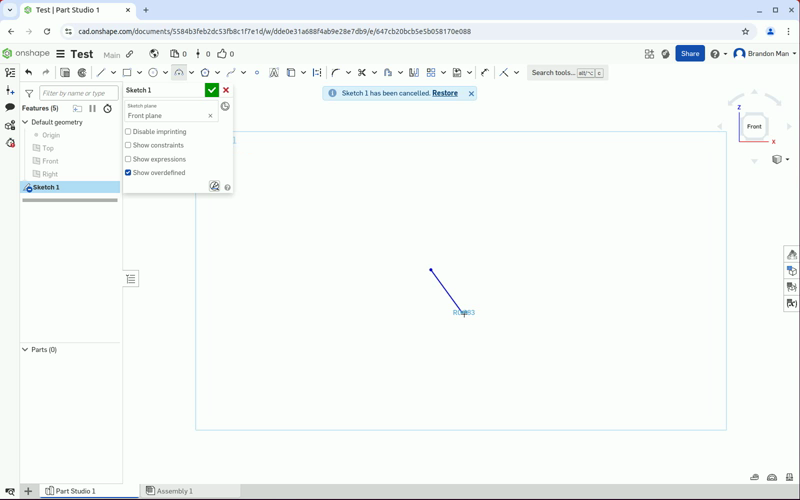
scroll(6)
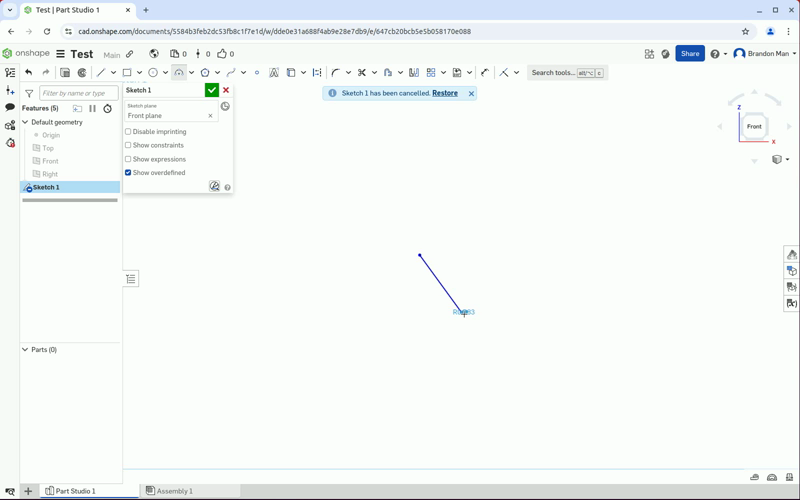
scroll(6)
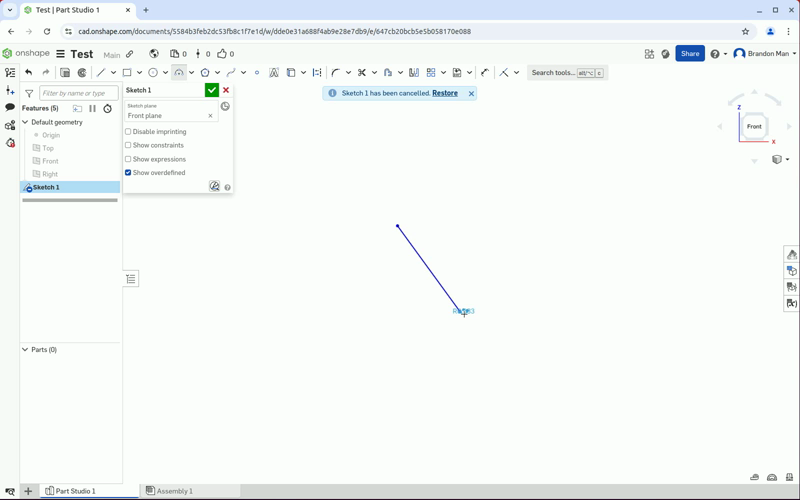
scroll(6)
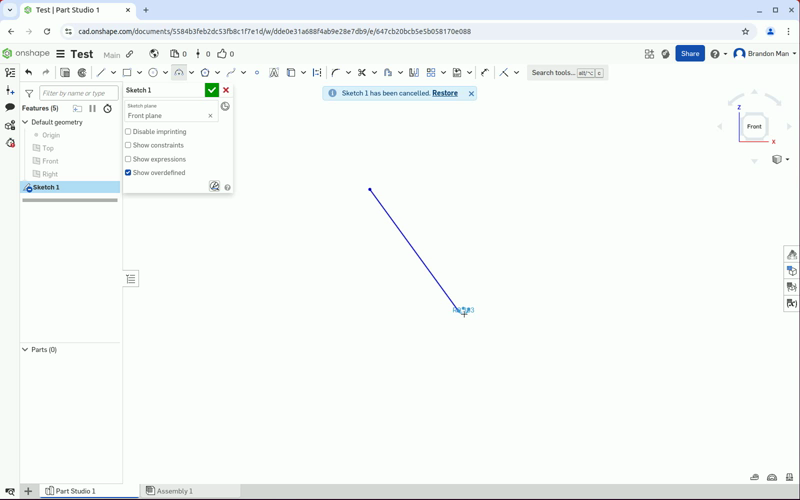
scroll(6)
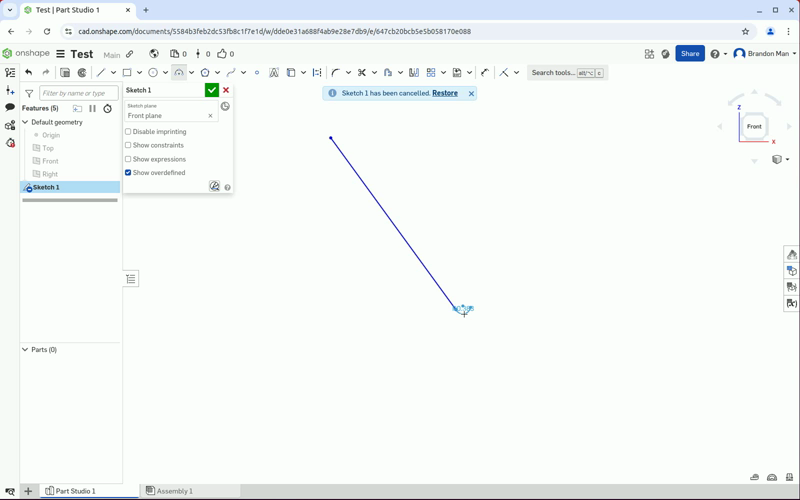
scroll(6)
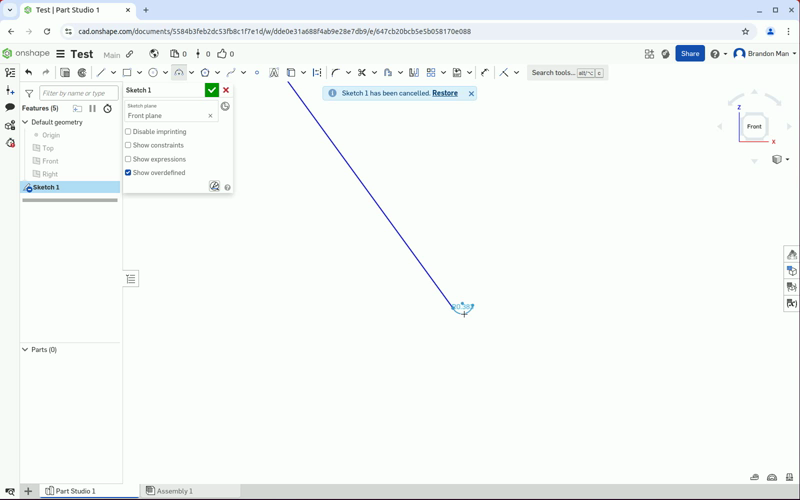
scroll(6)
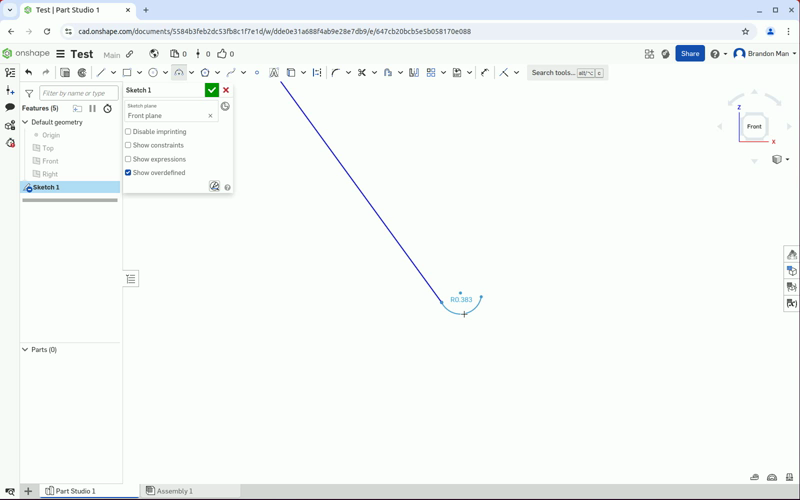
click(464, 313)
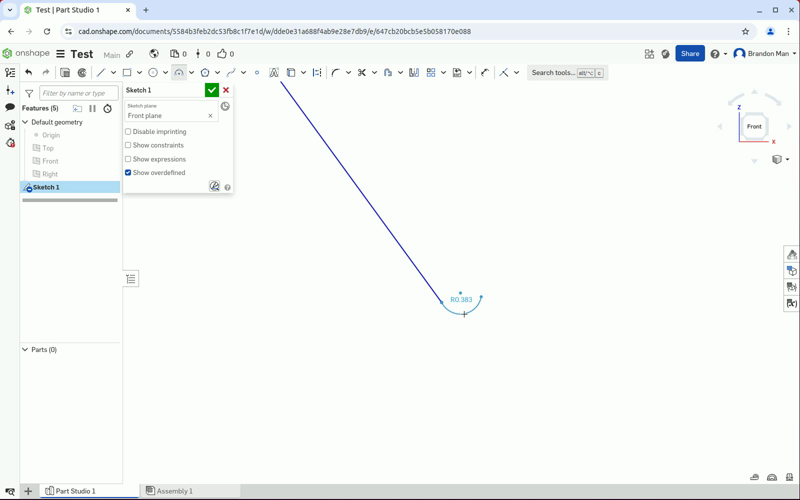
scroll(-6)
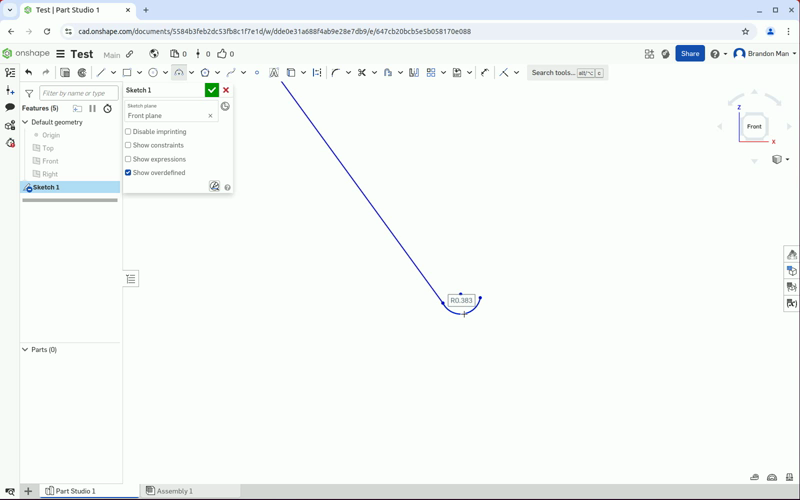
scroll(-6)
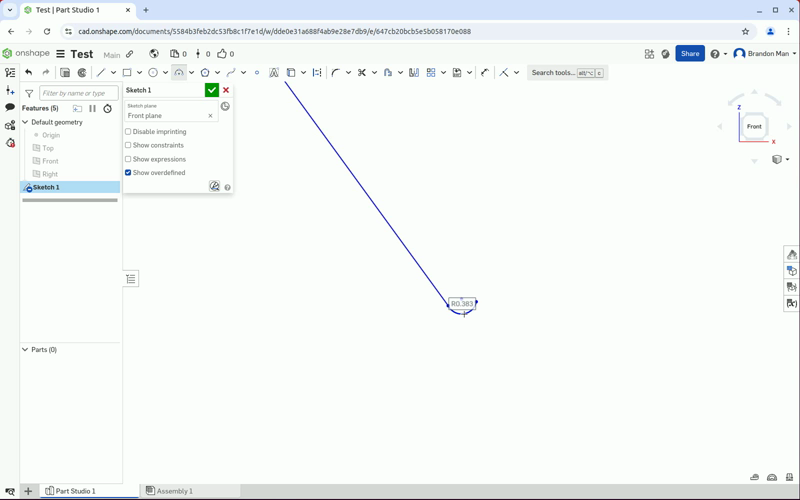
scroll(-6)
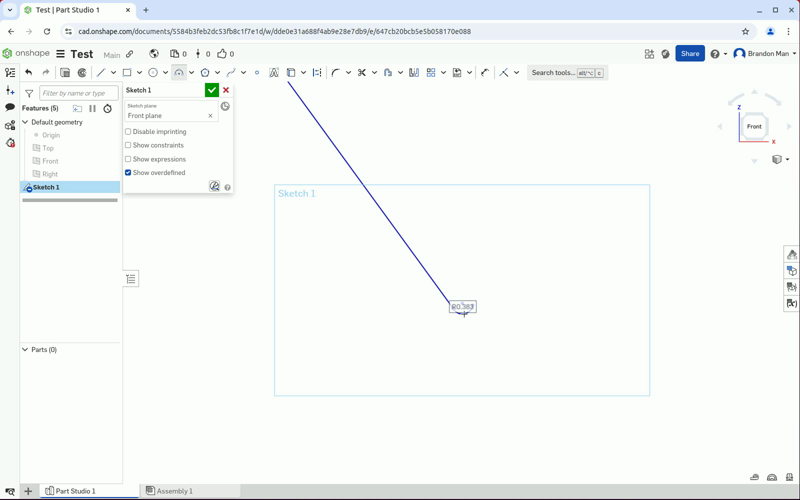
scroll(-6)
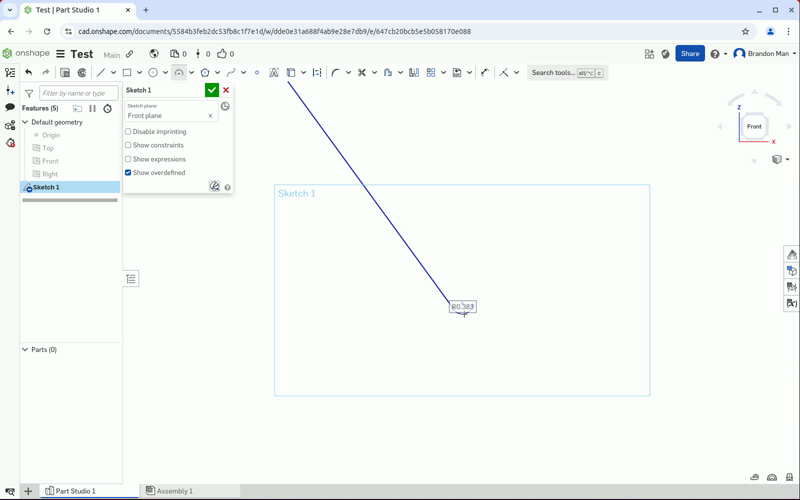
scroll(-6)
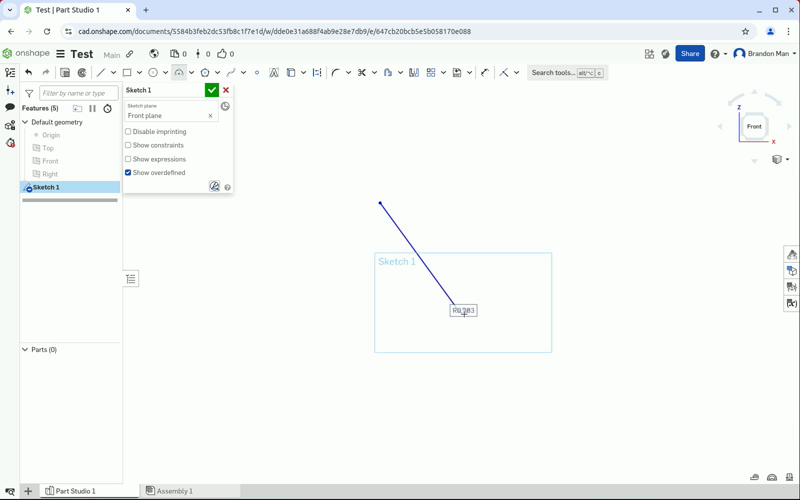
scroll(-6)
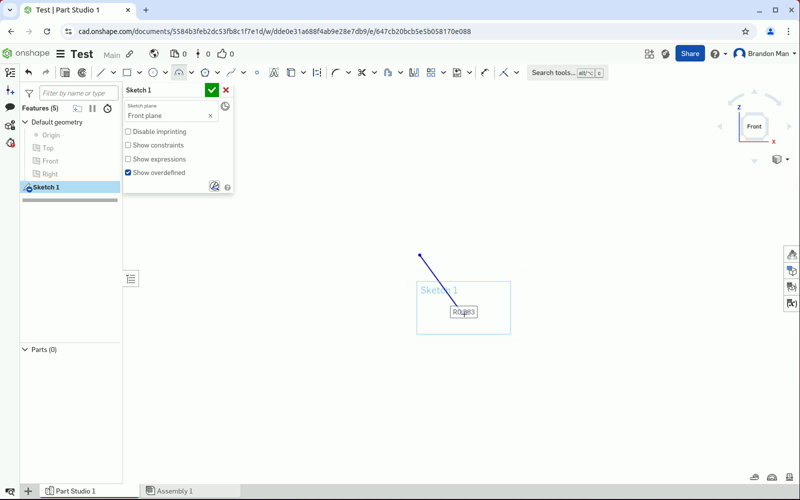
scroll(-6)
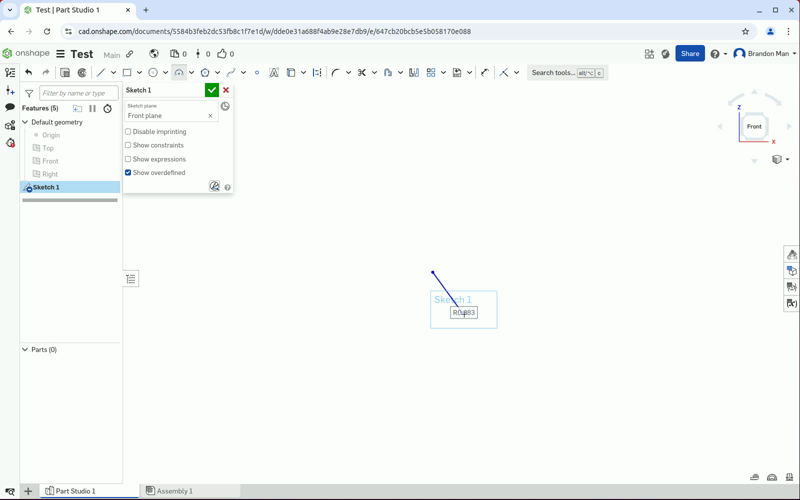
key_up(shift)
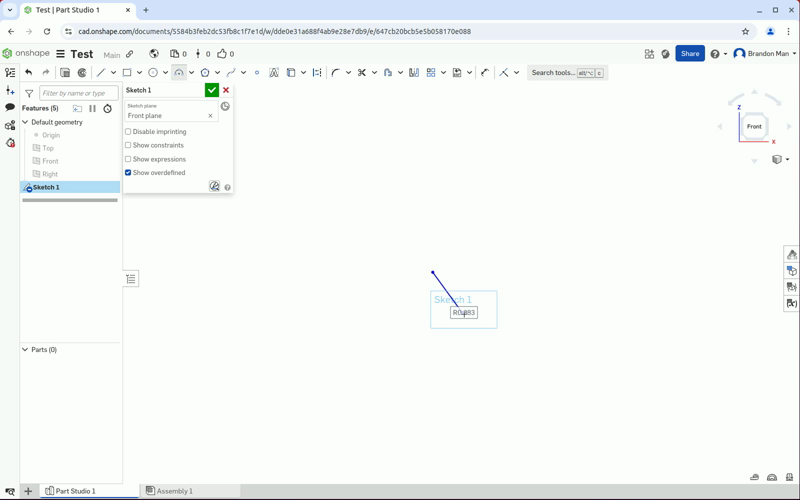
key(esc)
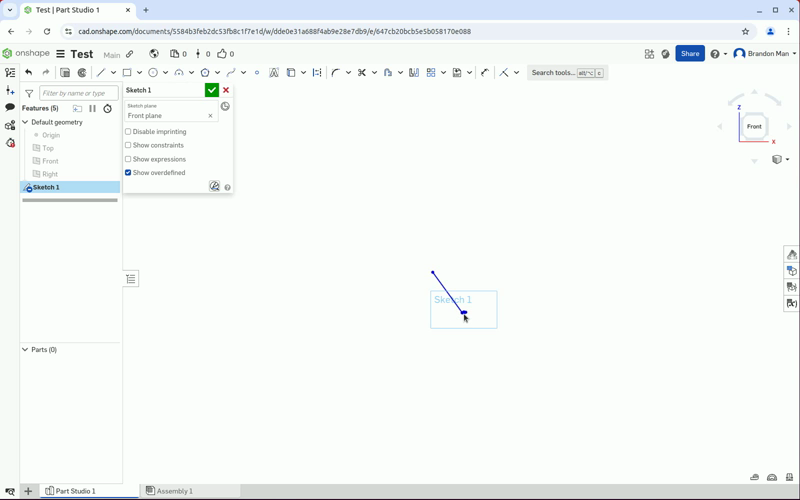
key(l)
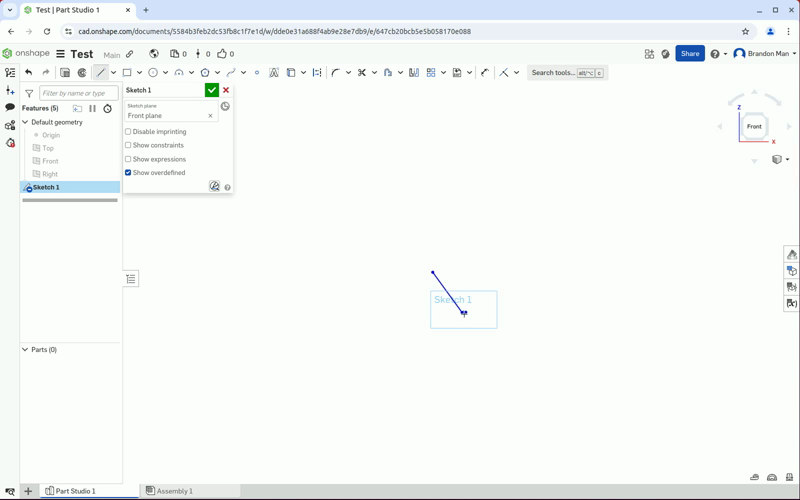
mouse_move(465, 312)
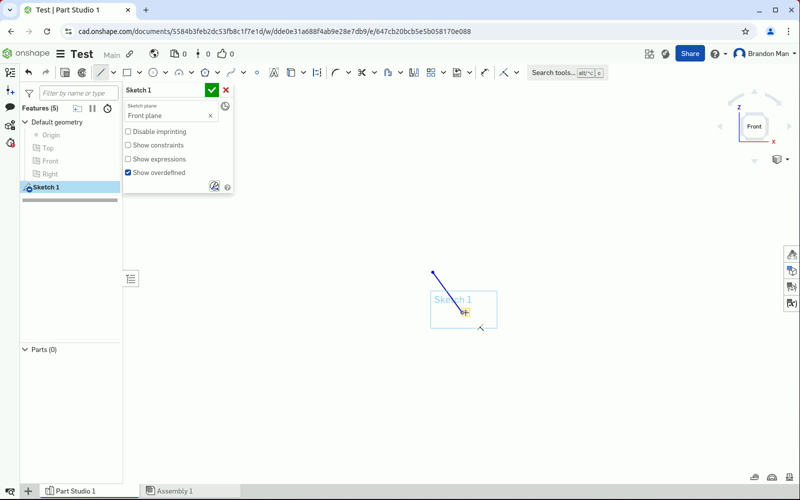
scroll(6)
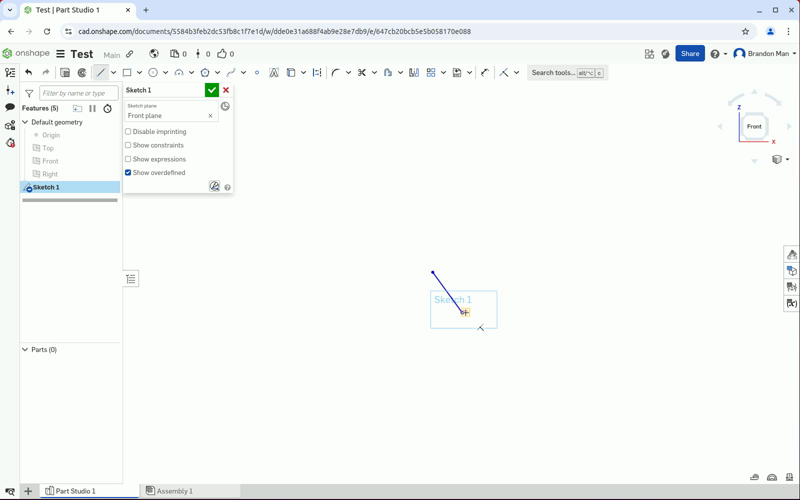
scroll(6)
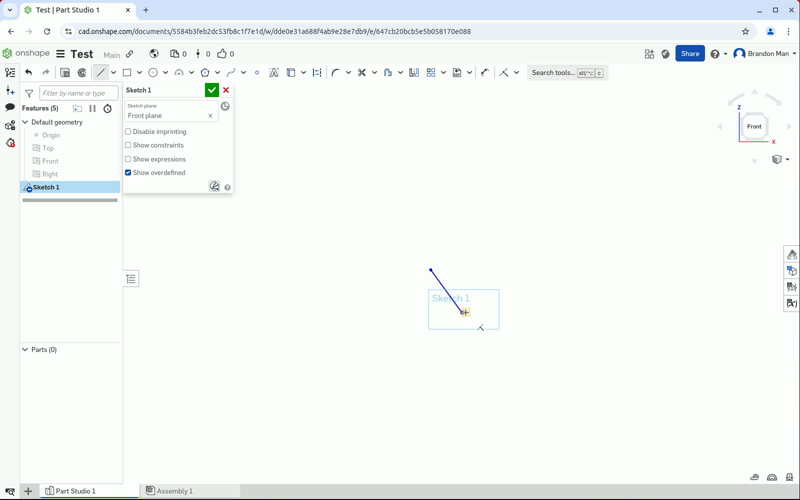
scroll(6)
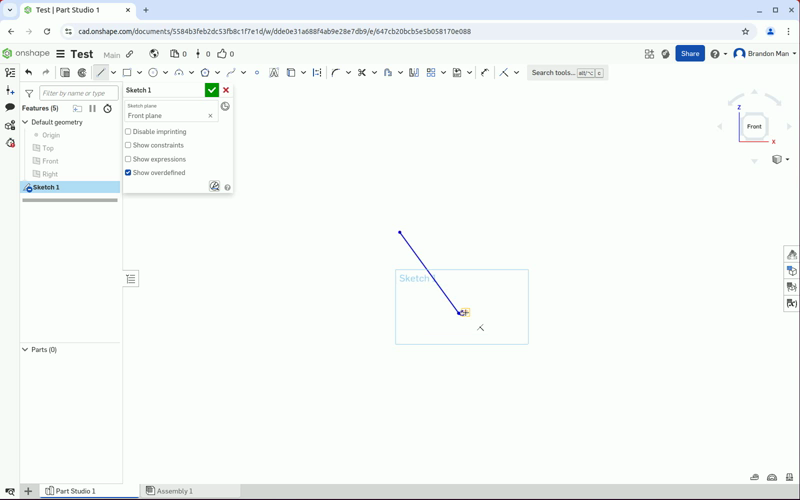
scroll(6)
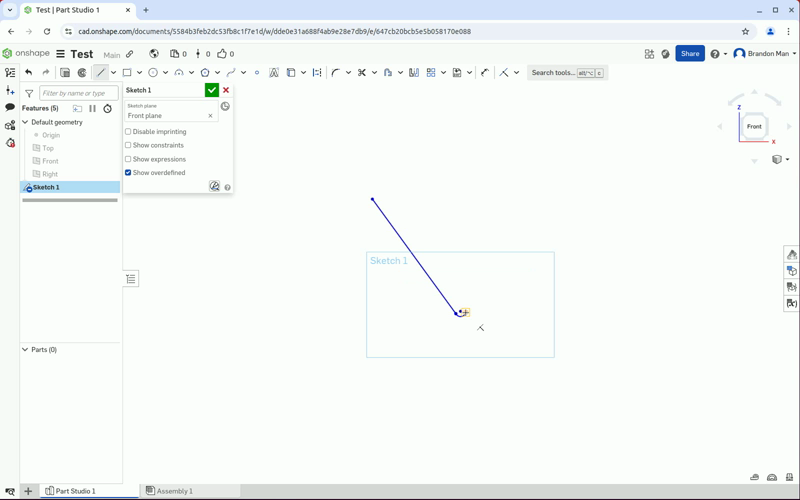
scroll(6)
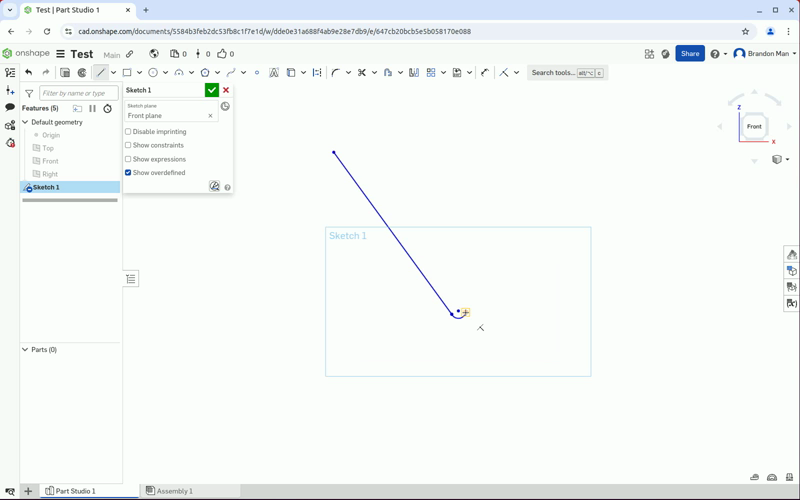
scroll(6)
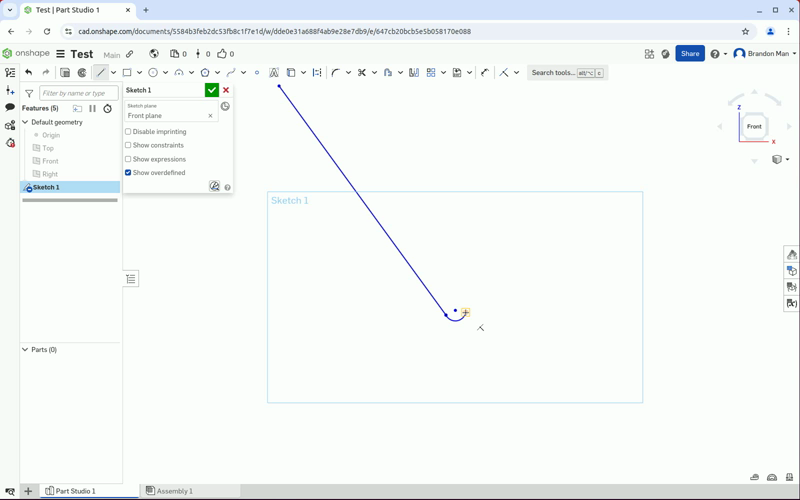
scroll(6)
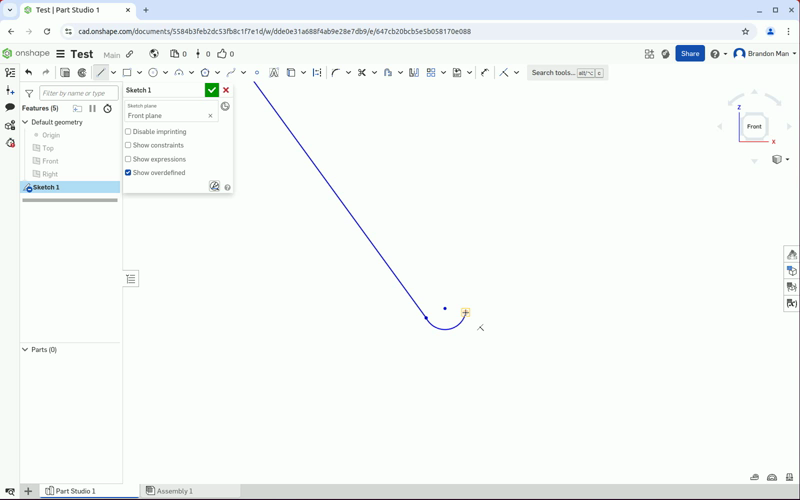
click(465, 312)
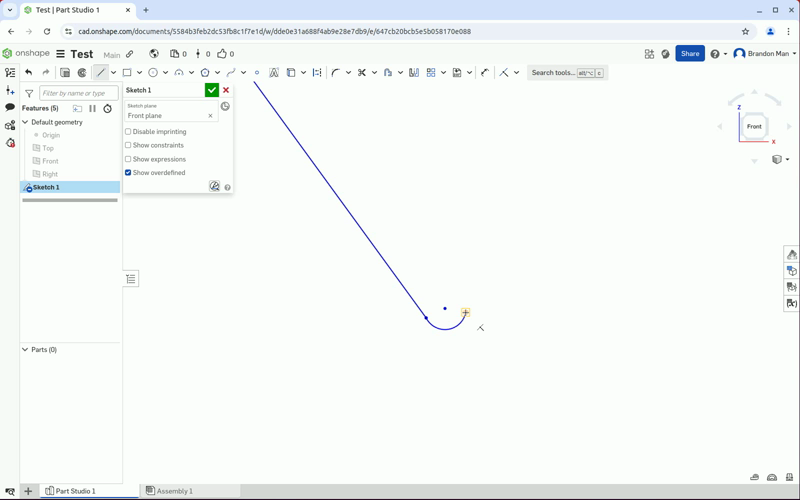
scroll(-6)
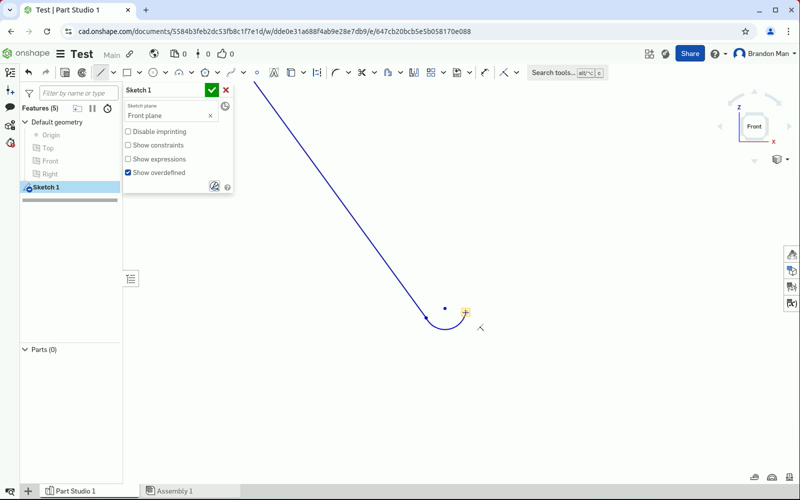
scroll(-6)
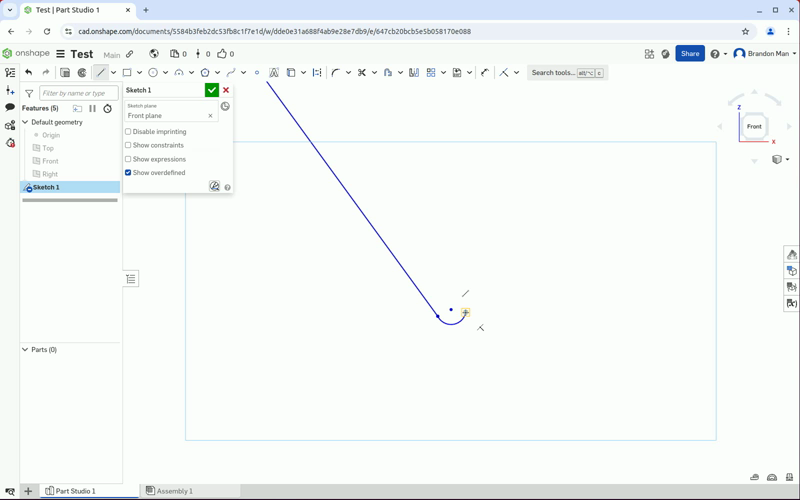
scroll(-6)
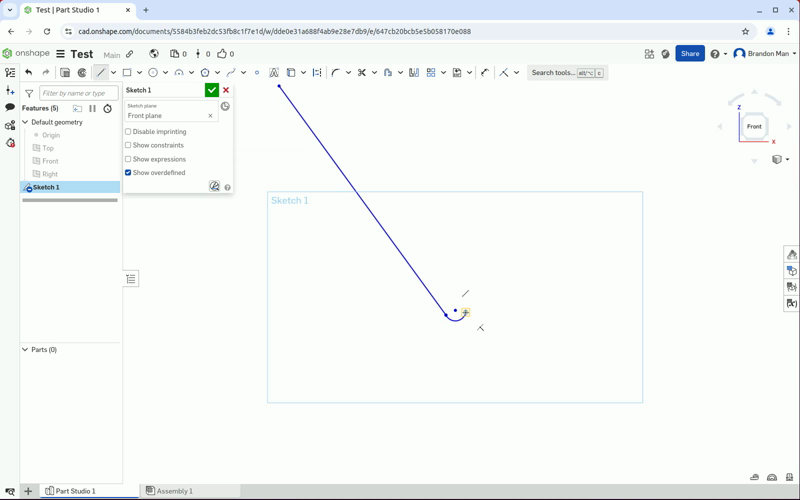
scroll(-6)
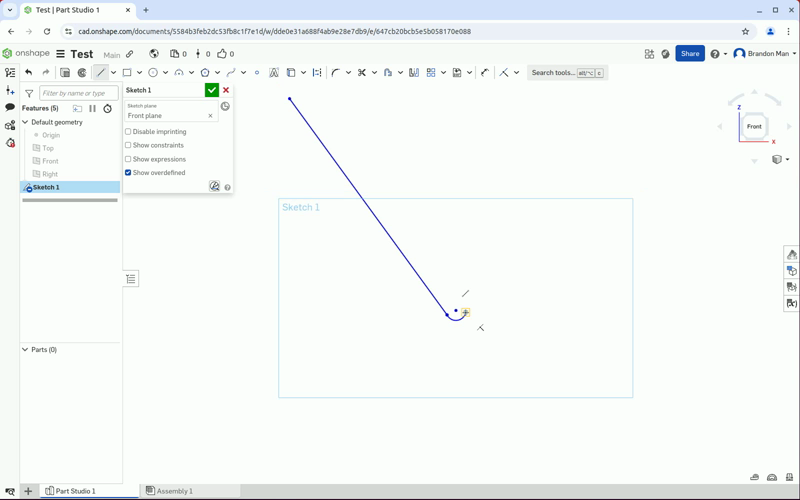
scroll(-6)
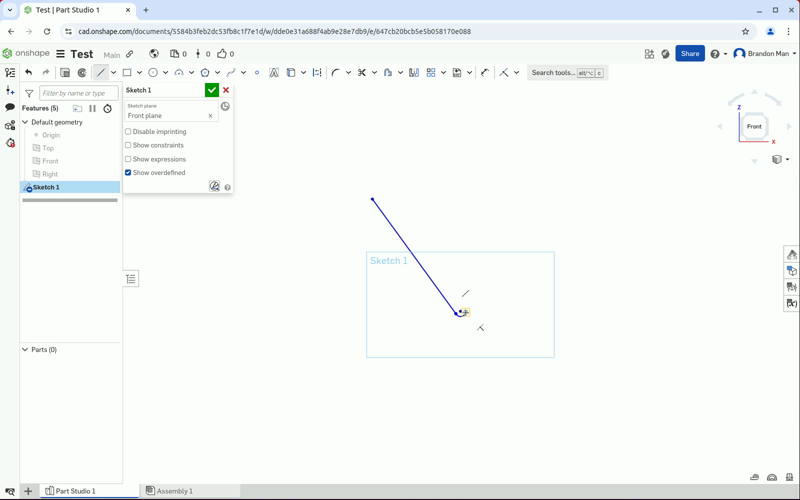
scroll(-6)
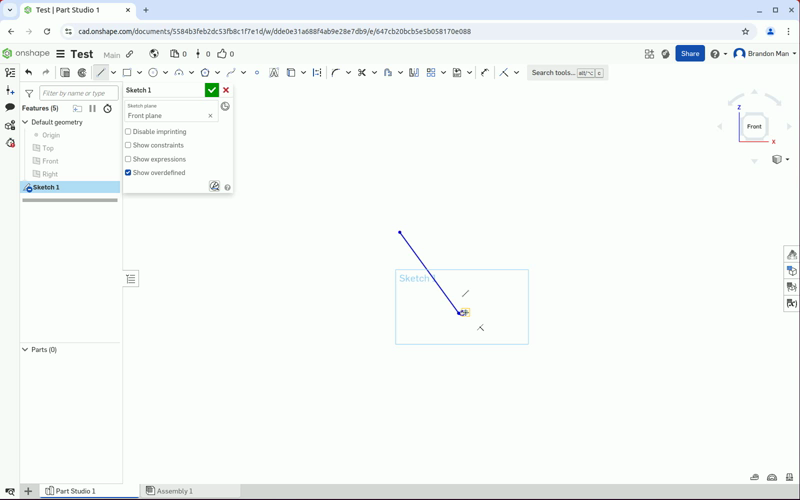
scroll(-6)
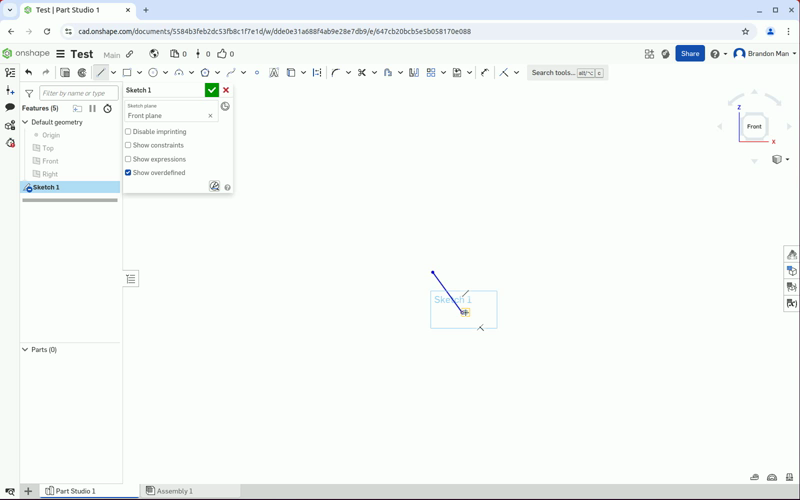
key_down(shift)
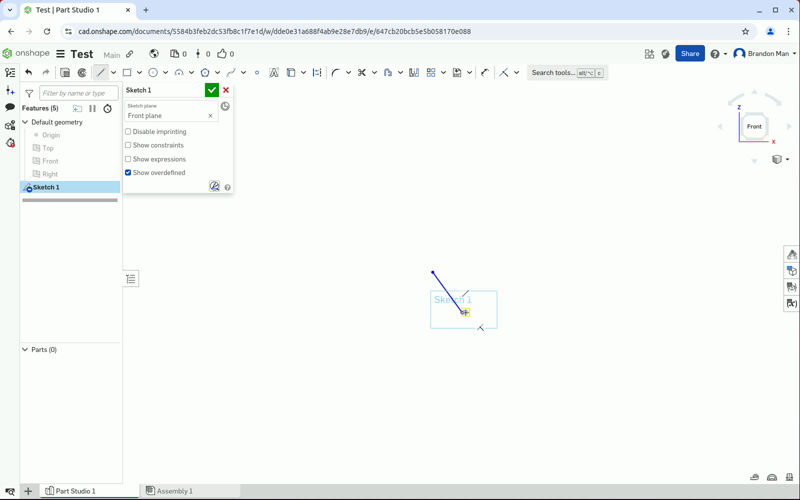
mouse_move(495, 312)
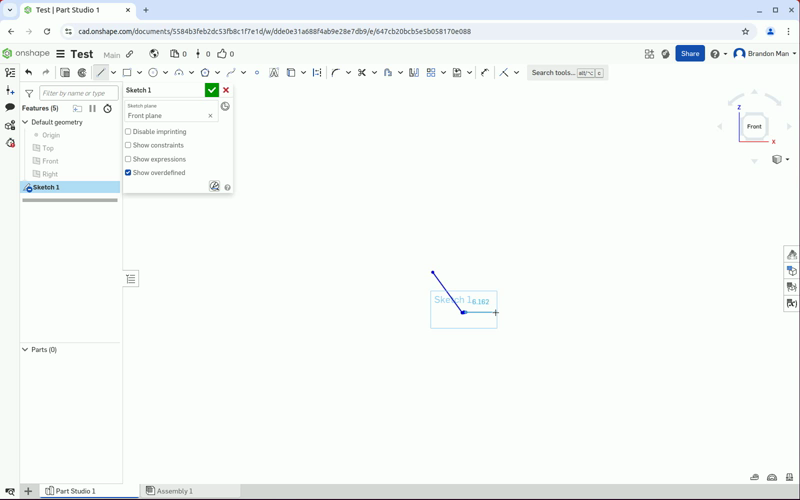
mouse_move(486, 266)
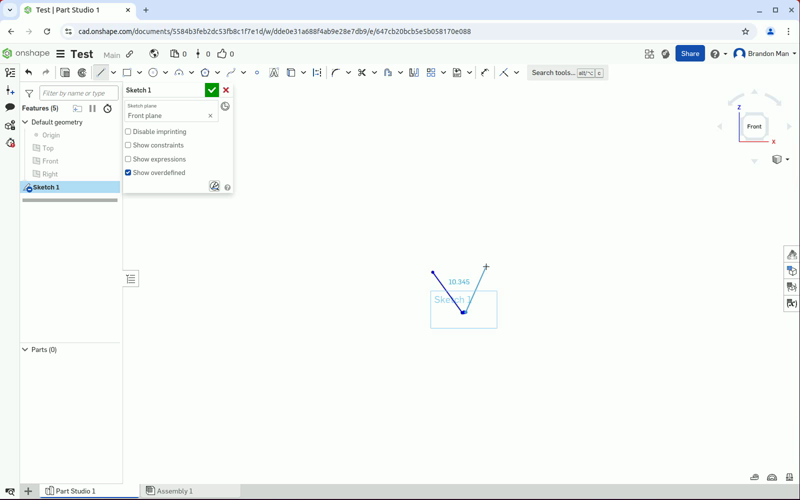
click(486, 266)
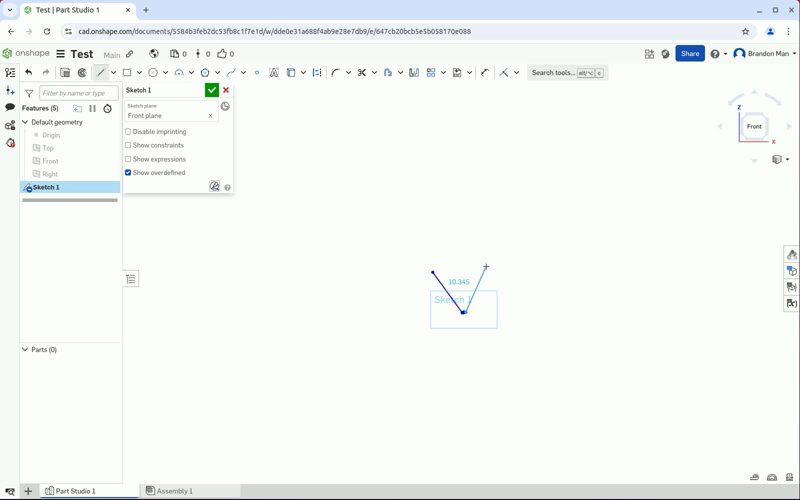
key_up(shift)
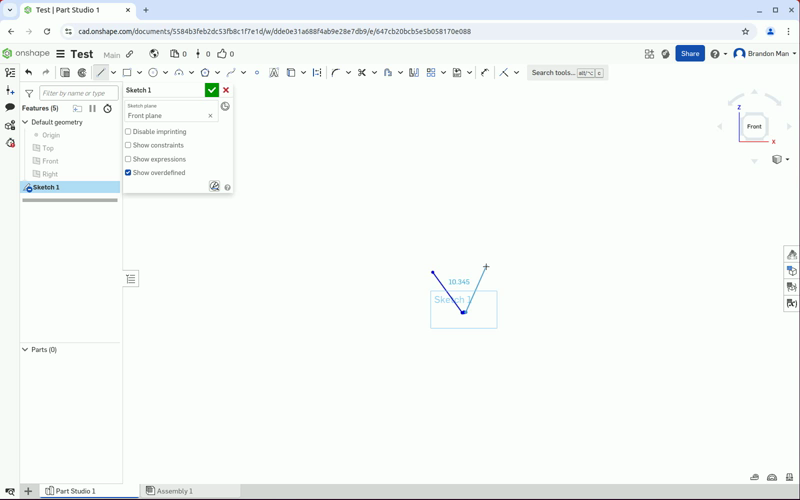
key(esc)
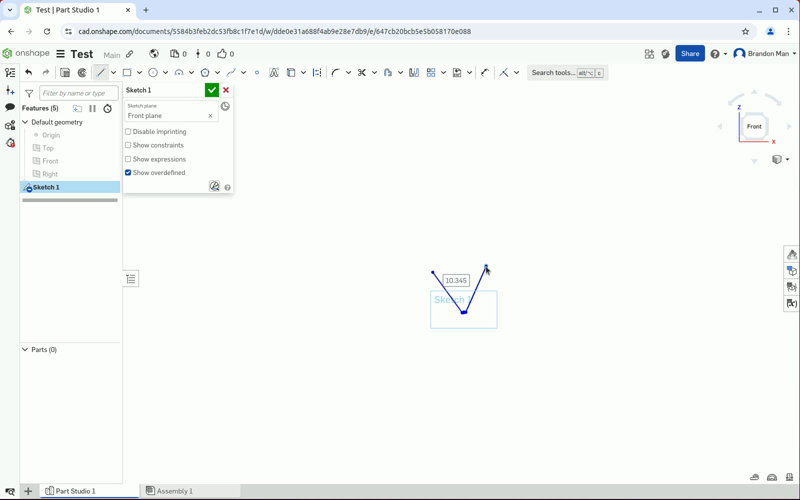
key(a)
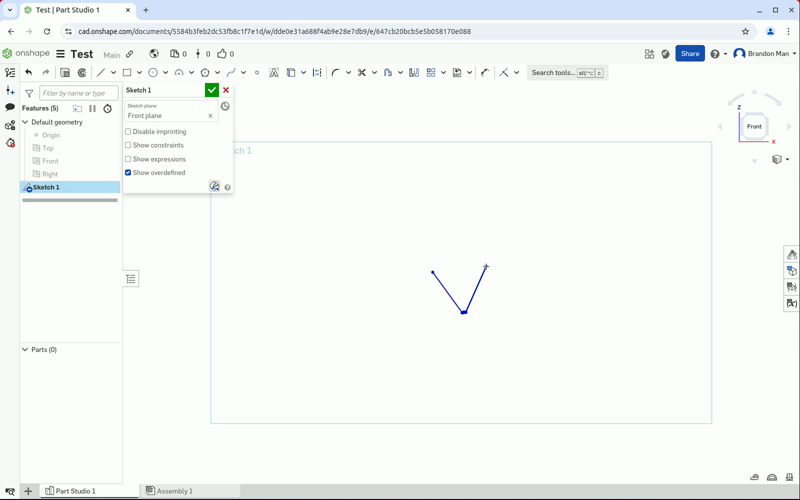
mouse_move(486, 266)
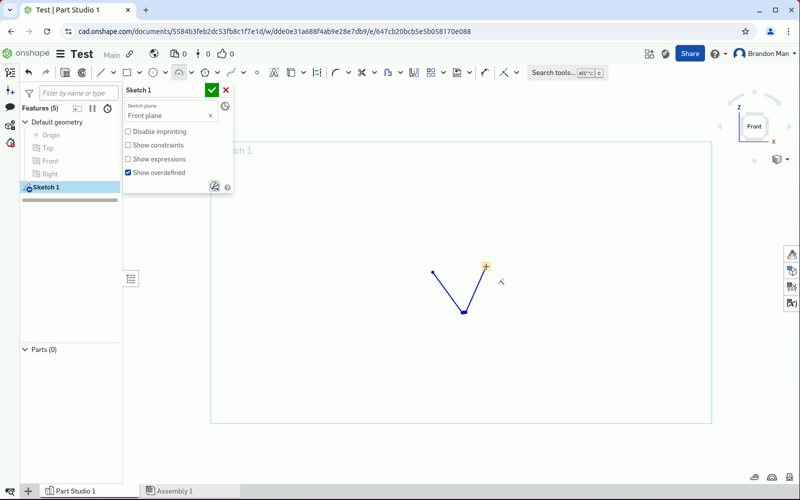
click(486, 266)
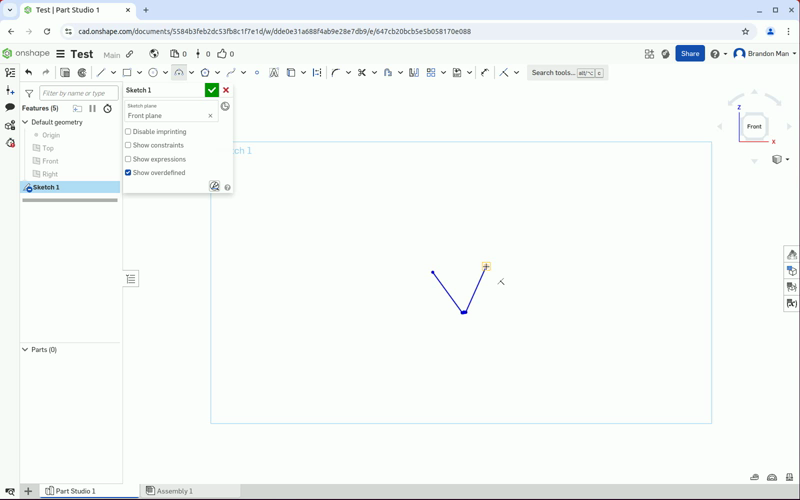
key_down(shift)
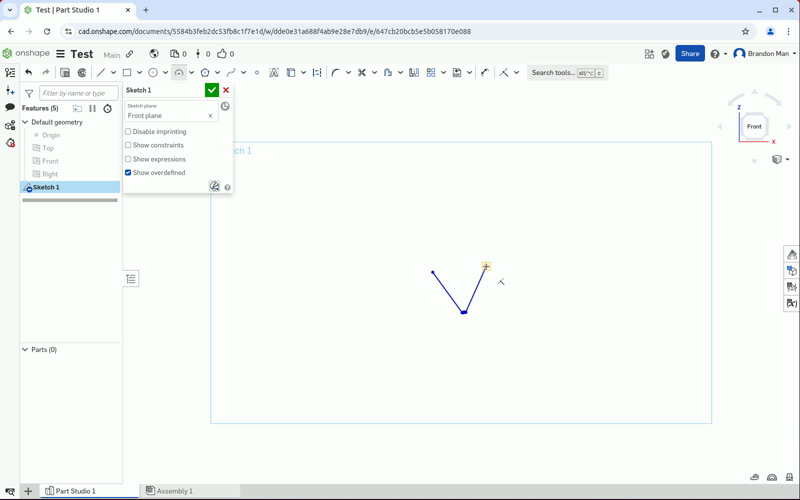
mouse_move(483, 264)
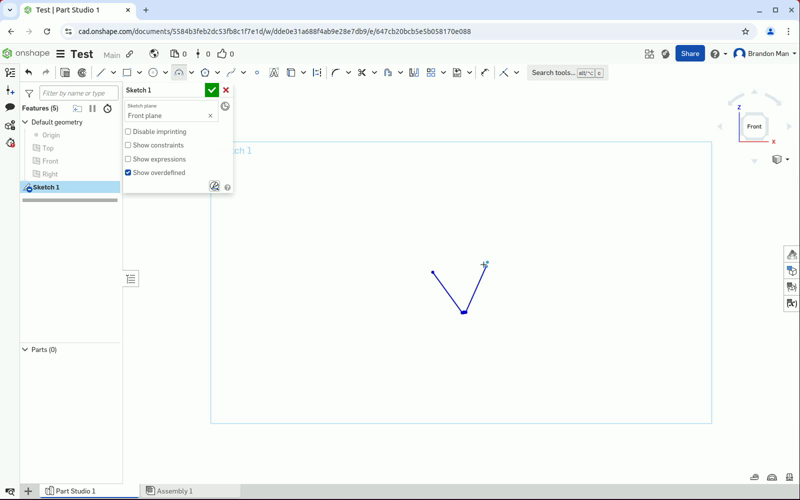
scroll(6)
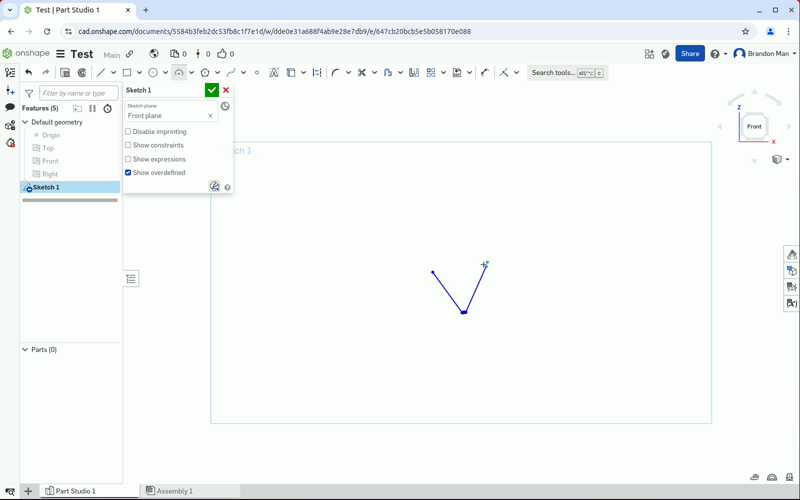
scroll(6)
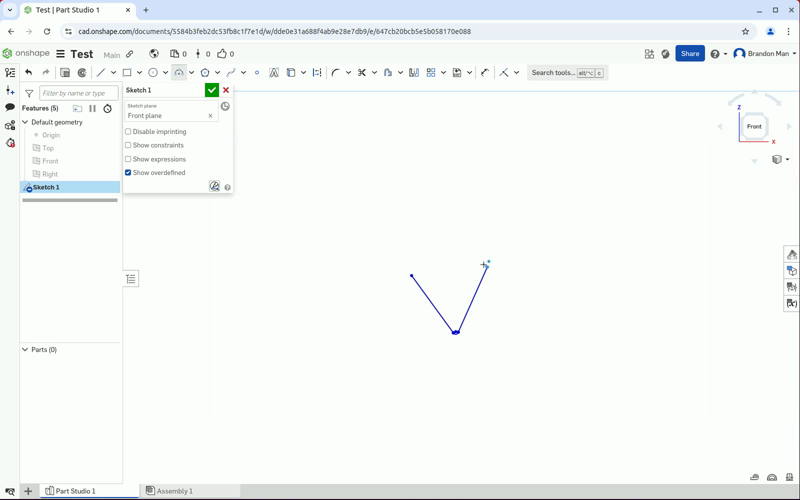
scroll(6)
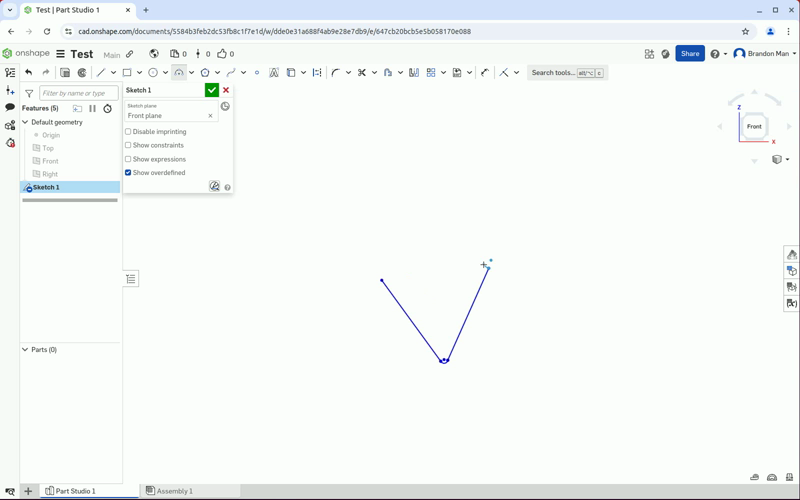
scroll(6)
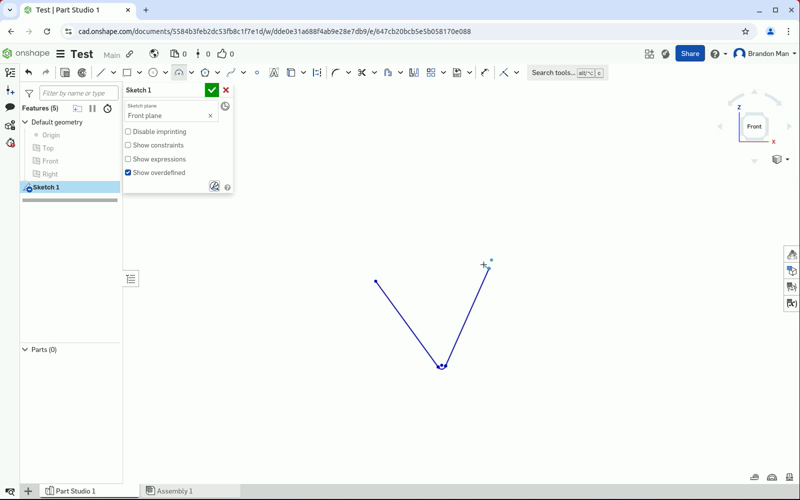
scroll(6)
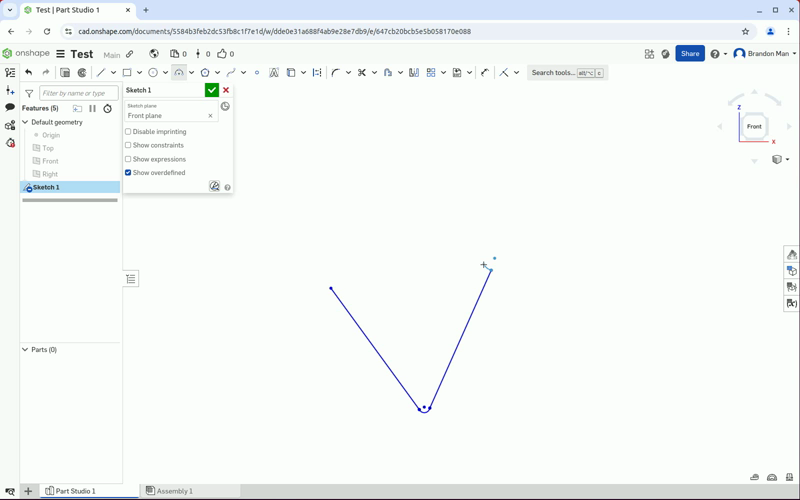
scroll(6)
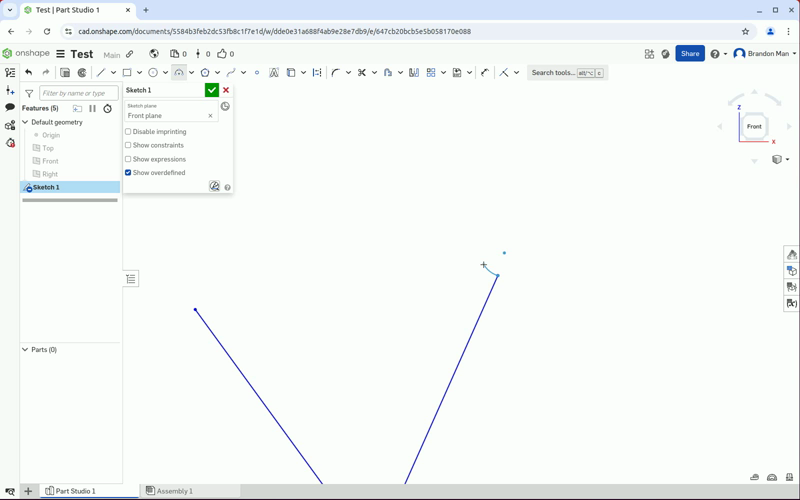
scroll(6)
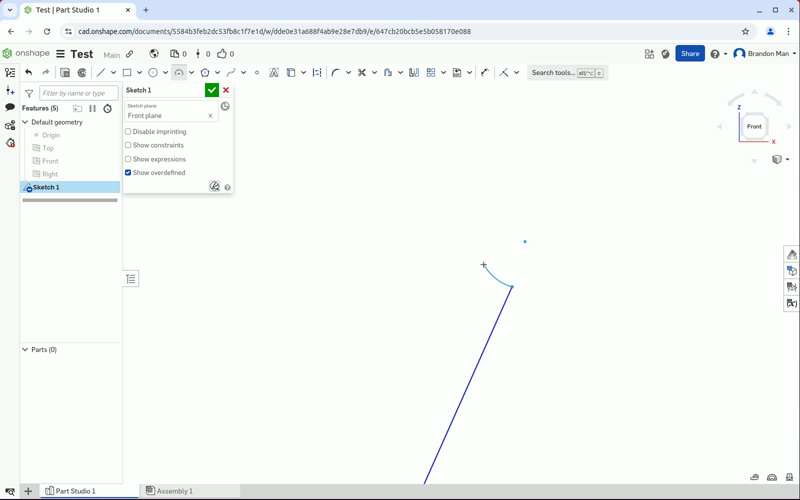
click(483, 264)
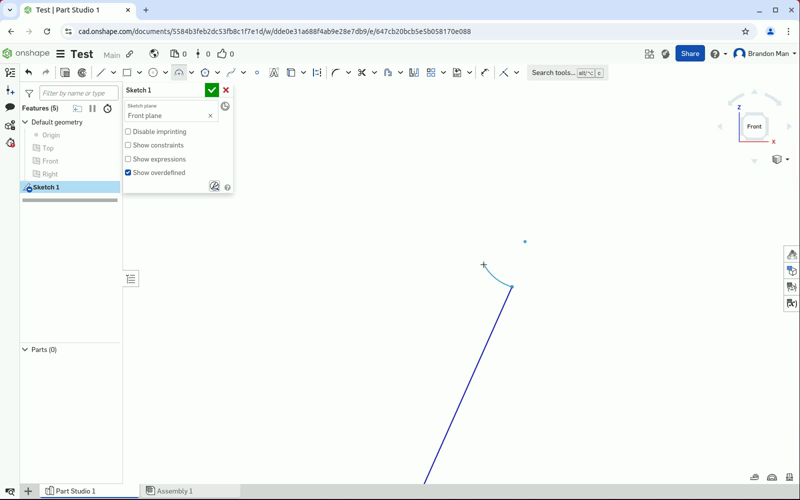
scroll(-6)
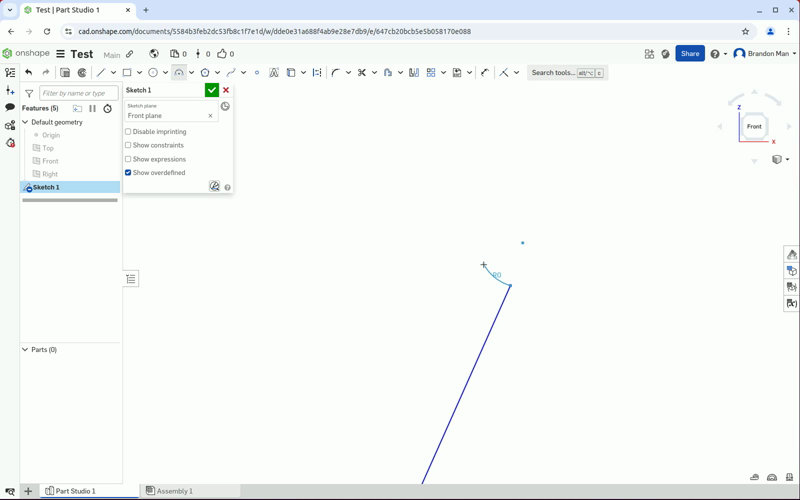
scroll(-6)
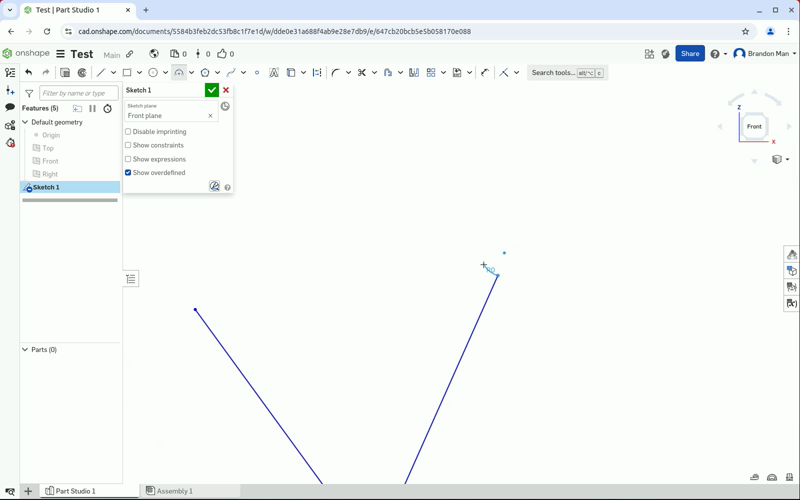
scroll(-6)
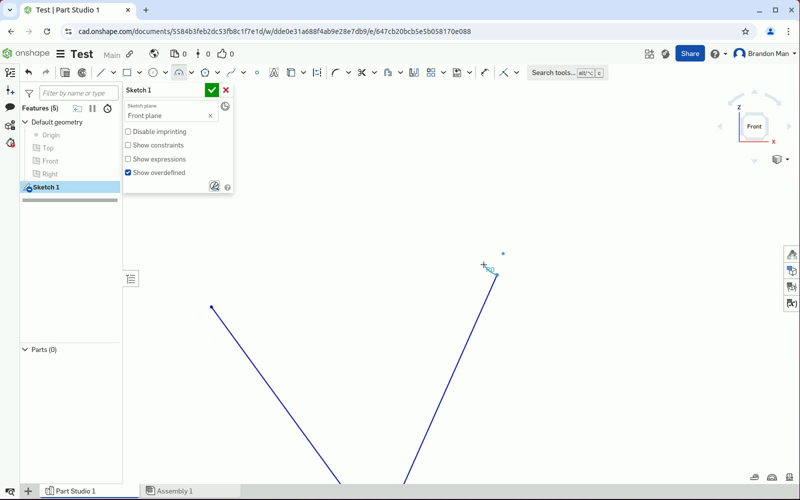
scroll(-6)
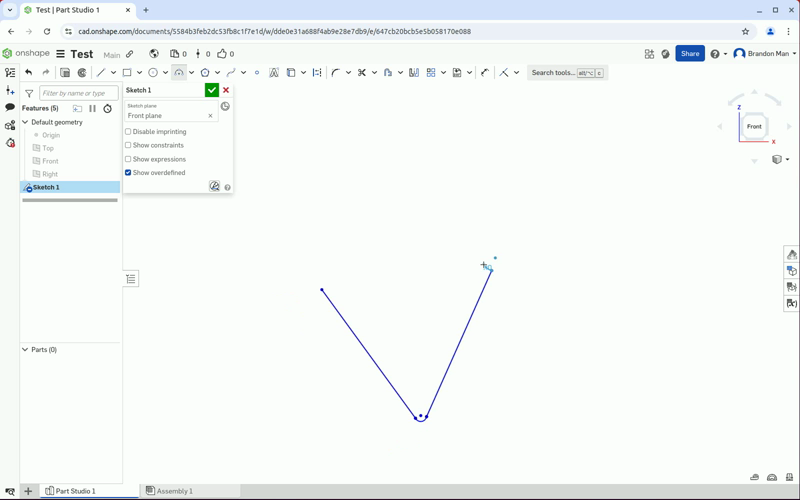
scroll(-6)
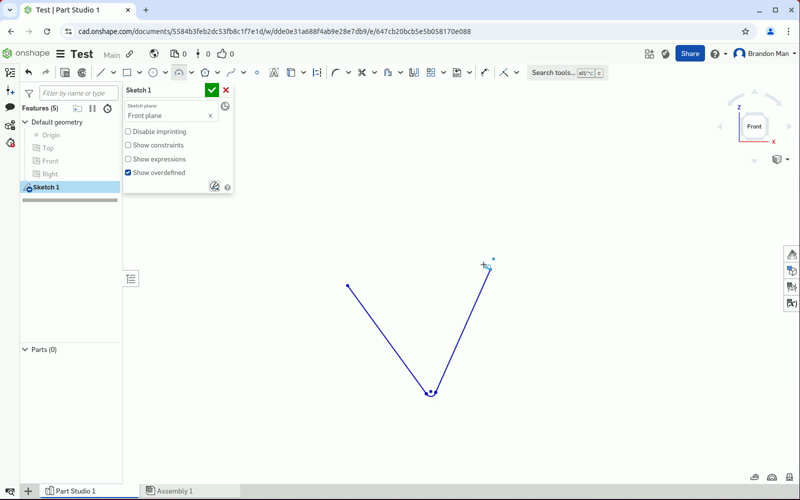
scroll(-6)
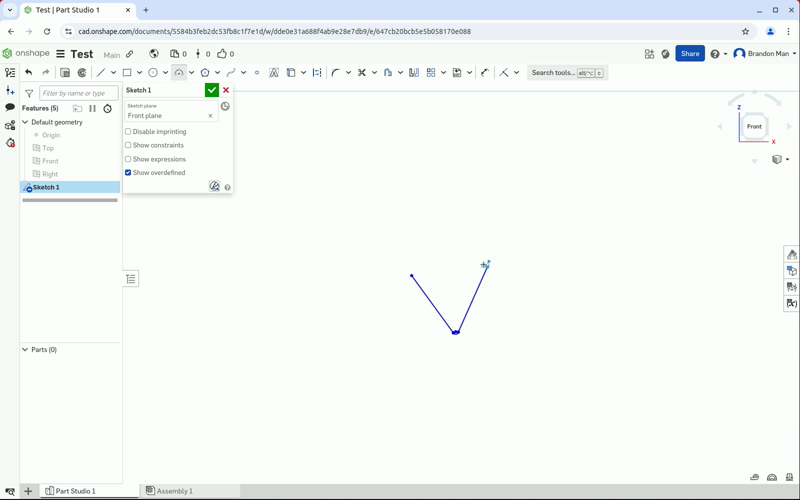
scroll(-6)
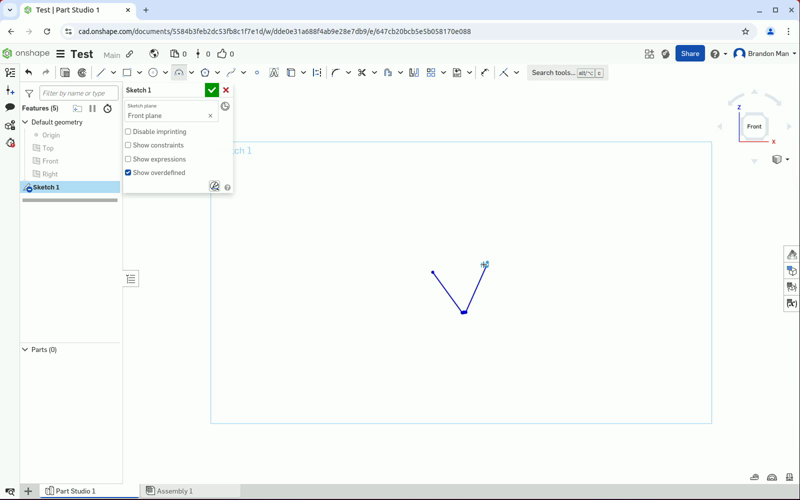
mouse_move(485, 264)
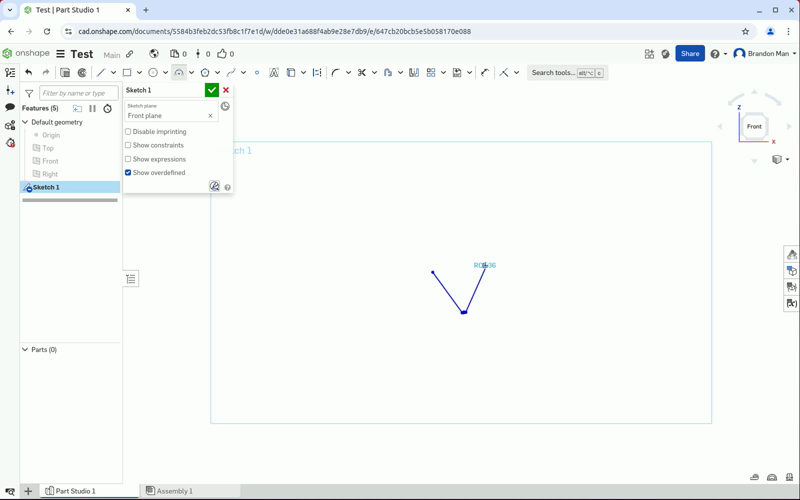
scroll(6)
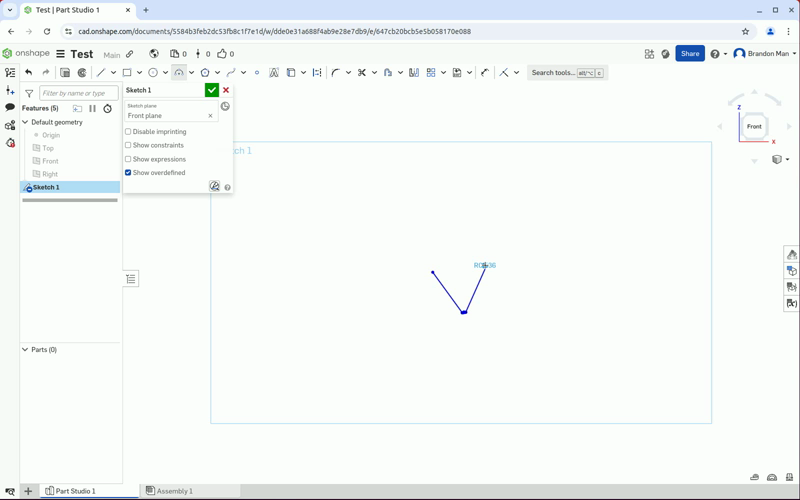
scroll(6)
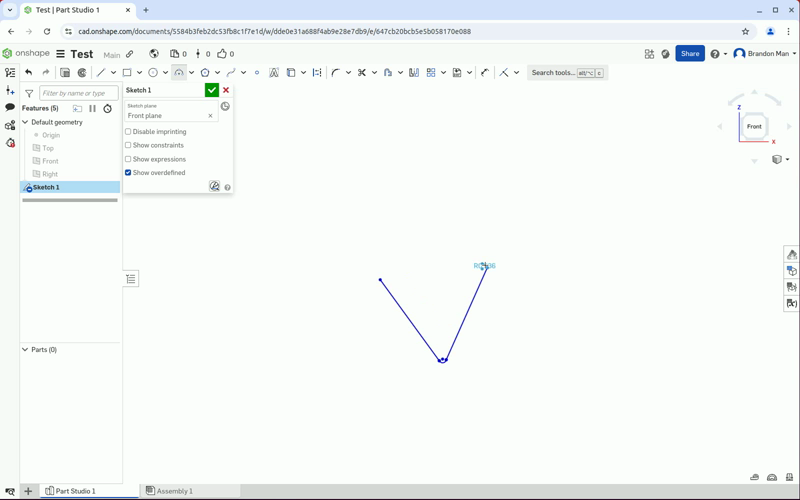
scroll(6)
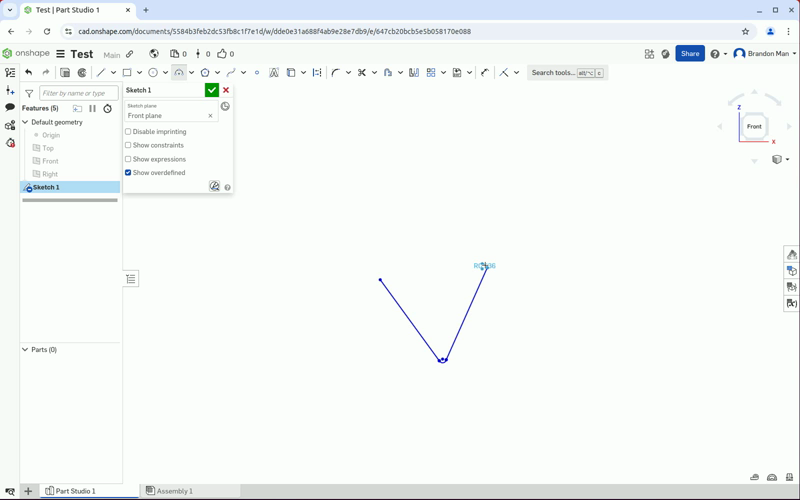
scroll(6)
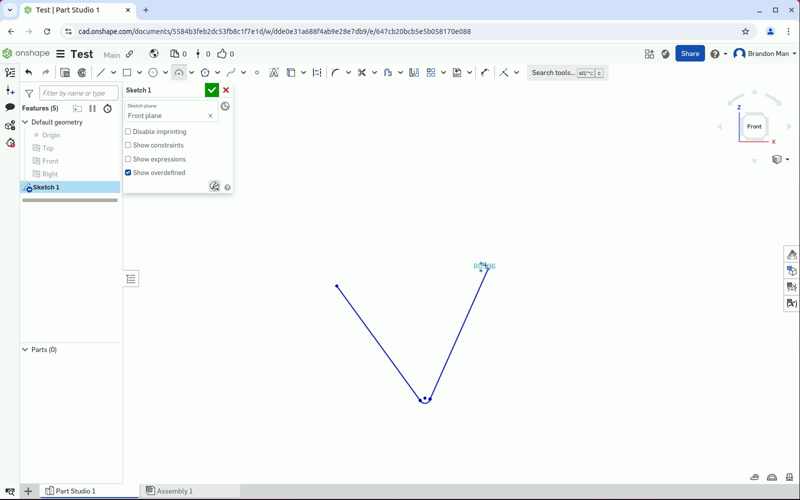
scroll(6)
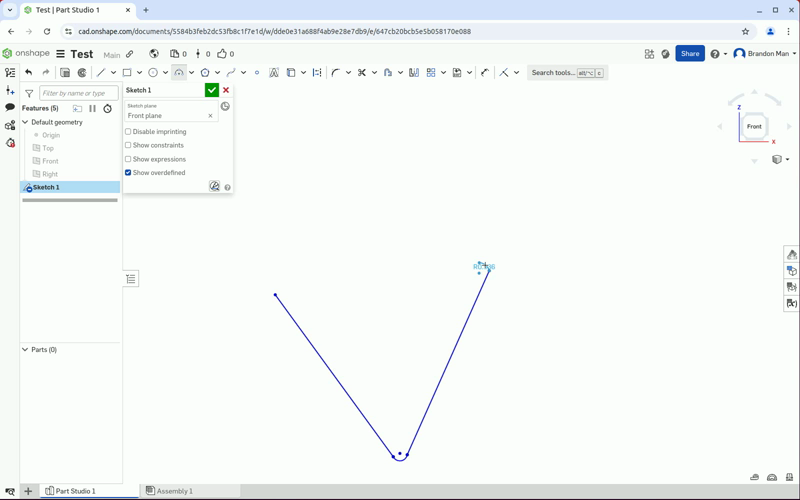
scroll(6)
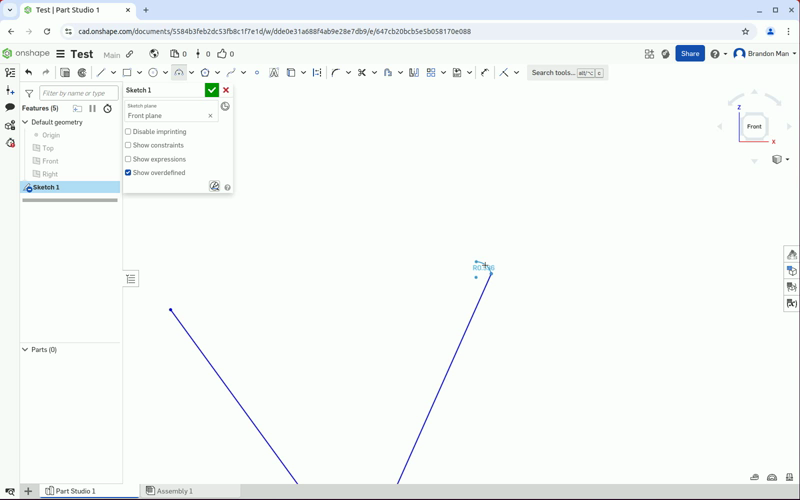
scroll(6)
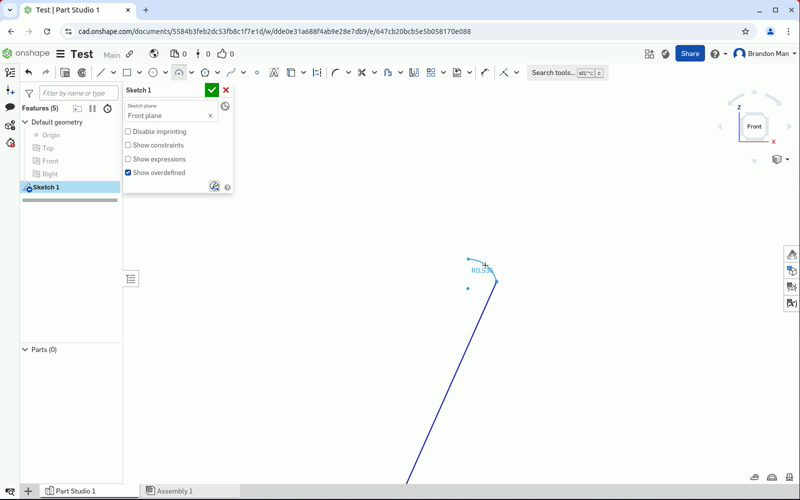
click(485, 264)
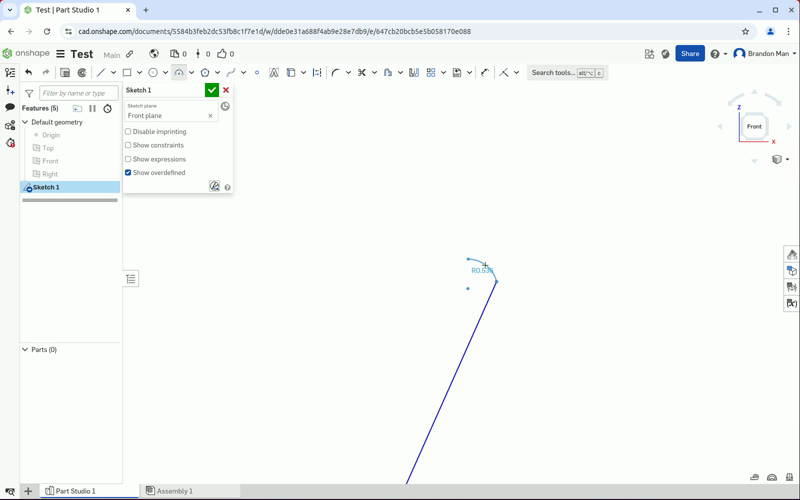
scroll(-6)
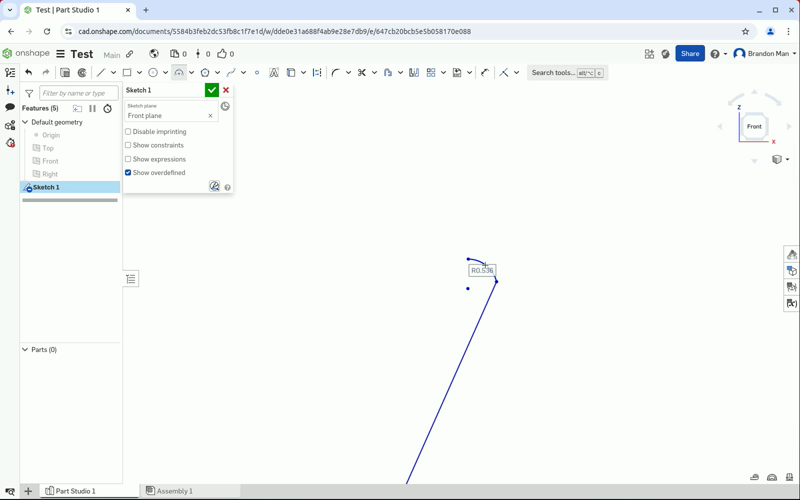
scroll(-6)
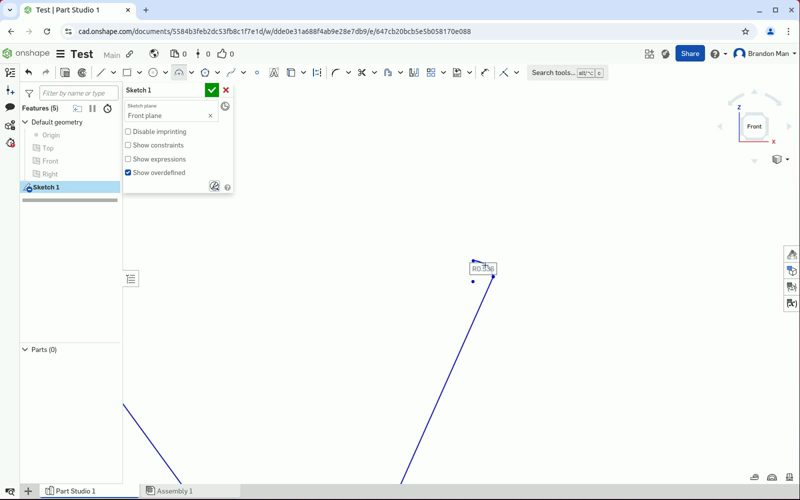
scroll(-6)
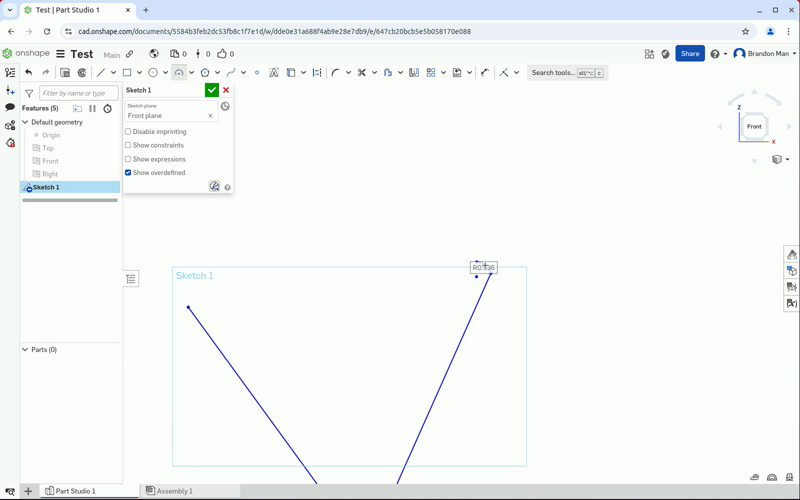
scroll(-6)
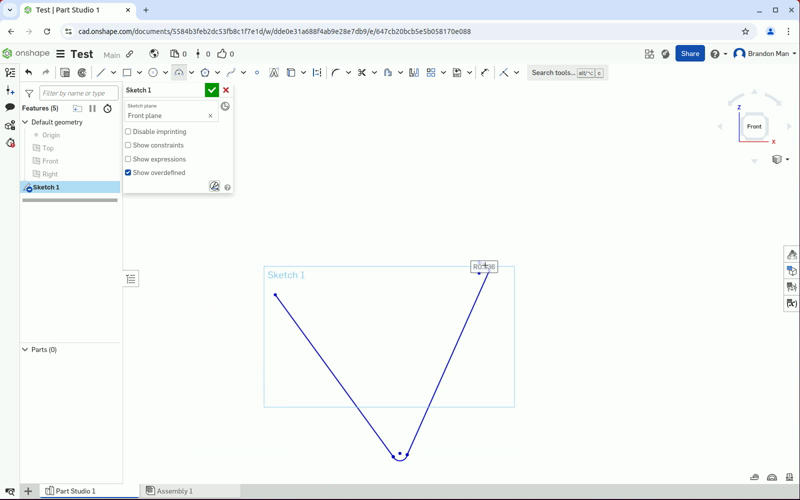
scroll(-6)
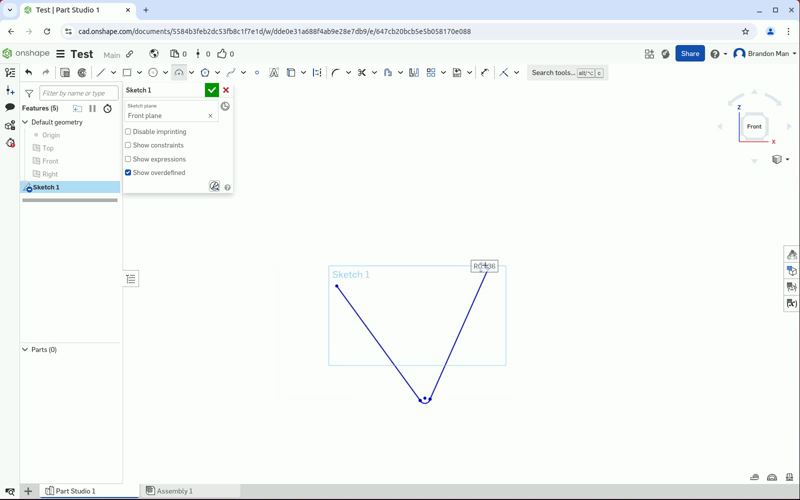
scroll(-6)
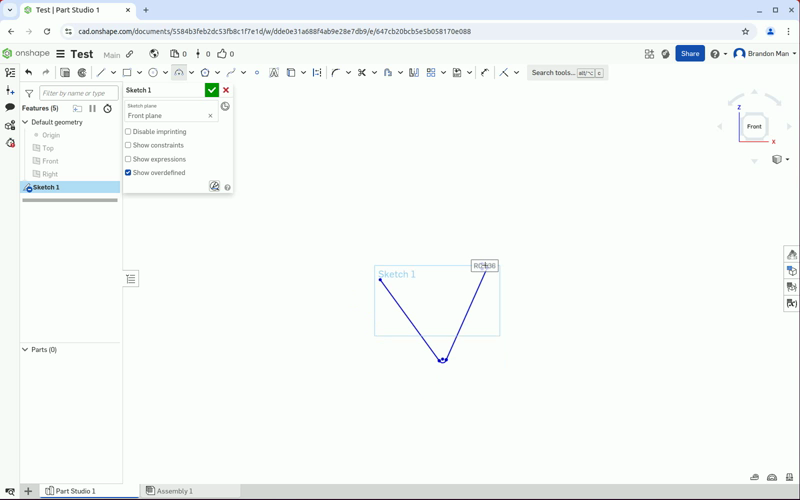
scroll(-6)
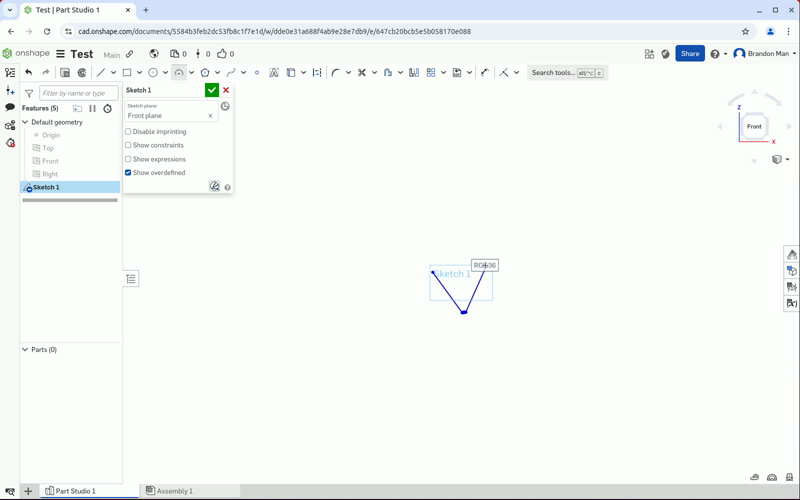
key_up(shift)
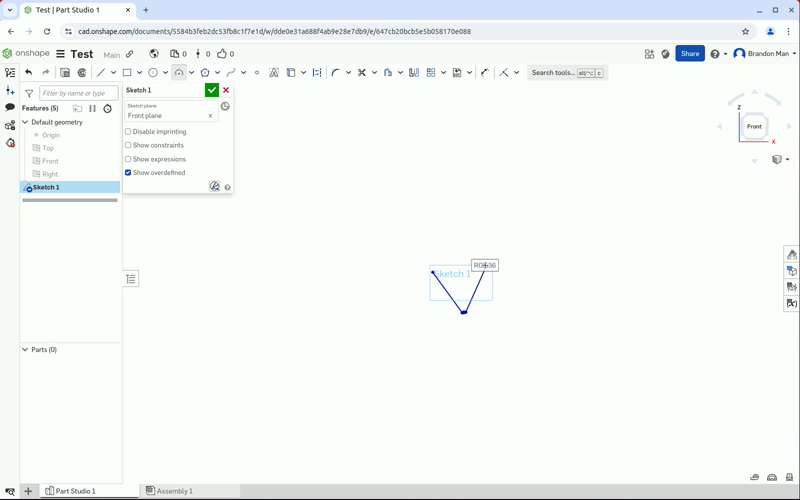
key(esc)
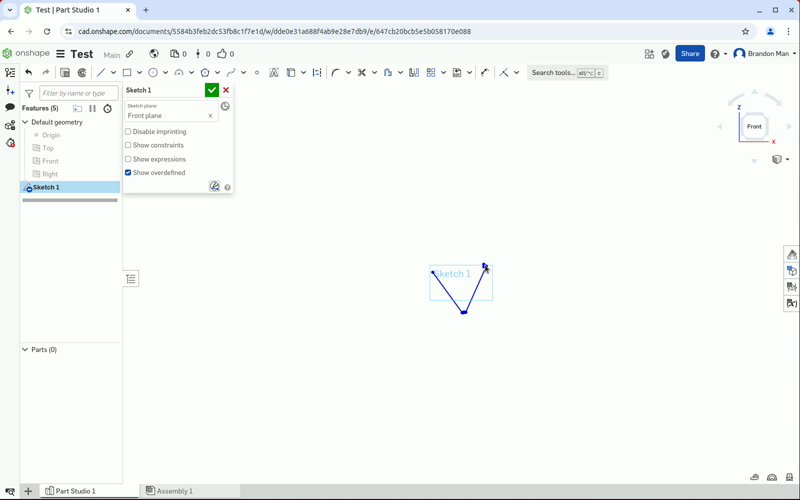
key(l)
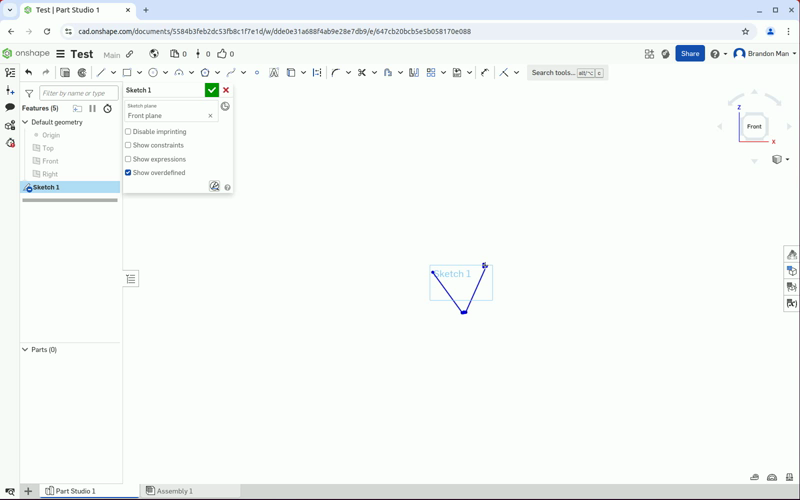
mouse_move(483, 264)
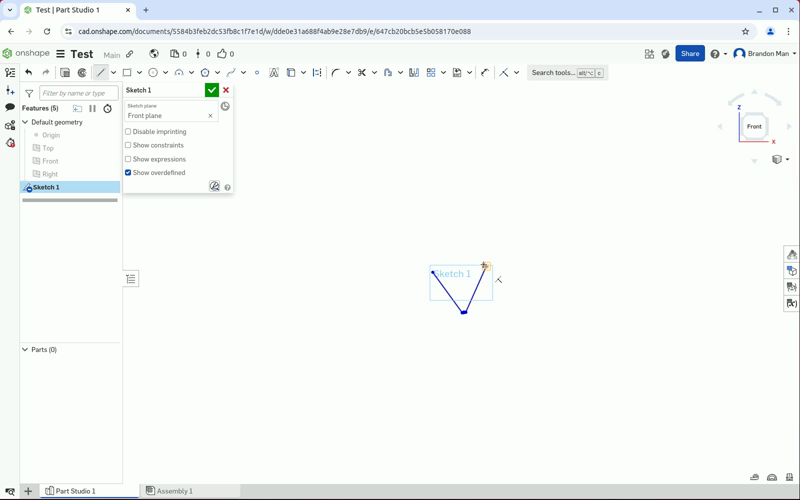
scroll(6)
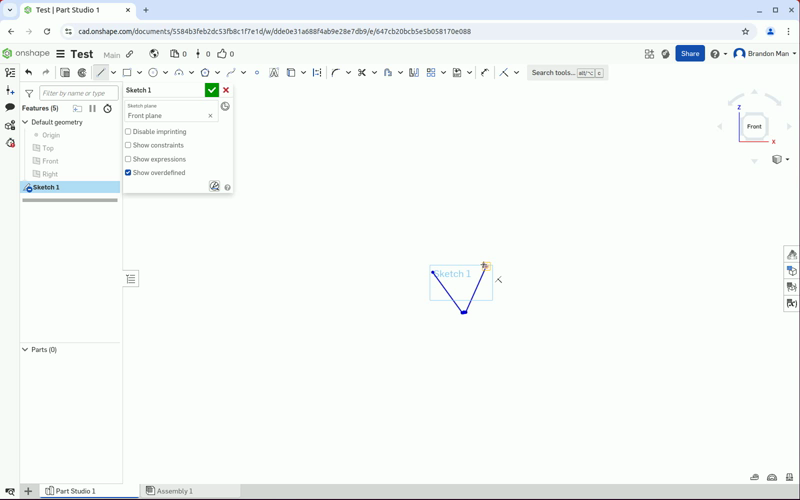
scroll(6)
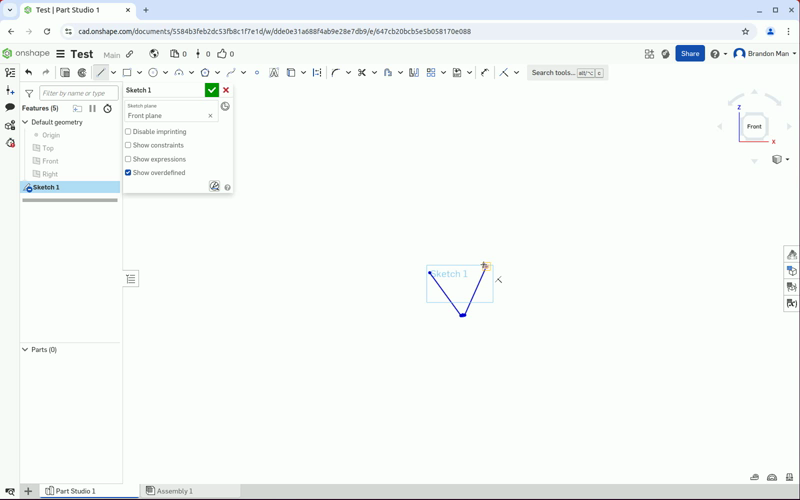
scroll(6)
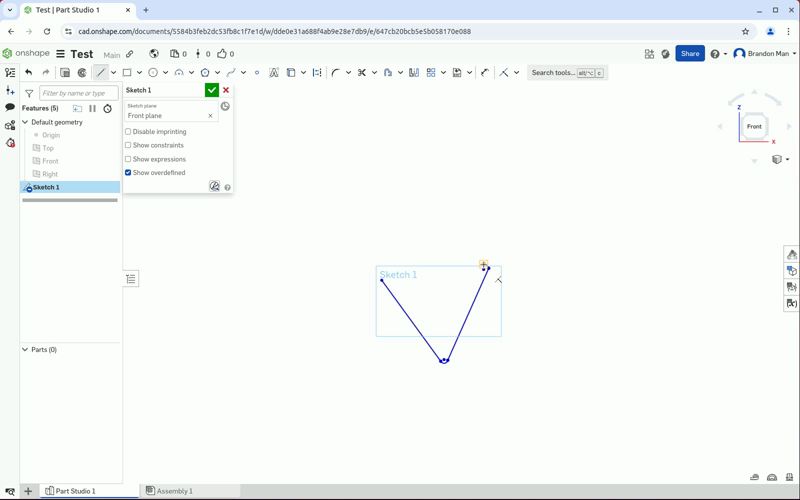
scroll(6)
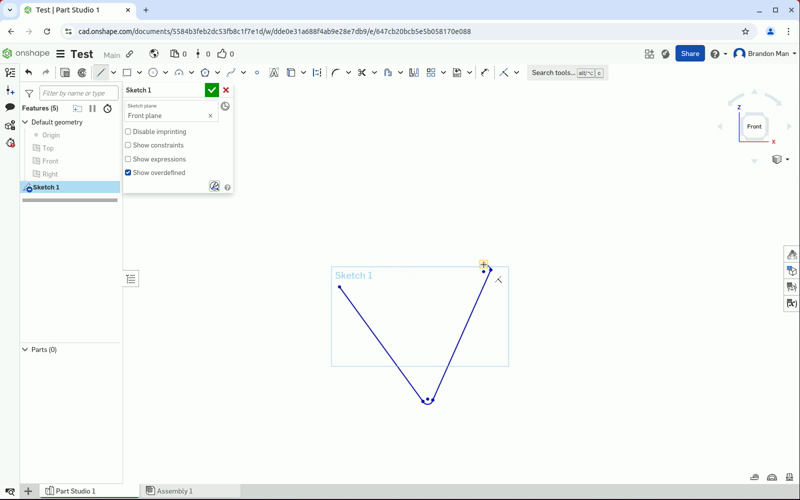
scroll(6)
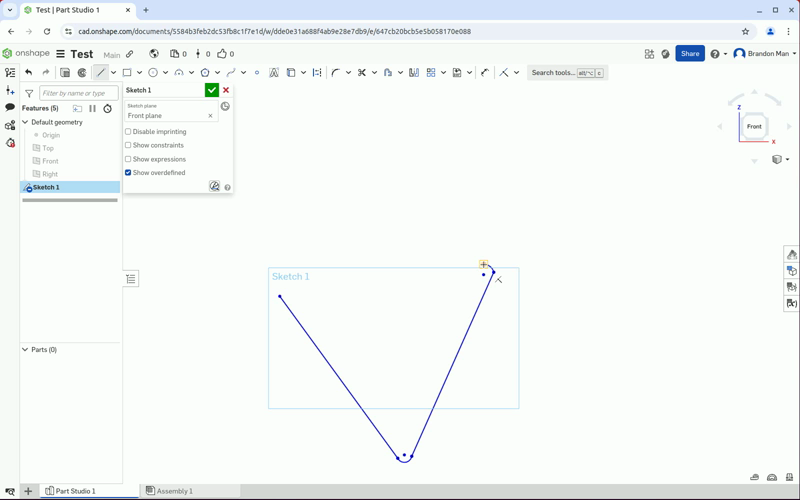
scroll(6)
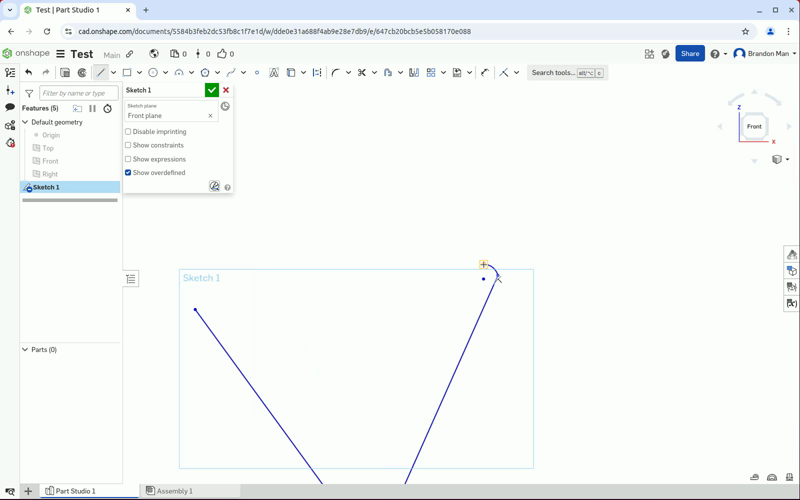
scroll(6)
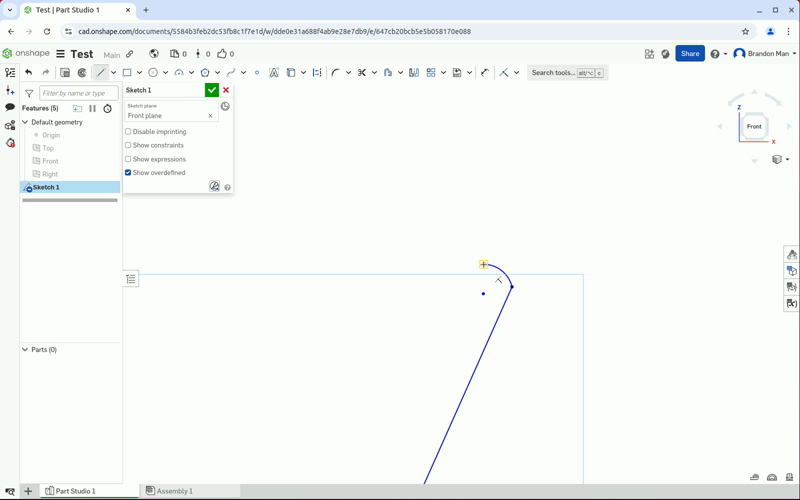
click(483, 264)
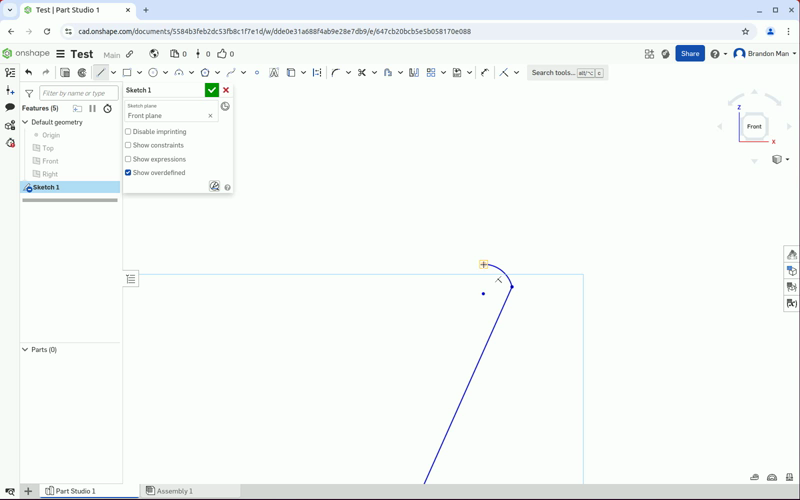
scroll(-6)
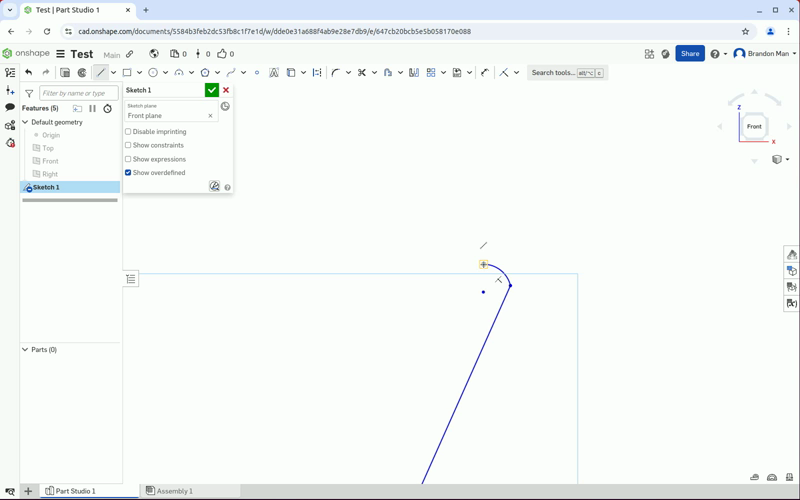
scroll(-6)
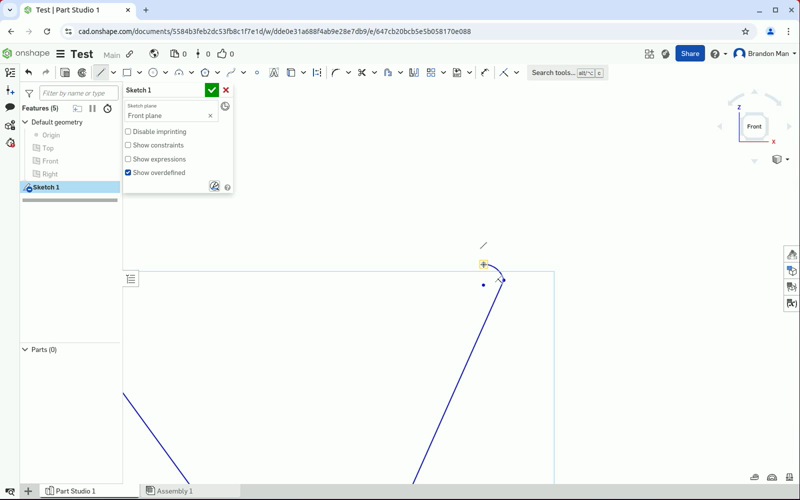
scroll(-6)
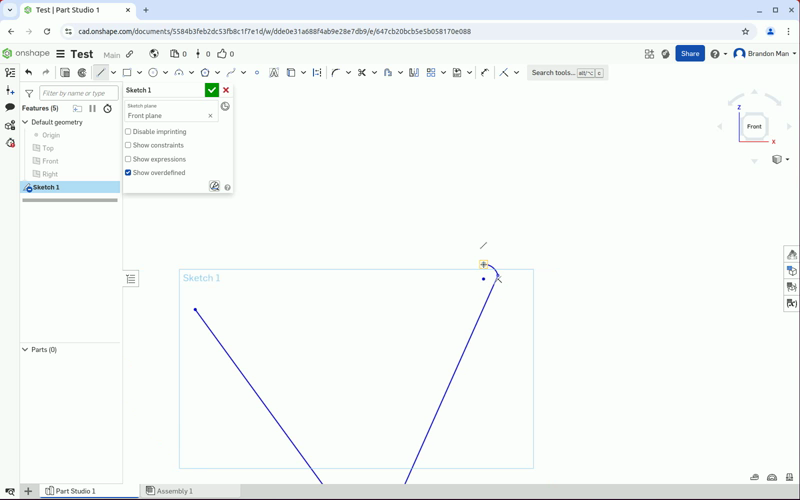
scroll(-6)
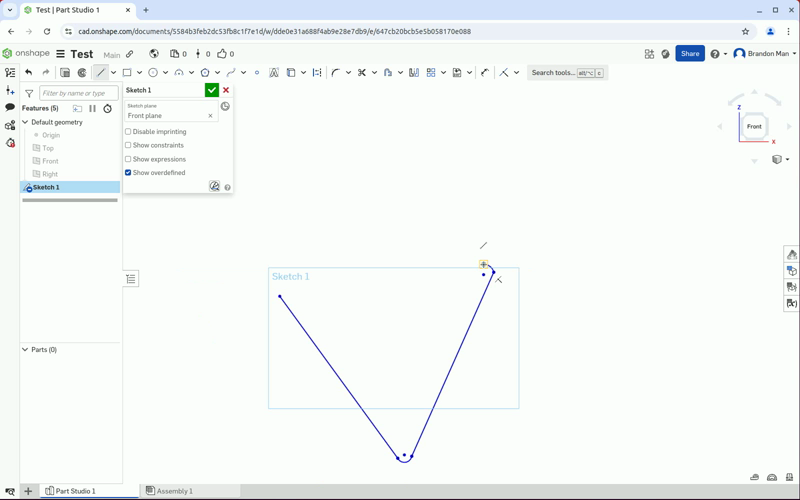
scroll(-6)
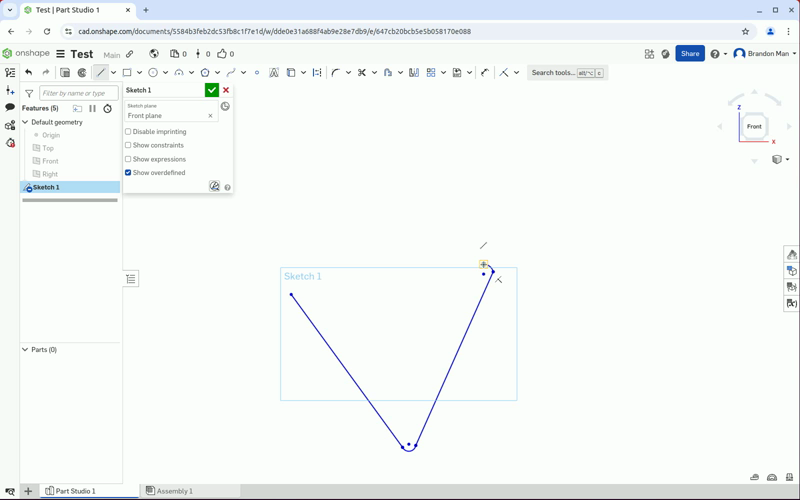
scroll(-6)
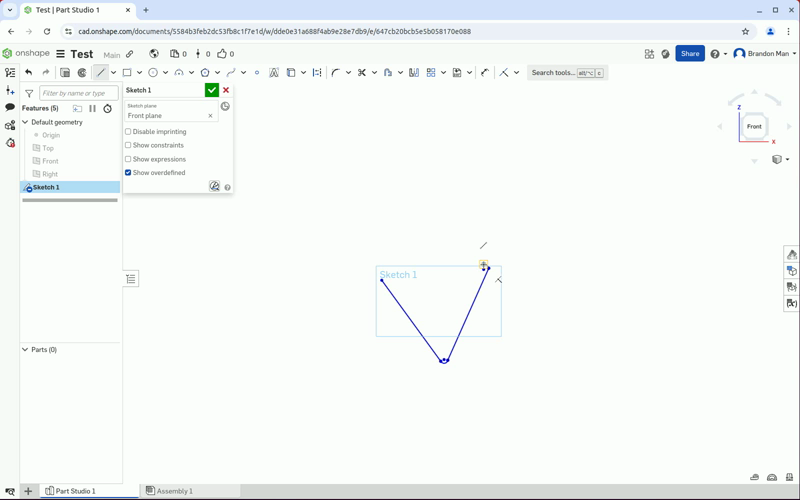
scroll(-6)
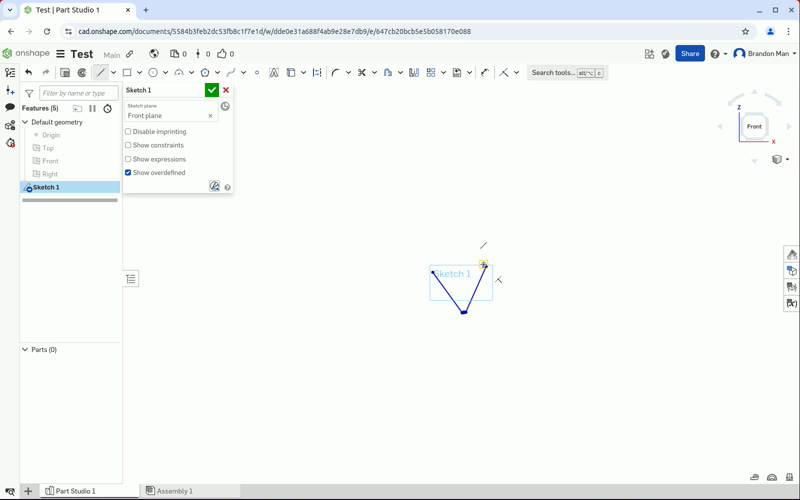
key_down(shift)
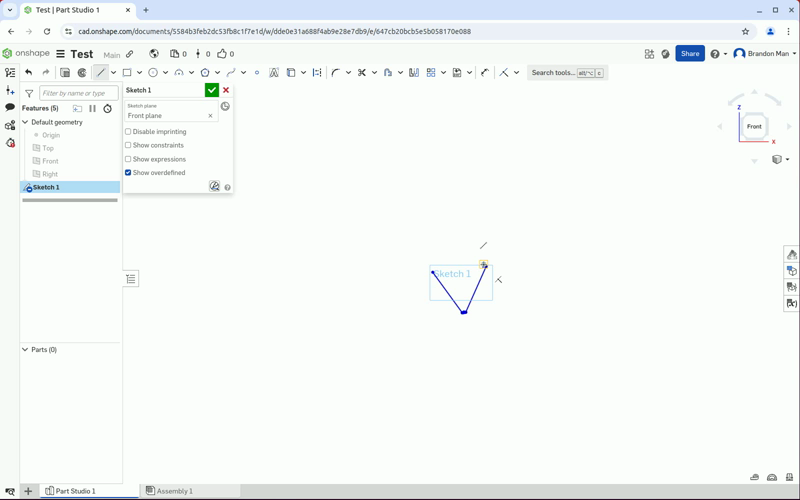
mouse_move(513, 264)
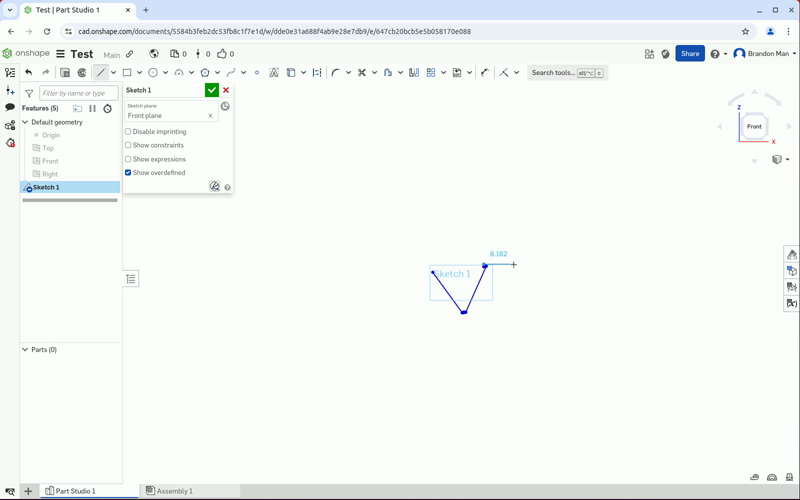
mouse_move(433, 269)
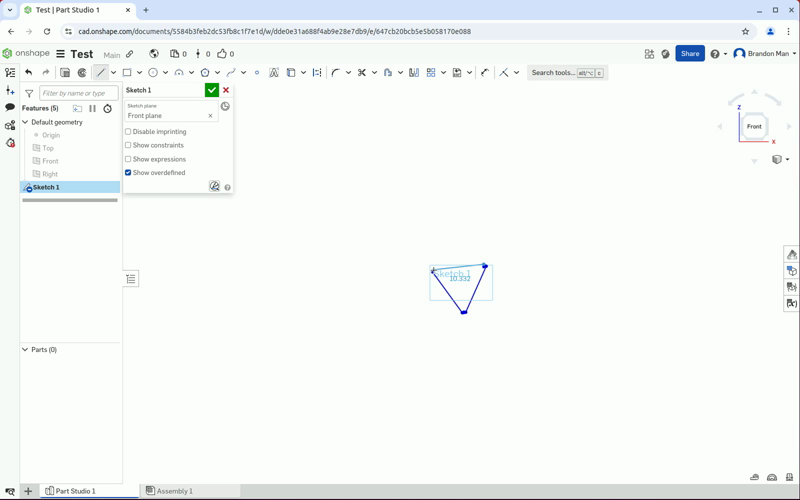
scroll(6)
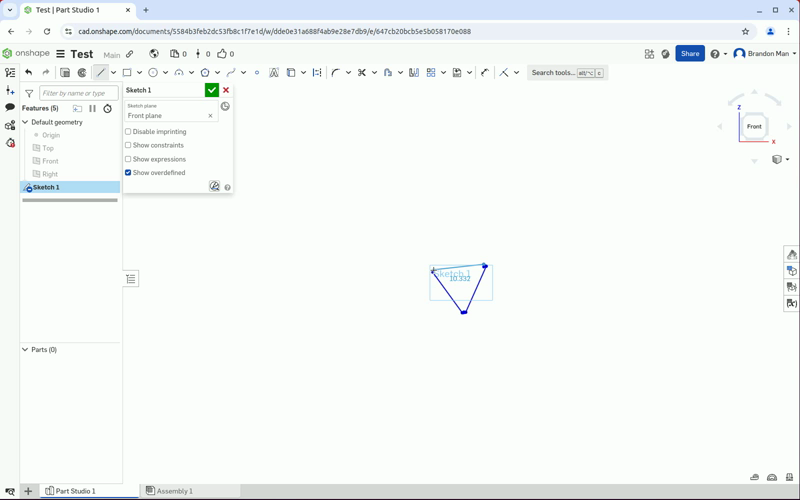
scroll(6)
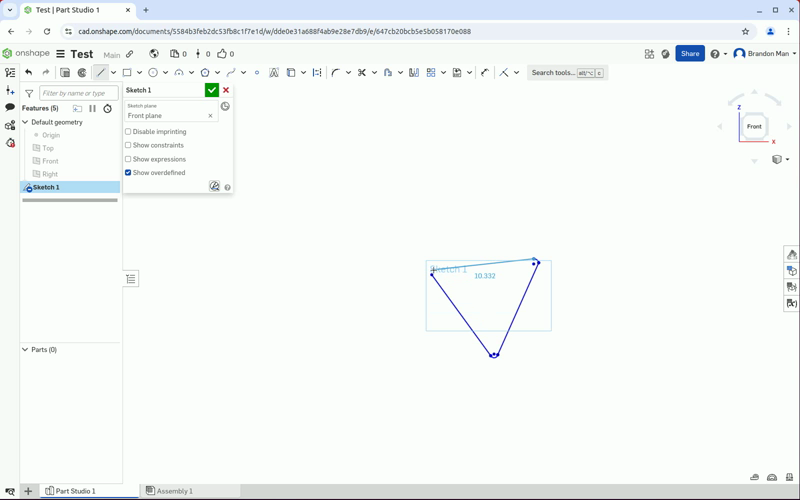
scroll(6)
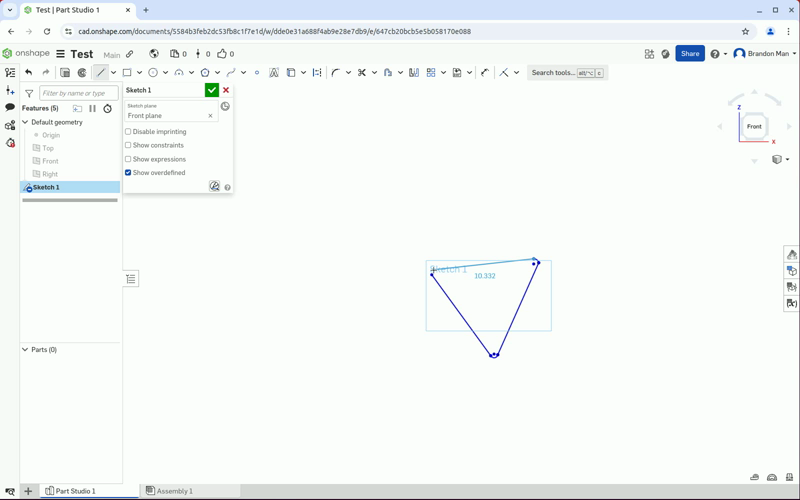
scroll(6)
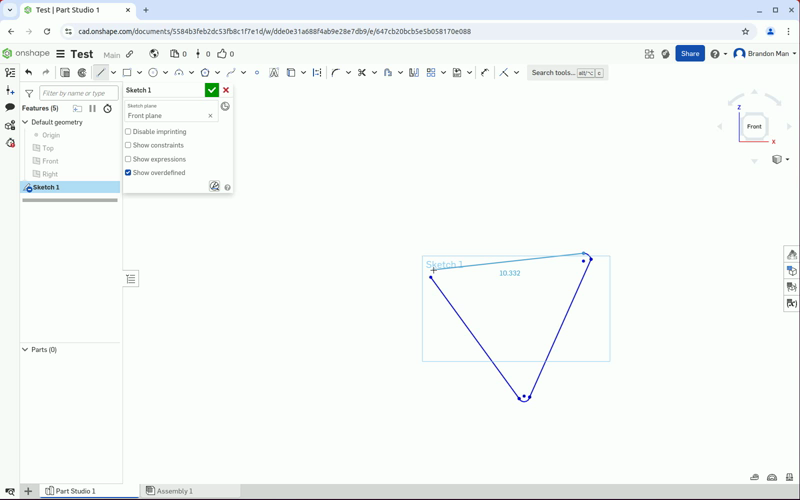
scroll(6)
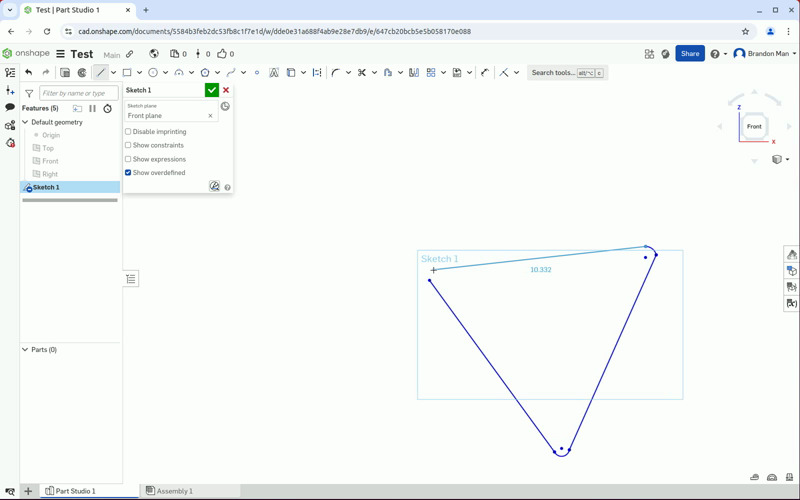
scroll(6)
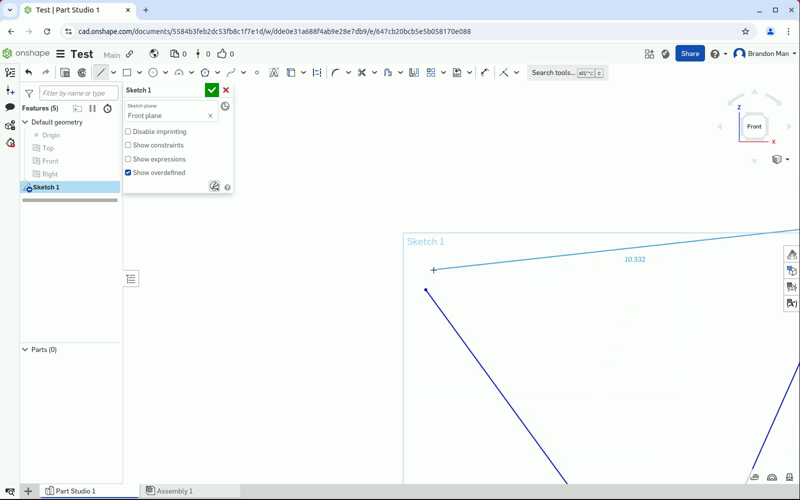
scroll(6)
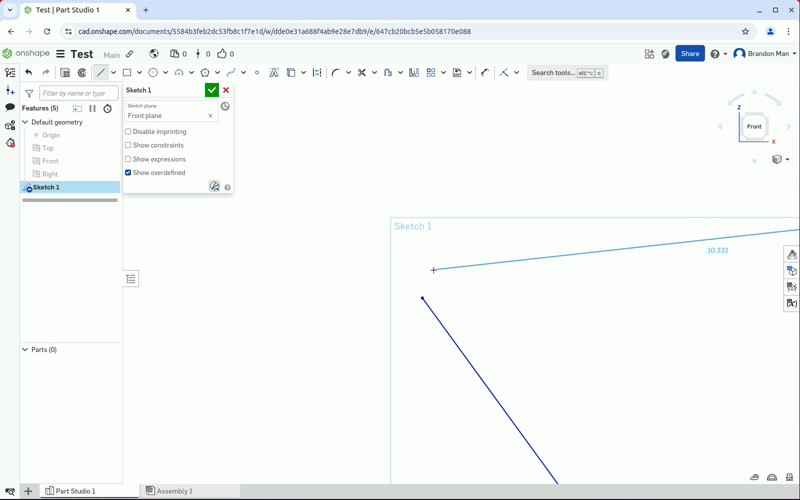
click(433, 269)
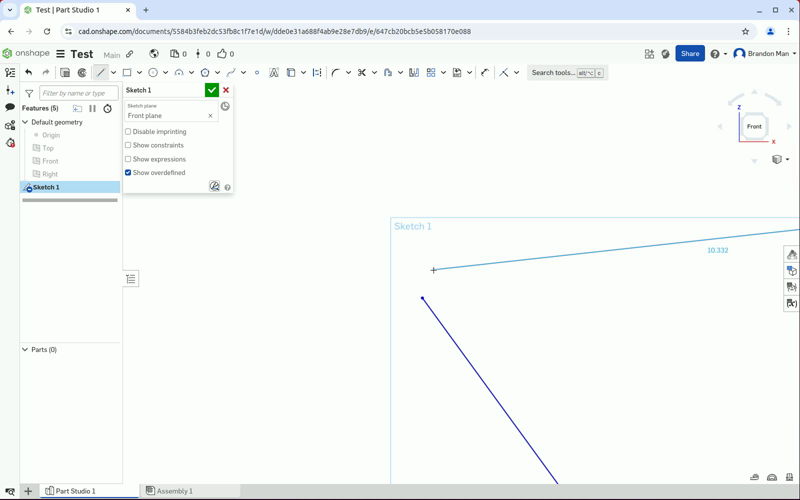
scroll(-6)
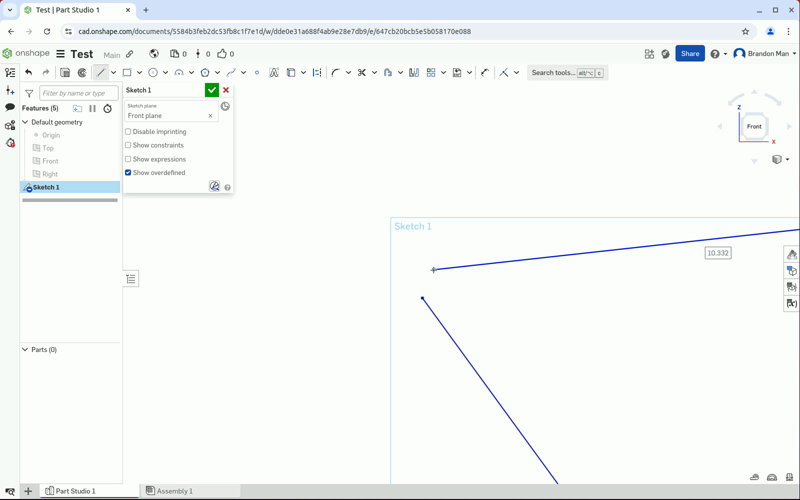
scroll(-6)
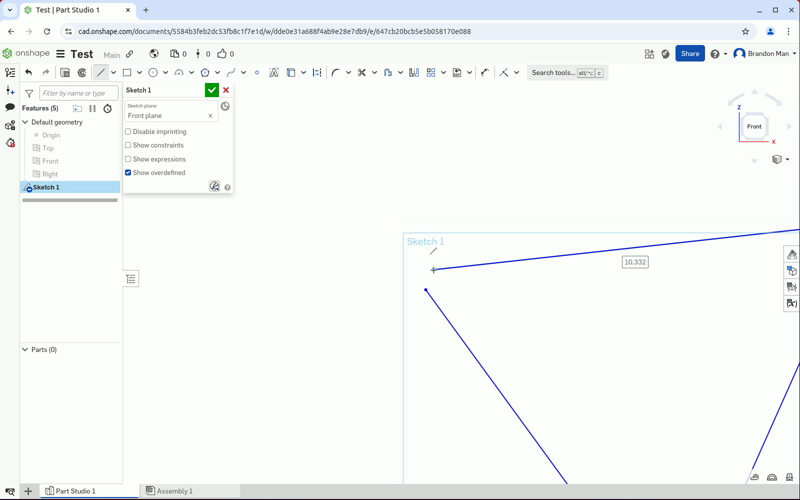
scroll(-6)
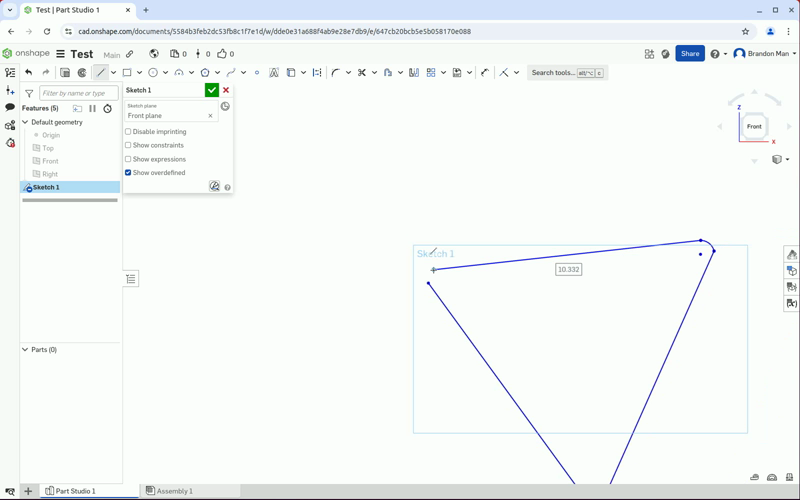
scroll(-6)
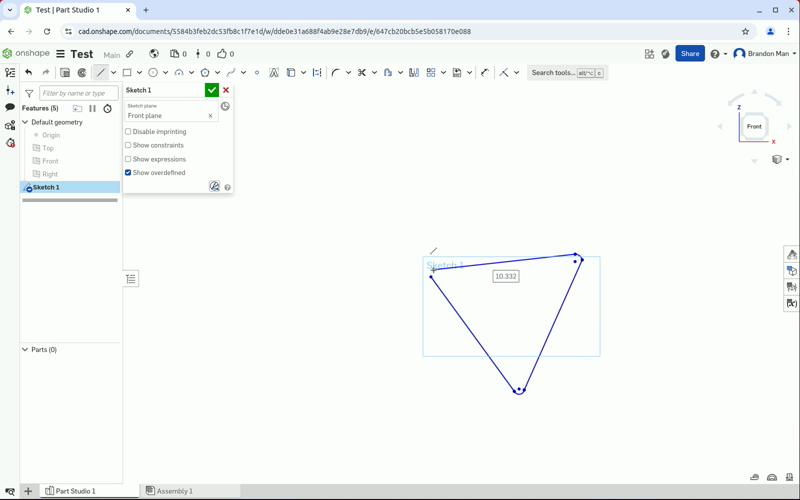
scroll(-6)
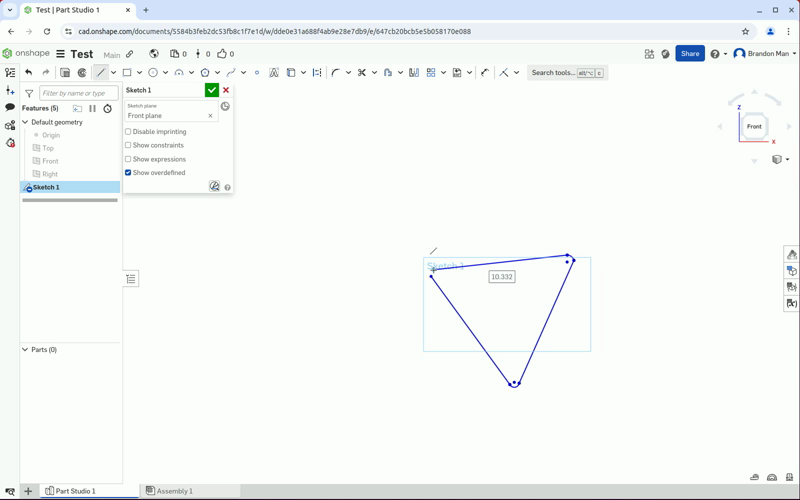
scroll(-6)
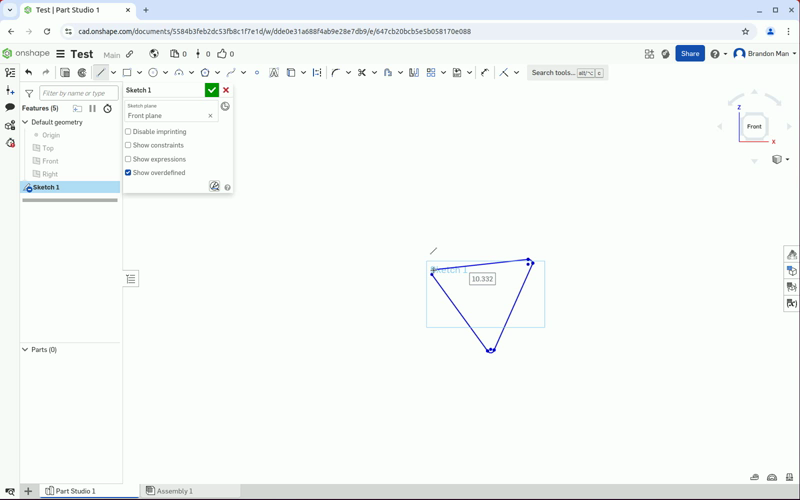
scroll(-6)
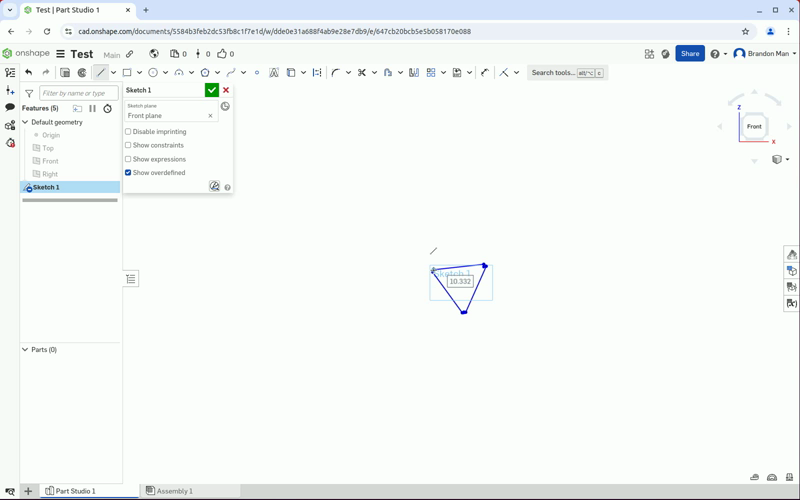
key_up(shift)
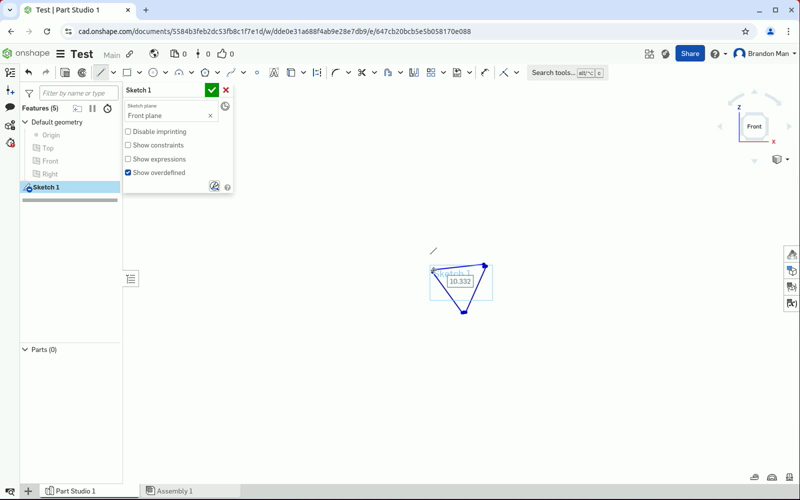
key(esc)
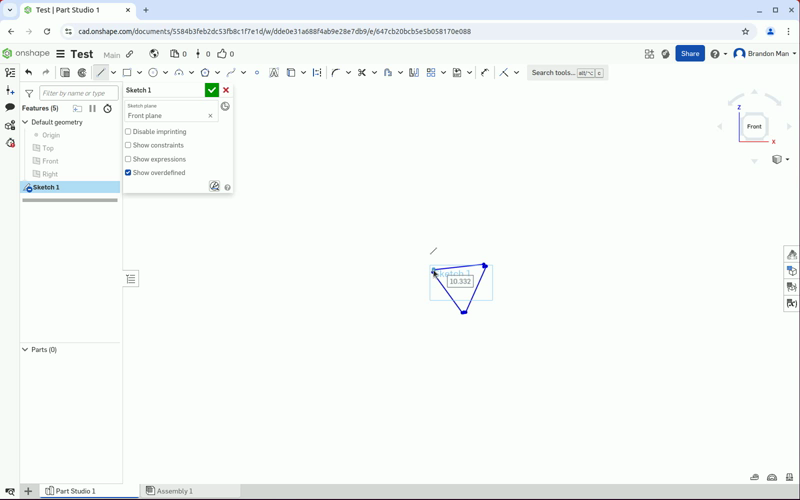
key(a)
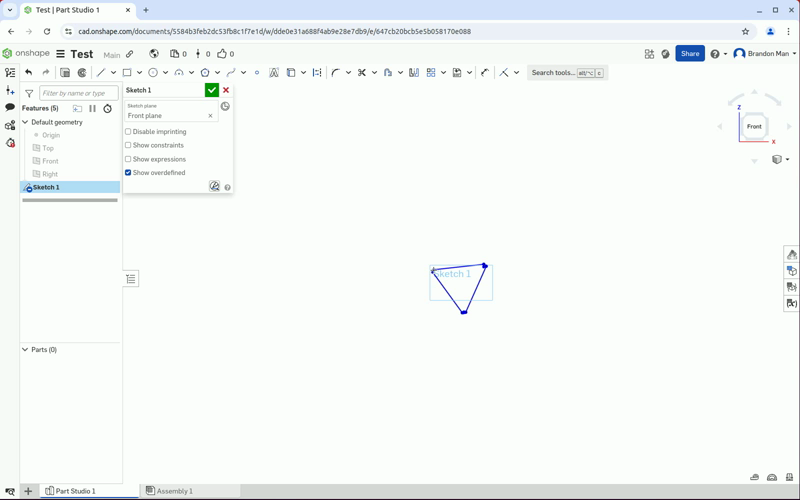
mouse_move(433, 269)
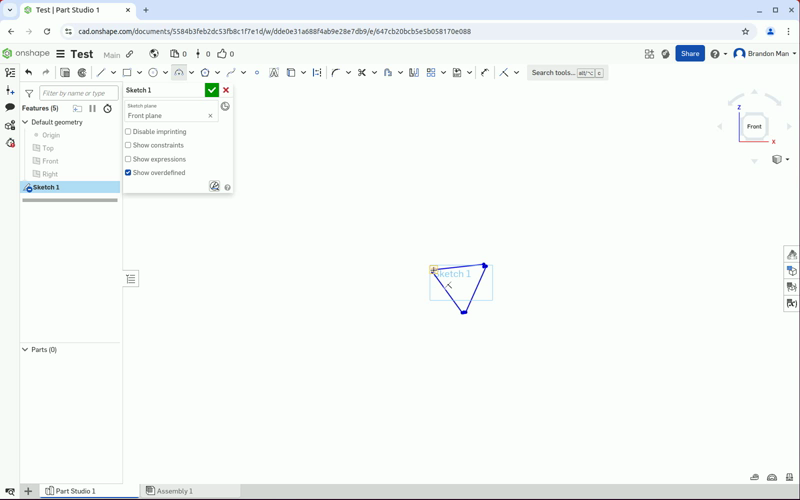
scroll(6)
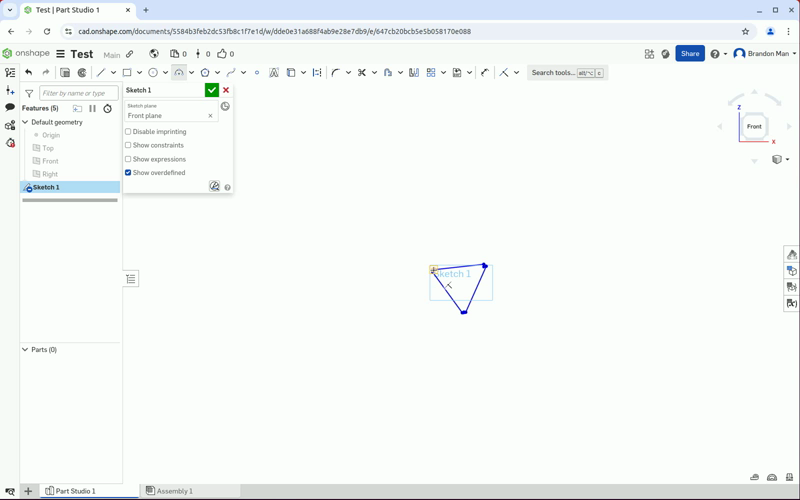
scroll(6)
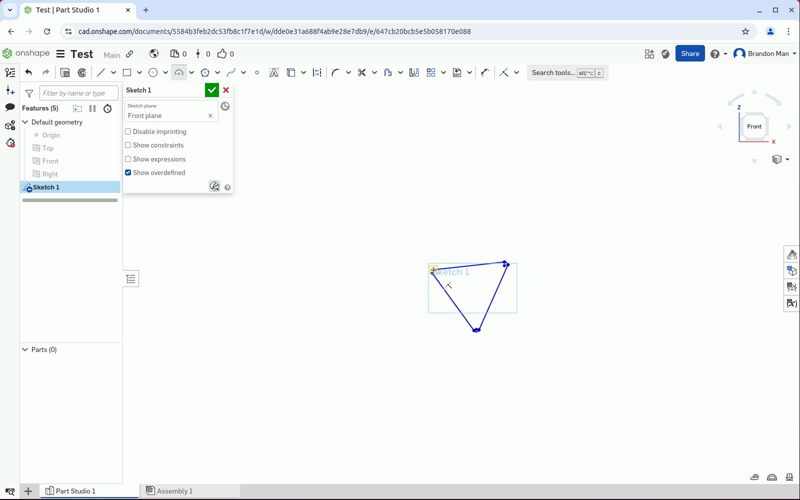
scroll(6)
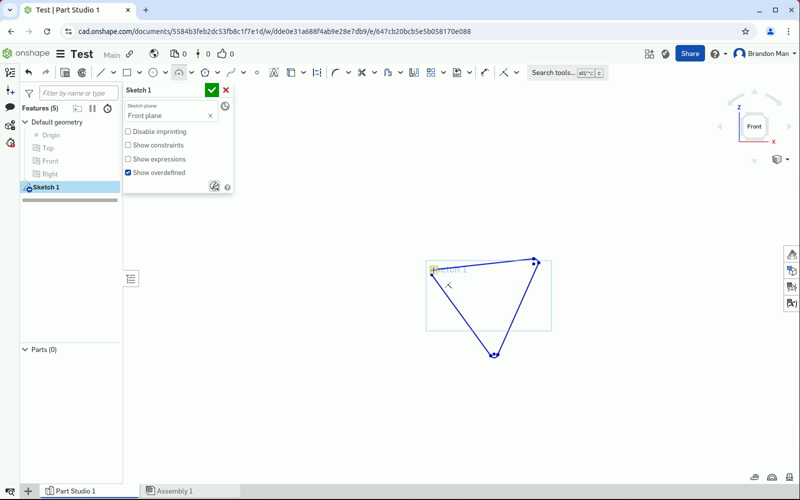
scroll(6)
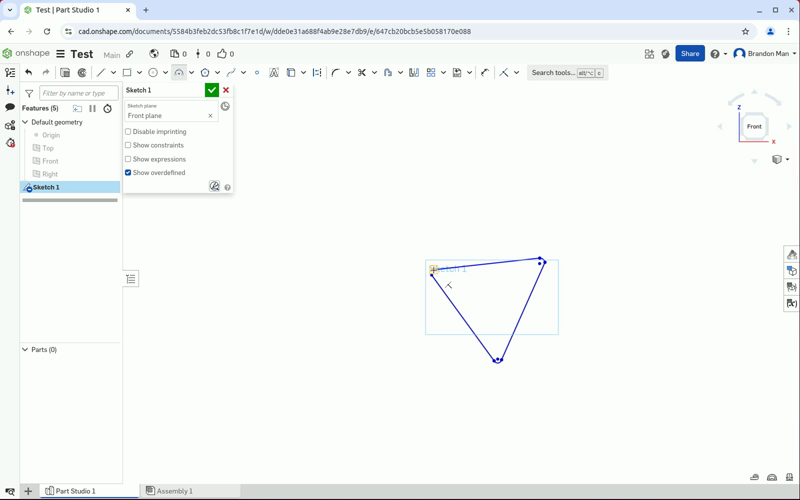
scroll(6)
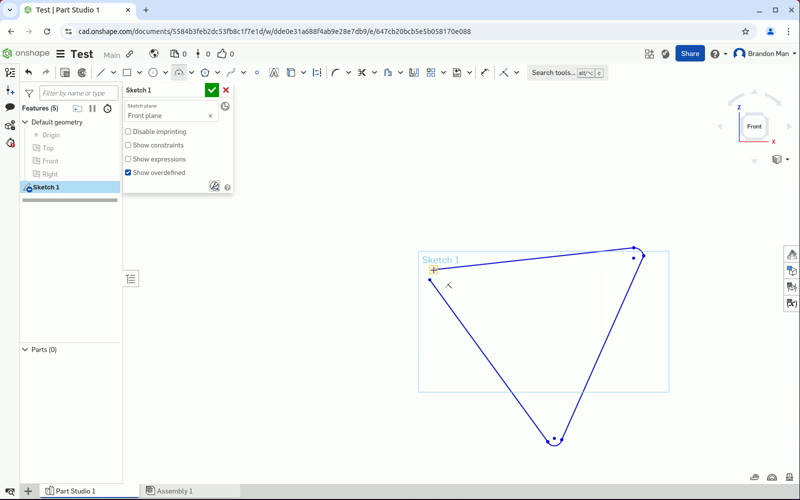
scroll(6)
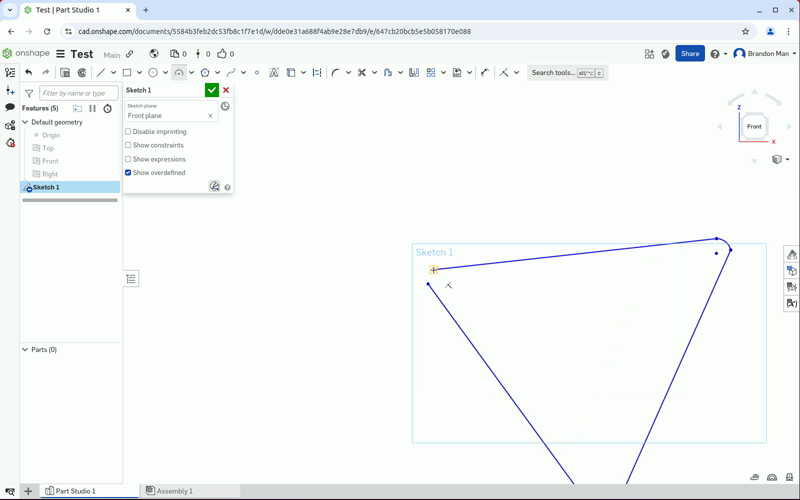
scroll(6)
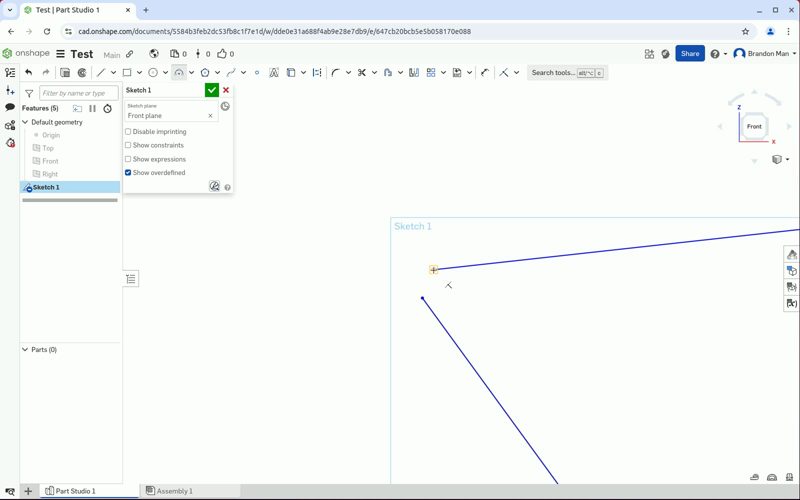
click(433, 269)
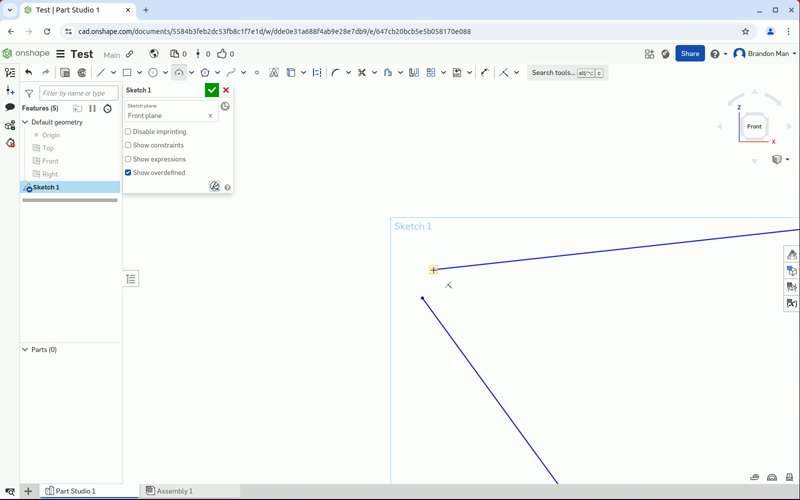
scroll(-6)
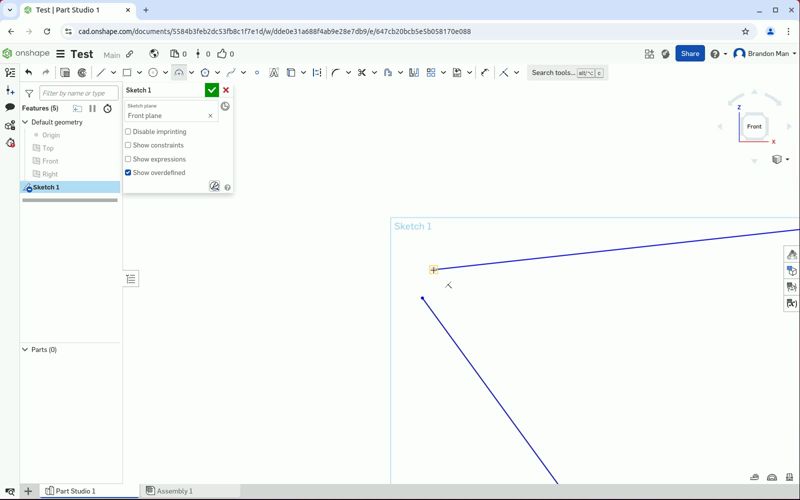
scroll(-6)
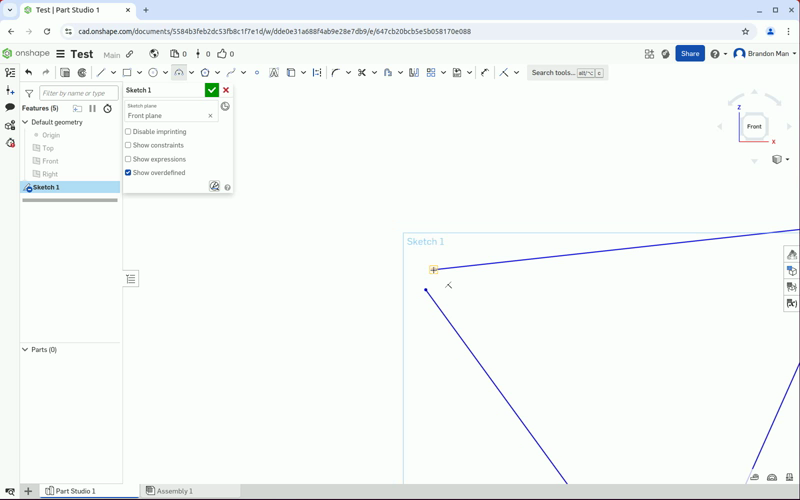
scroll(-6)
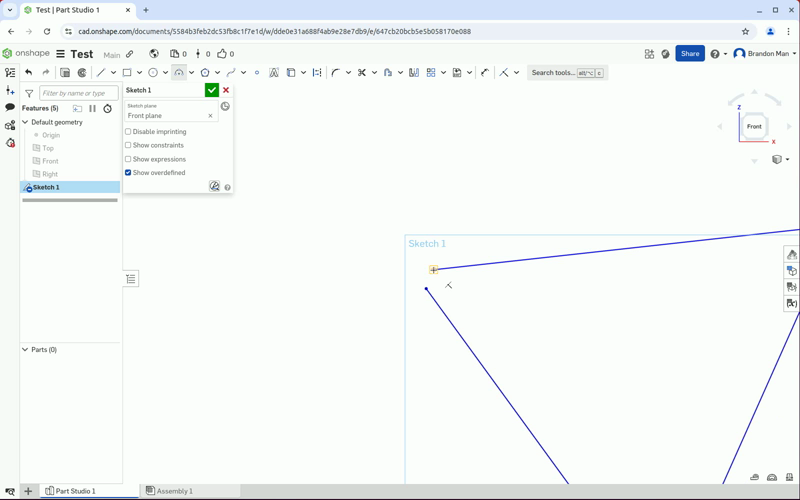
scroll(-6)
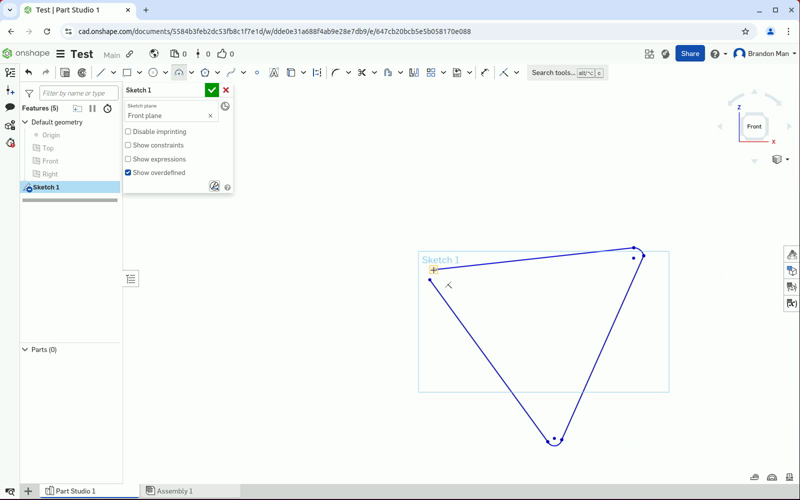
scroll(-6)
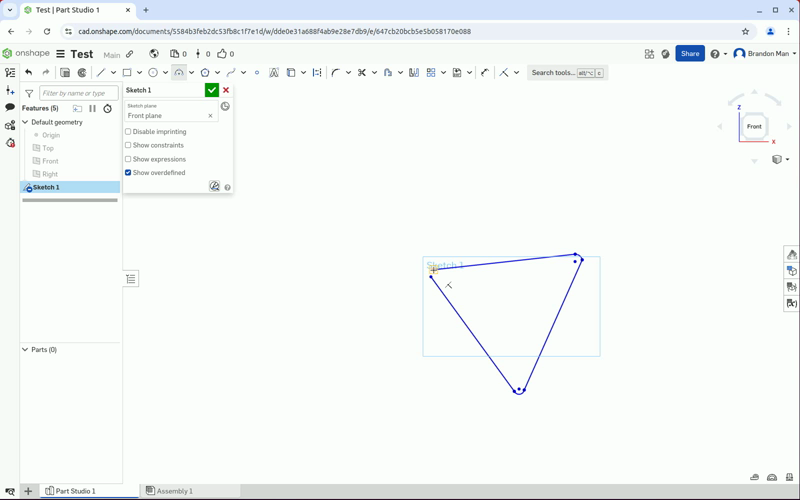
scroll(-6)
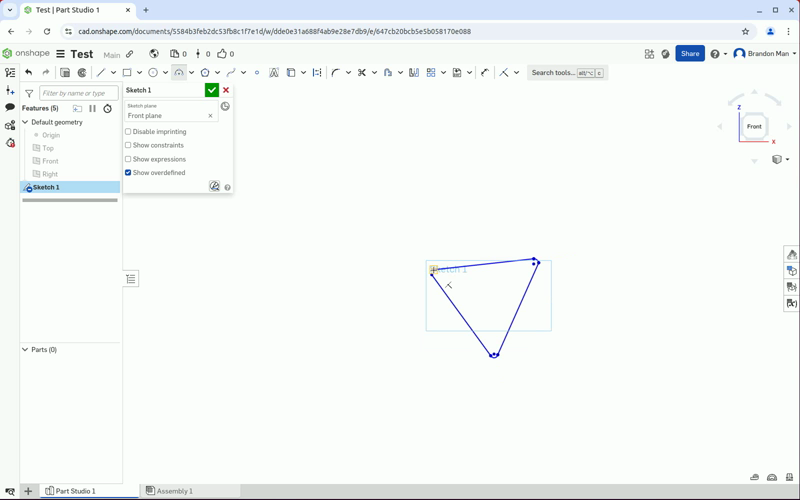
scroll(-6)
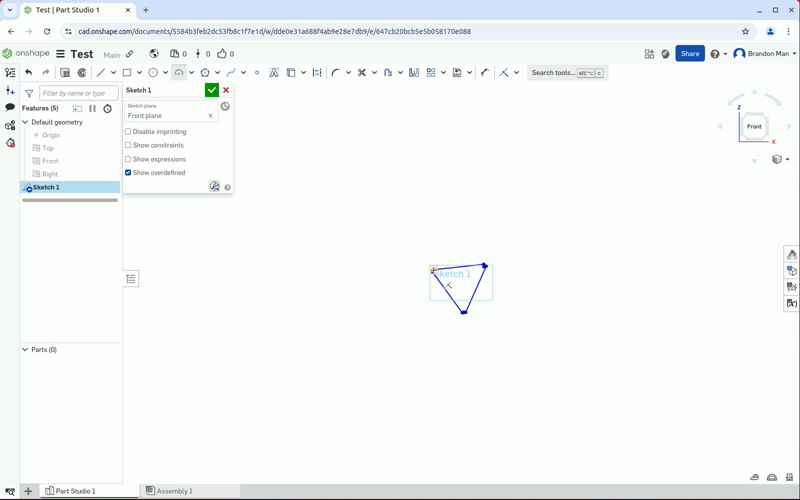
mouse_move(432, 272)
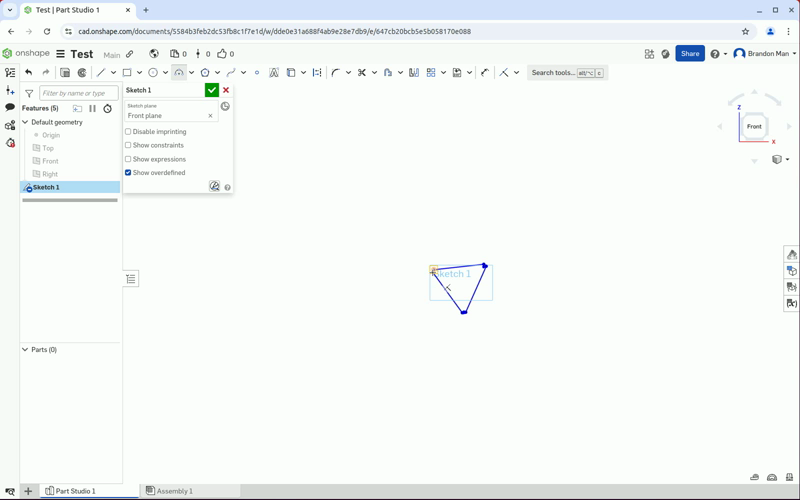
scroll(6)
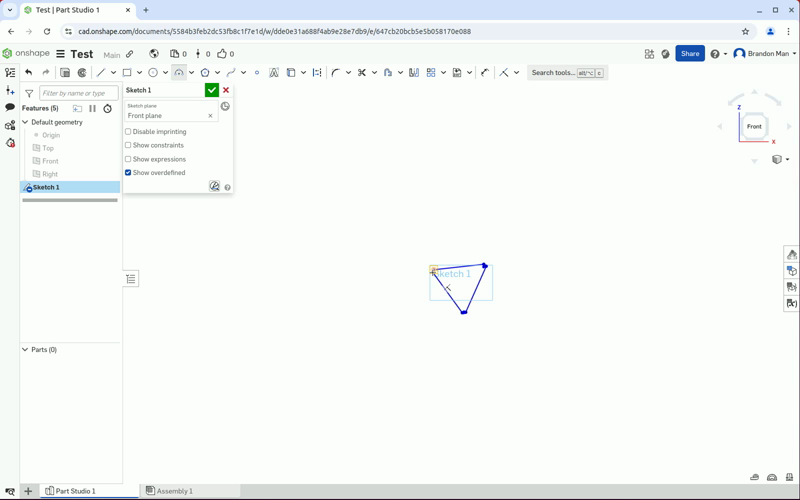
scroll(6)
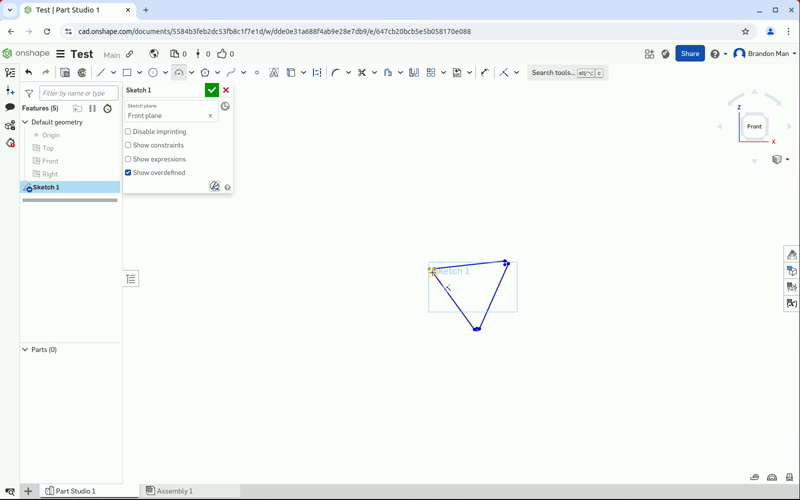
scroll(6)
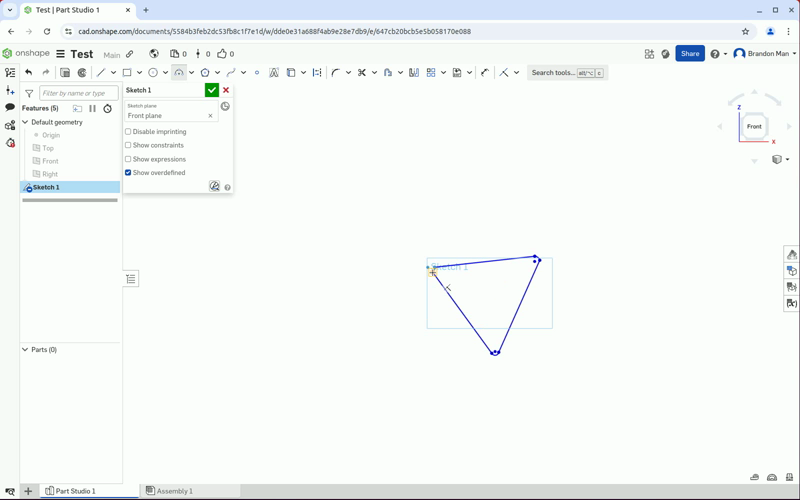
scroll(6)
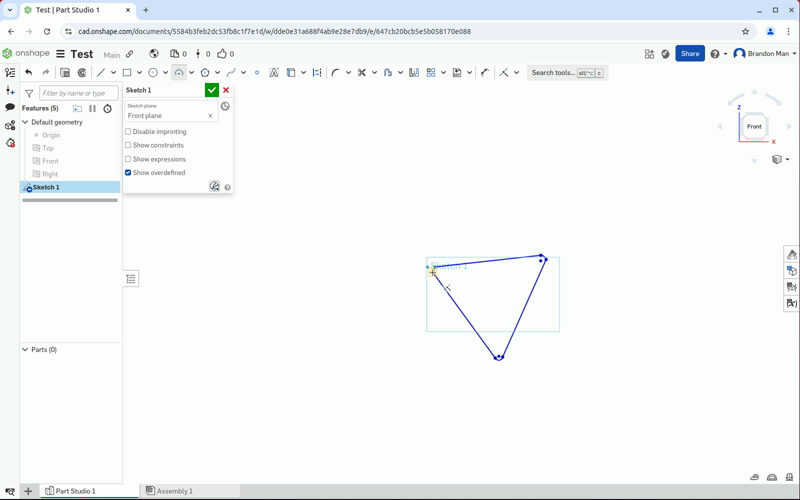
scroll(6)
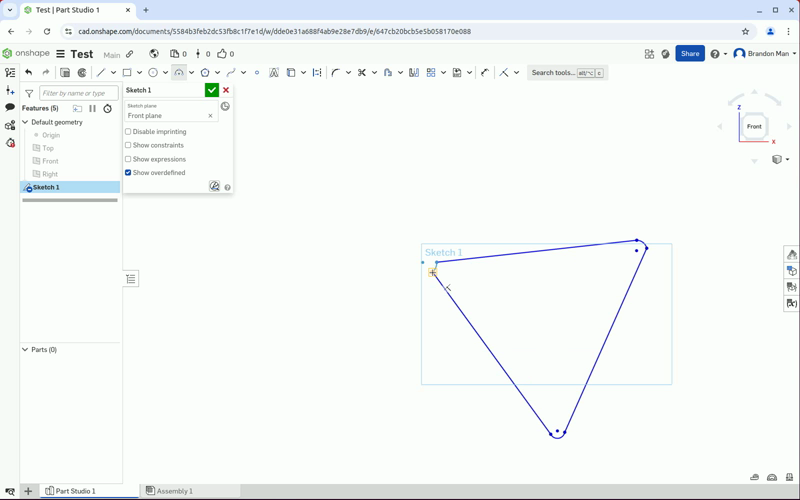
scroll(6)
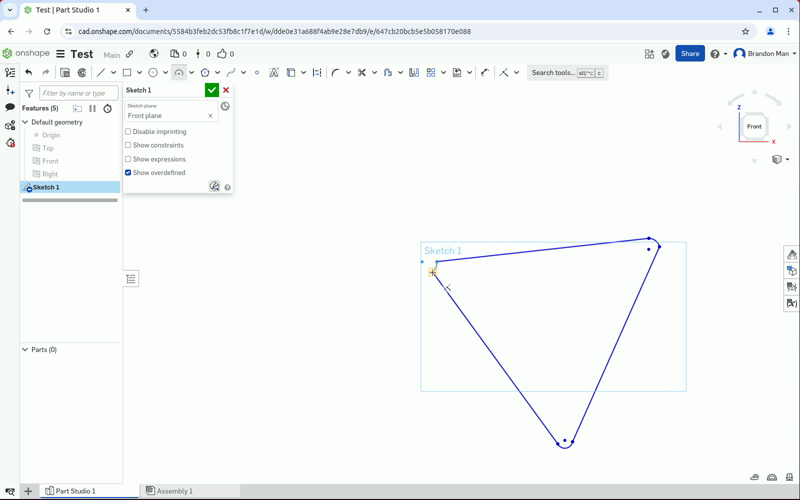
scroll(6)
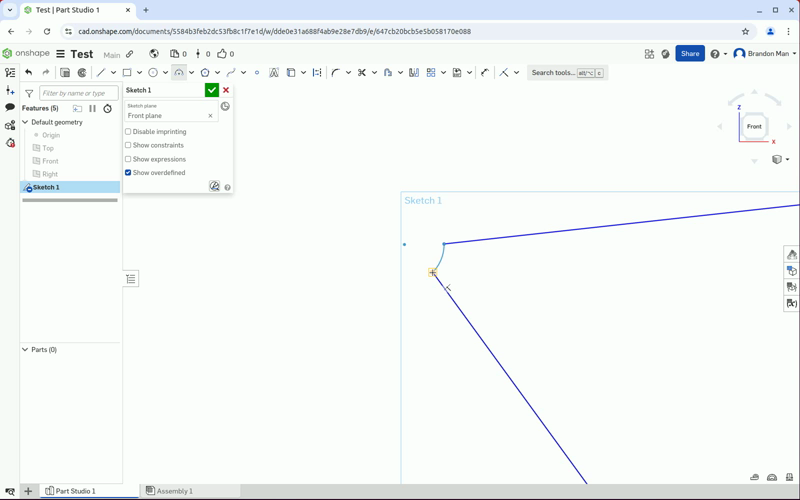
click(432, 272)
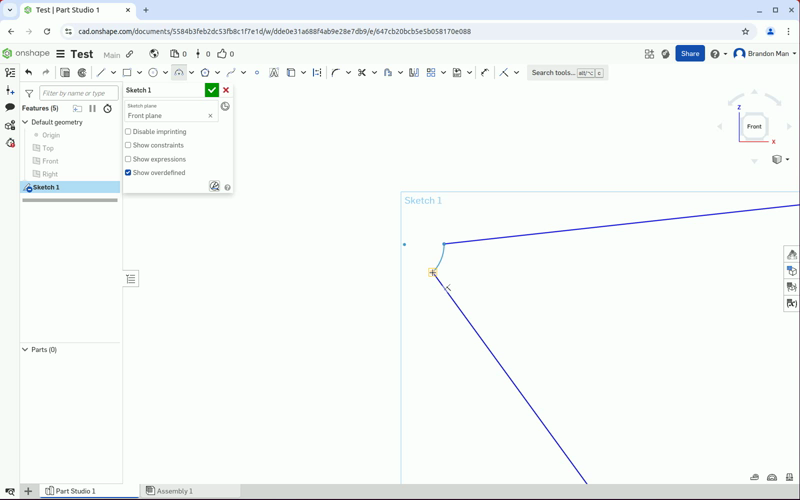
scroll(-6)
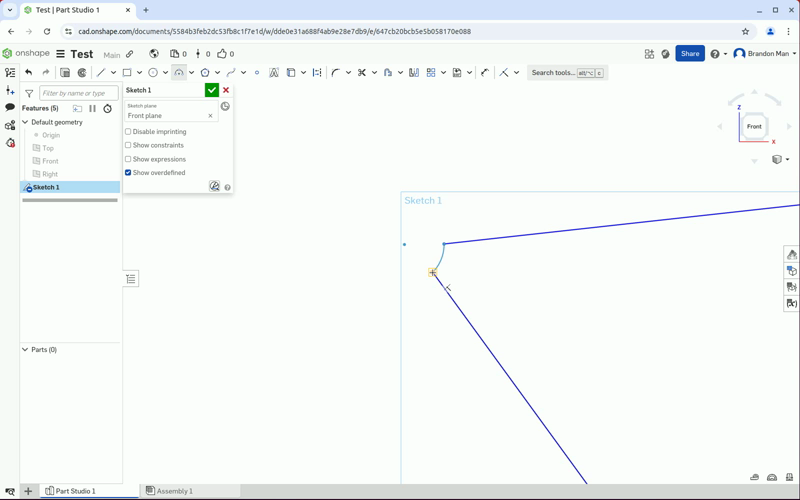
scroll(-6)
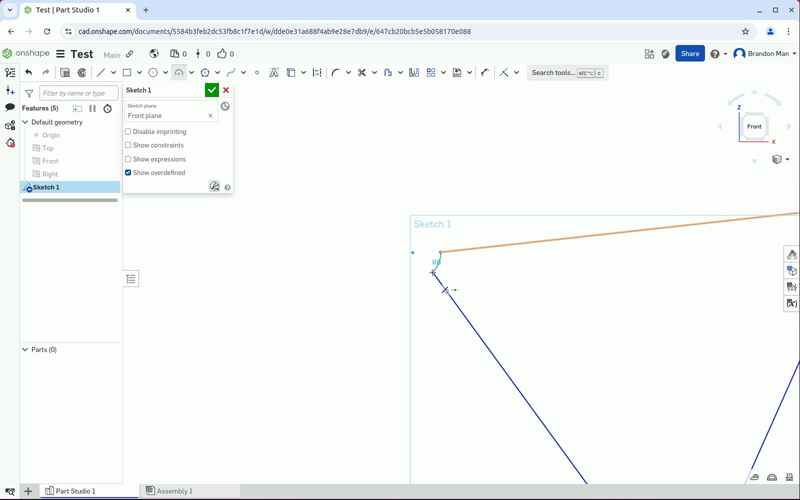
scroll(-6)
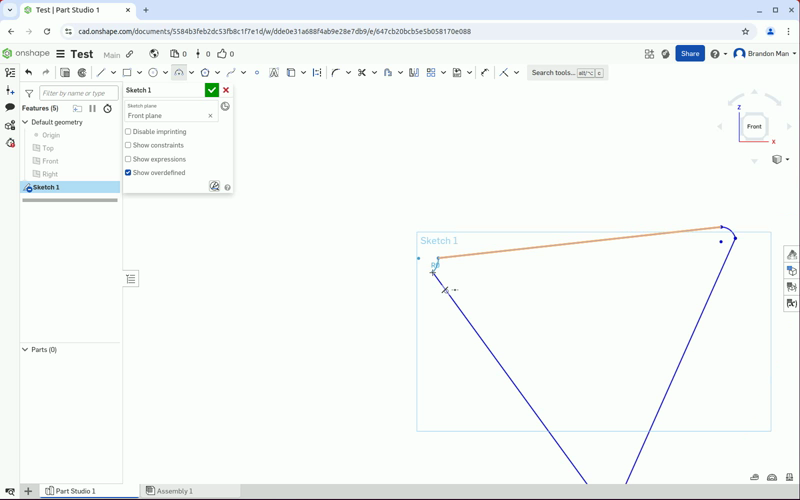
scroll(-6)
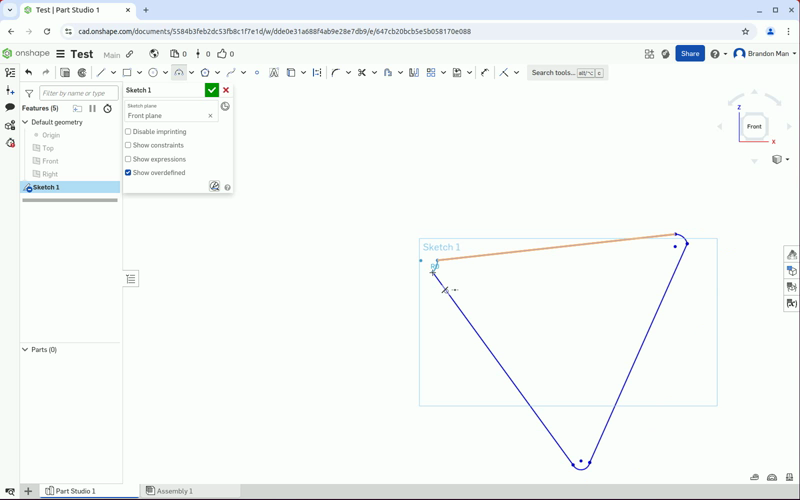
scroll(-6)
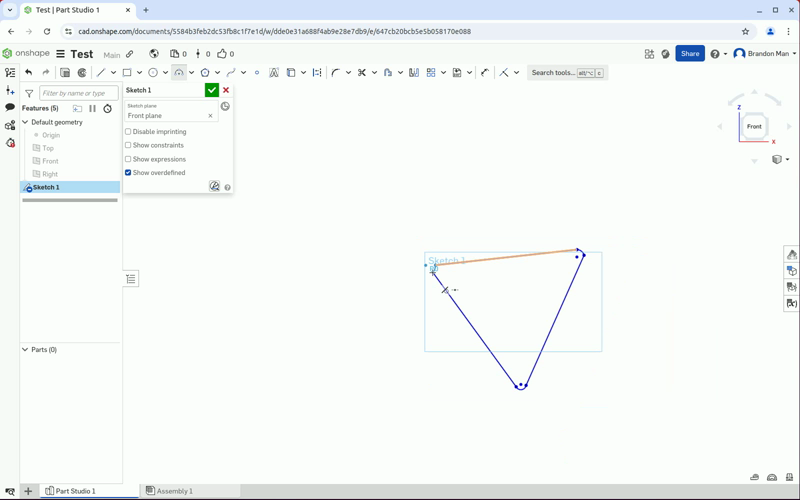
scroll(-6)
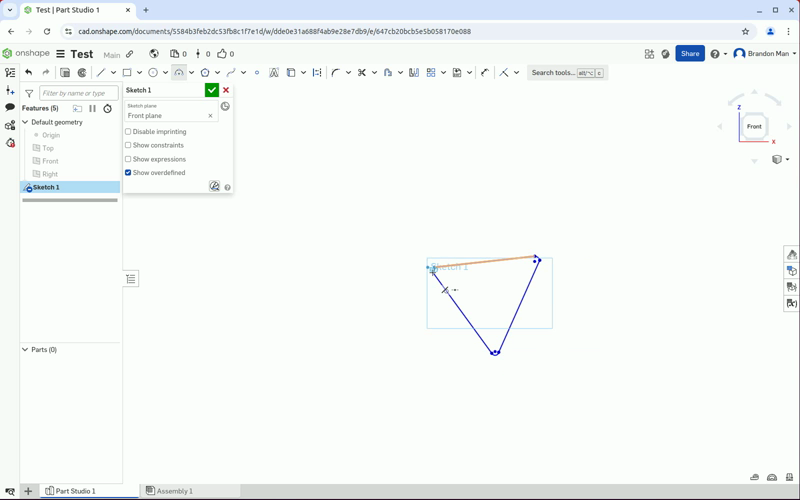
scroll(-6)
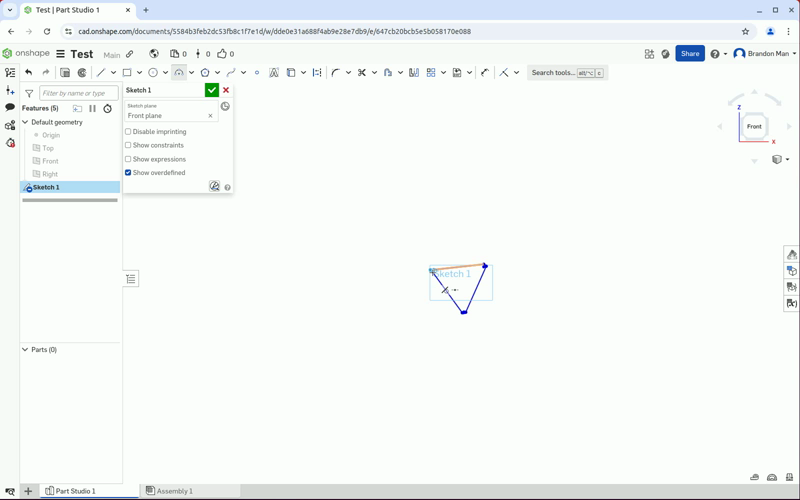
key_down(shift)
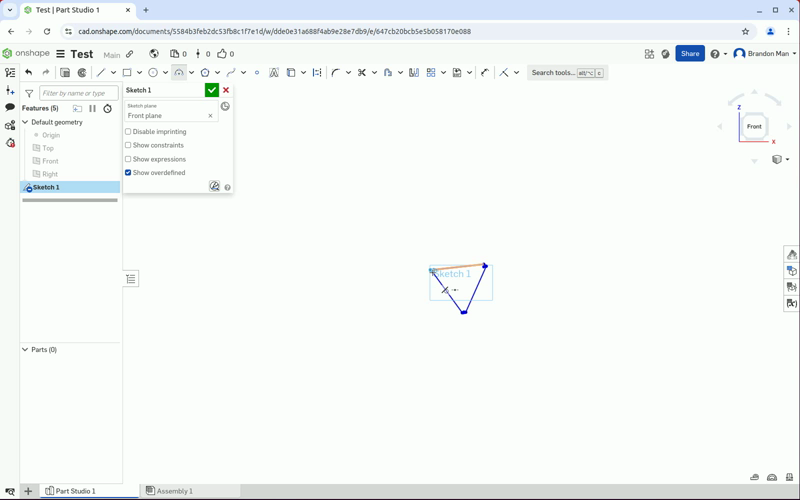
mouse_move(431, 270)
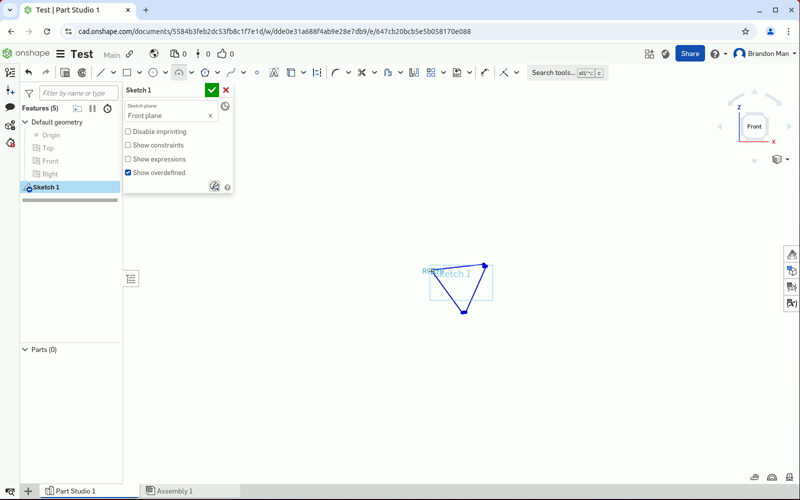
scroll(6)
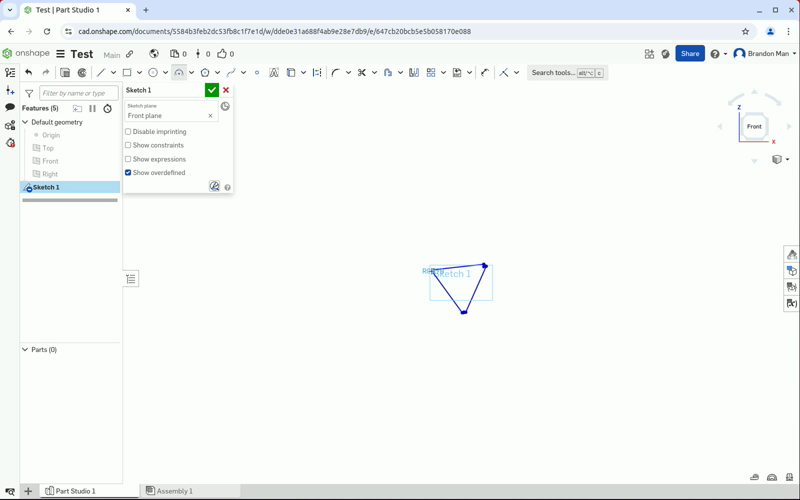
scroll(6)
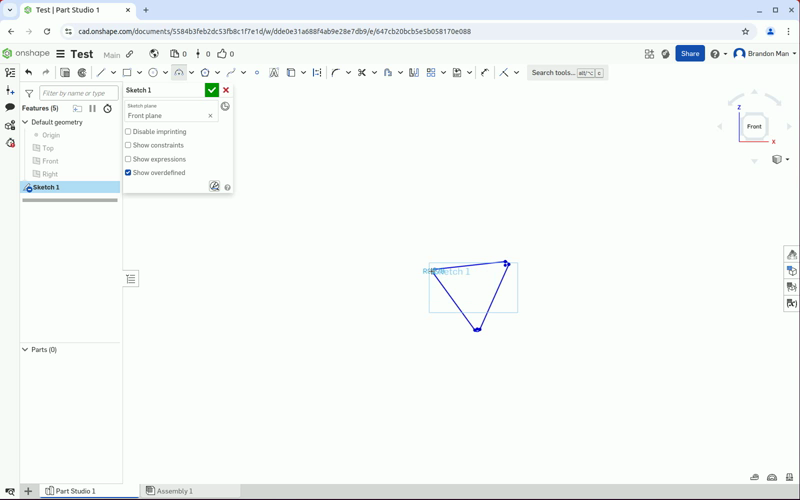
scroll(6)
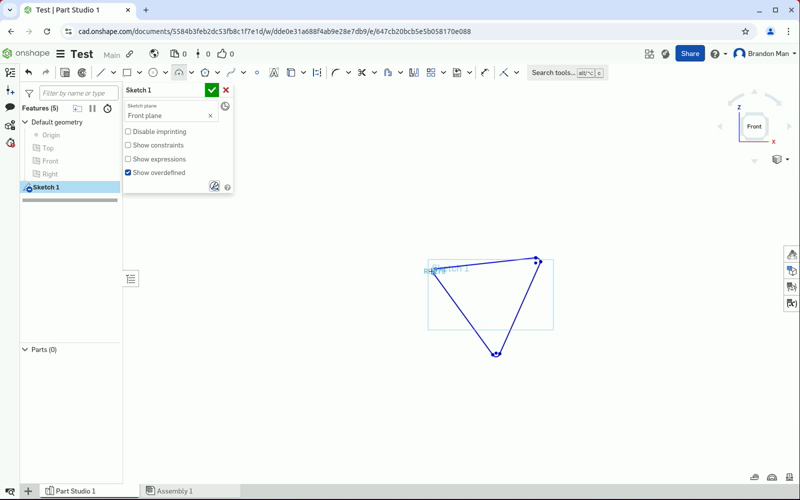
scroll(6)
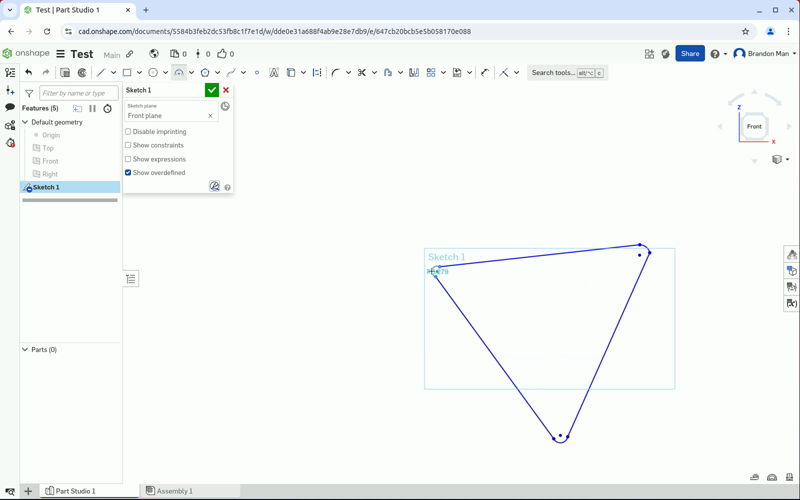
scroll(6)
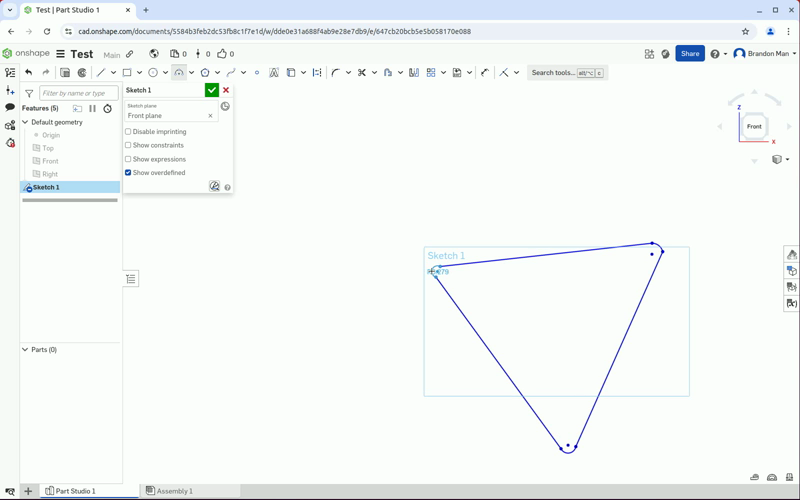
scroll(6)
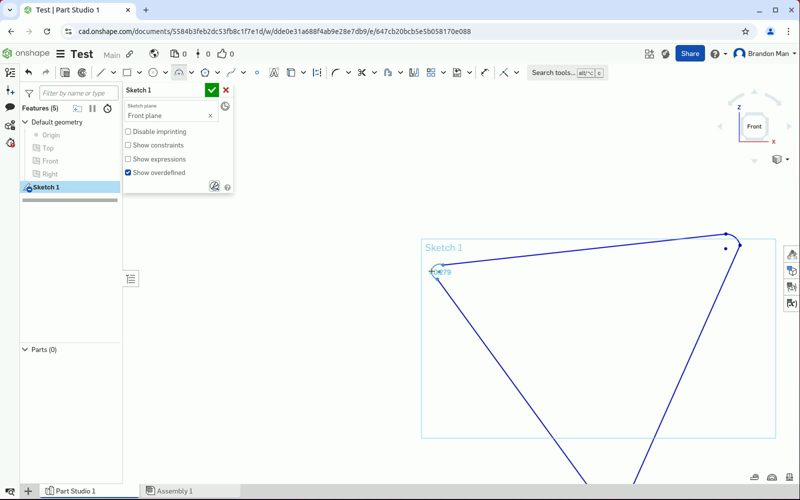
scroll(6)
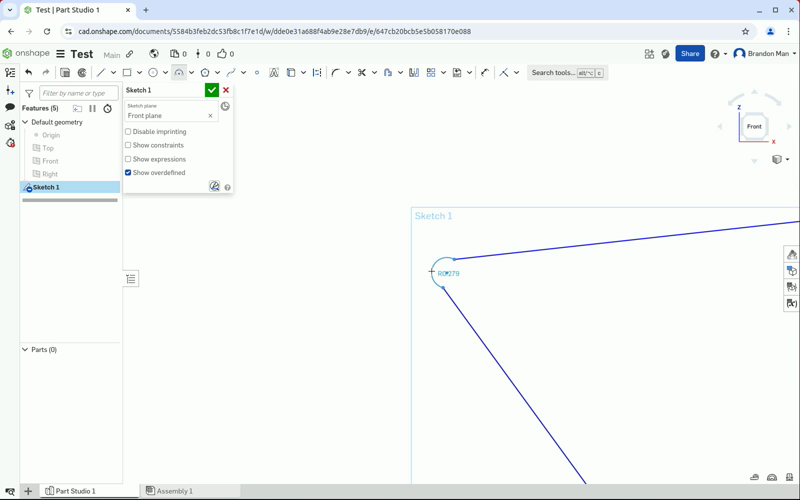
click(431, 270)
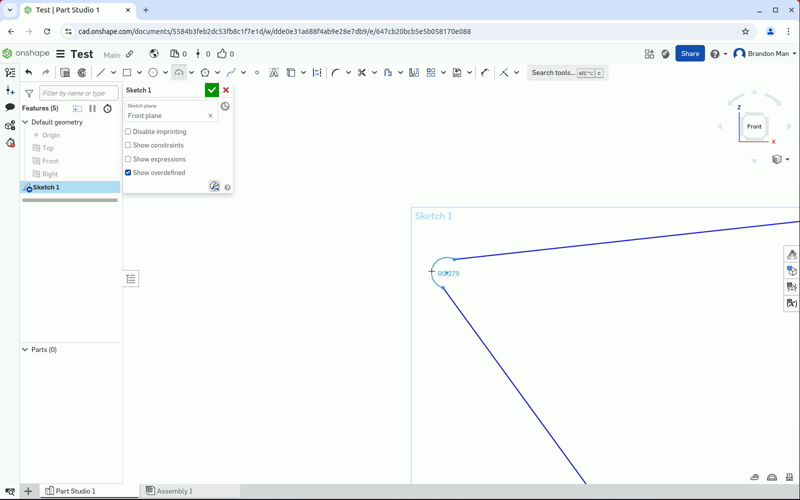
scroll(-6)
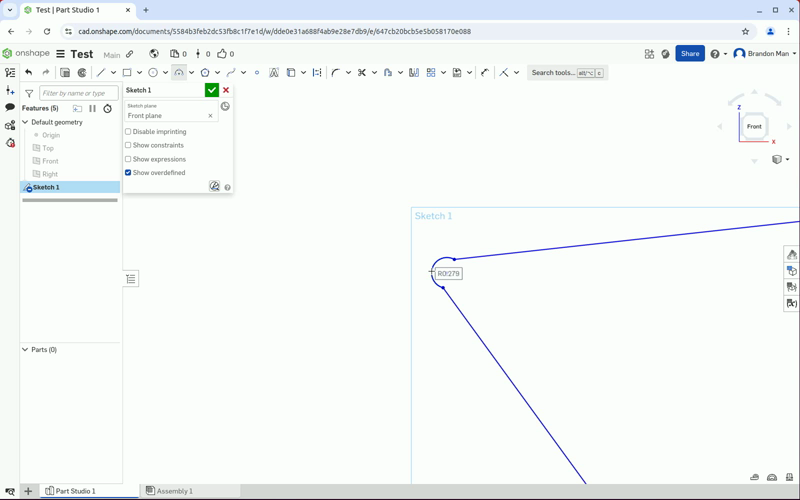
scroll(-6)
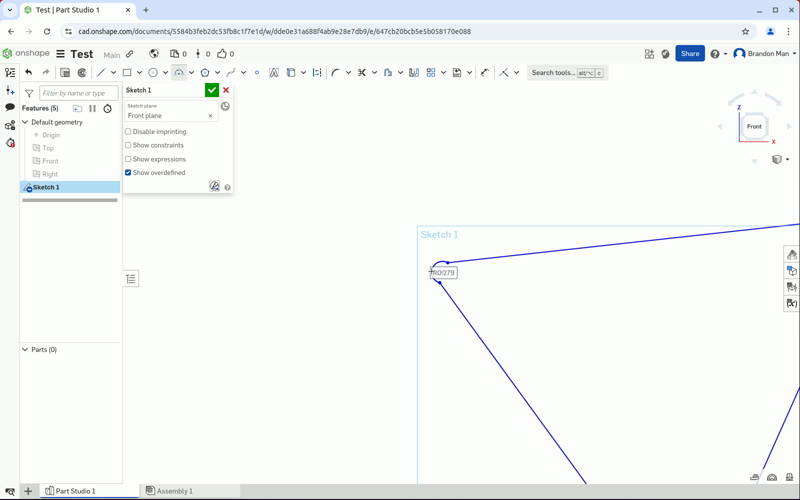
scroll(-6)
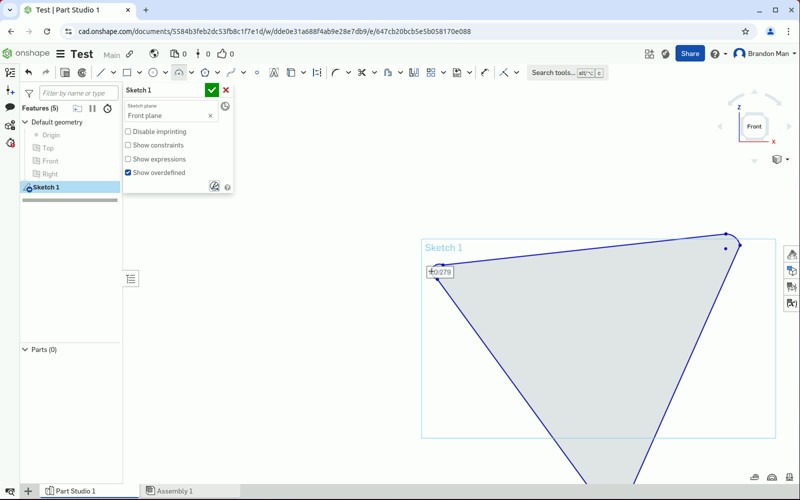
scroll(-6)
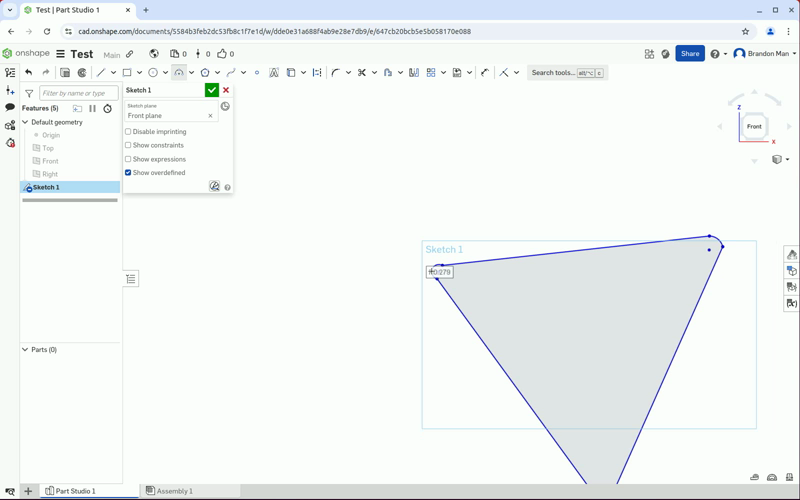
scroll(-6)
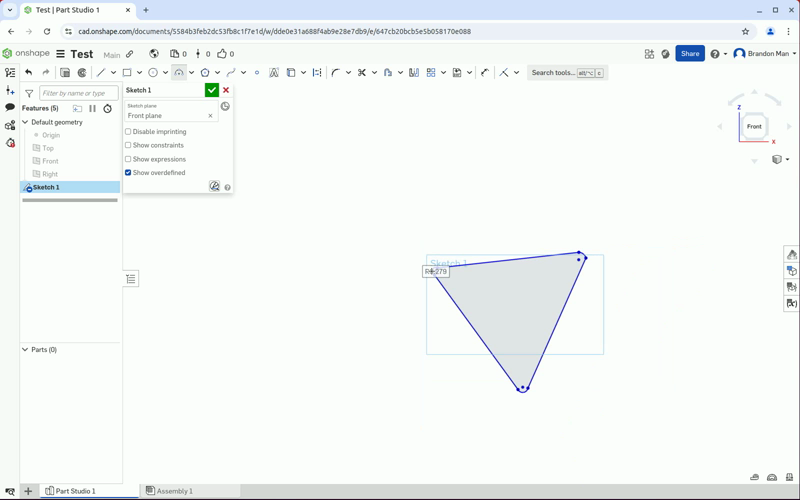
scroll(-6)
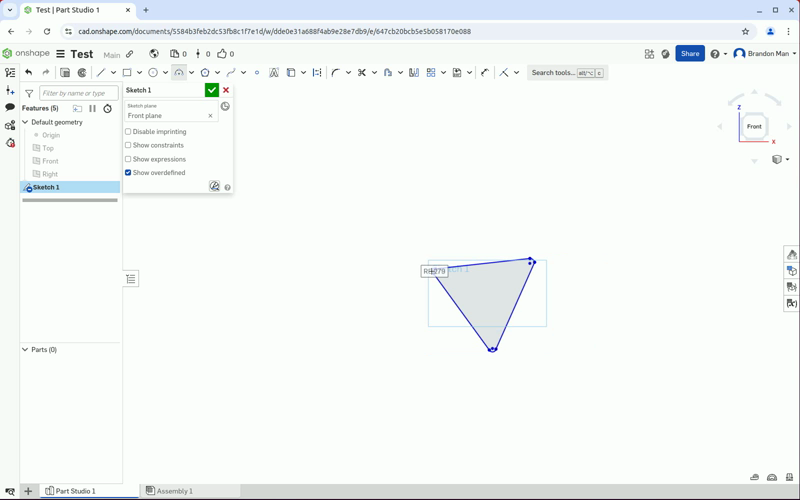
scroll(-6)
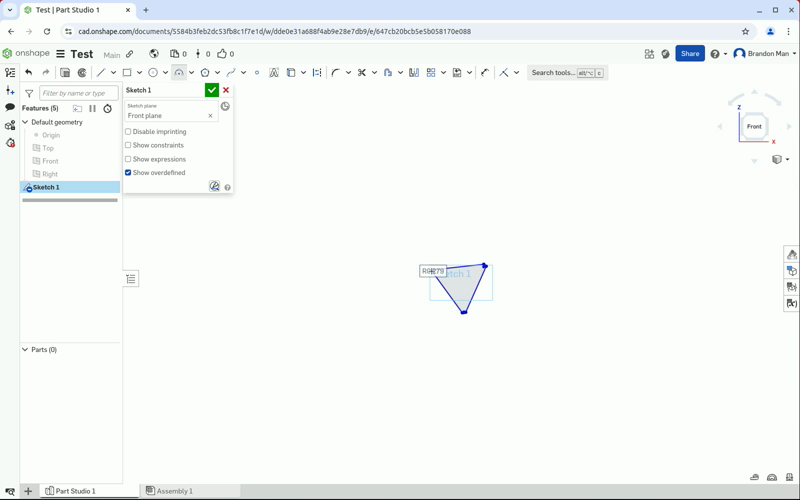
key_up(shift)
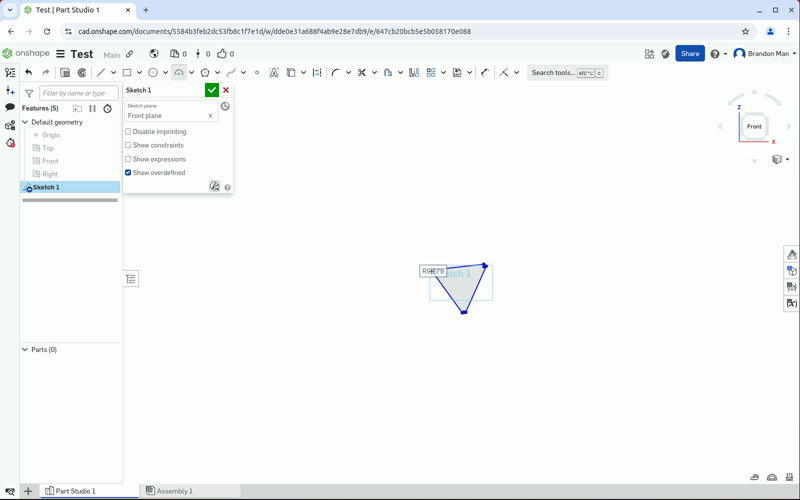
key(esc)
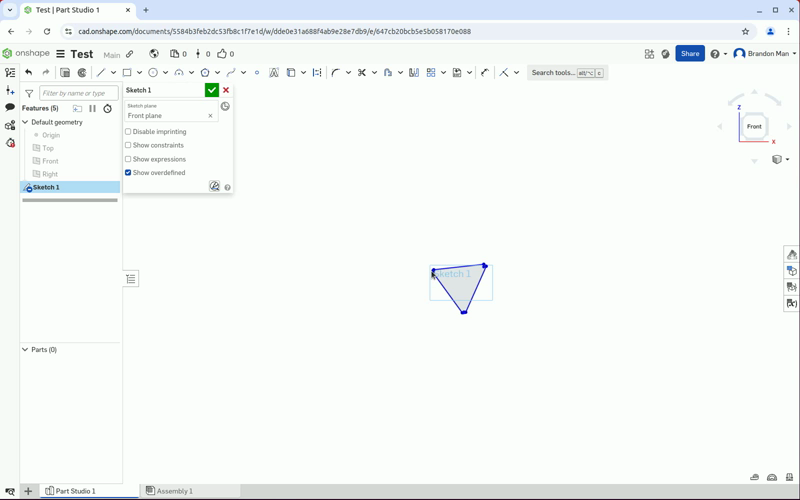
key(c)
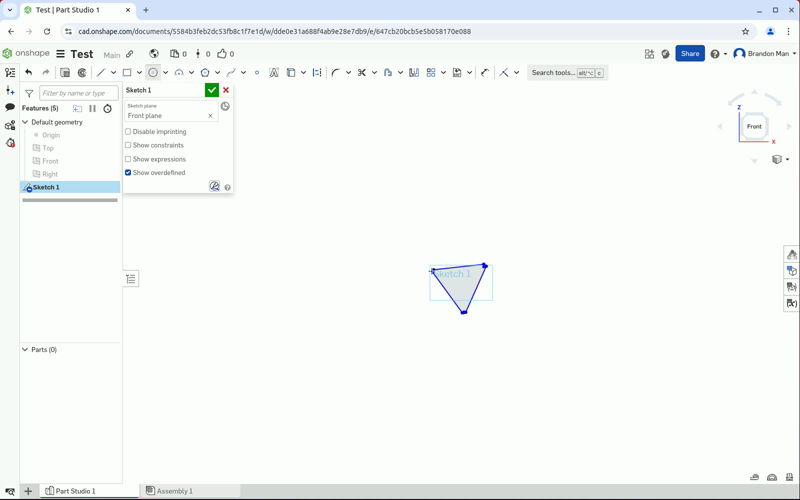
key_down(shift)
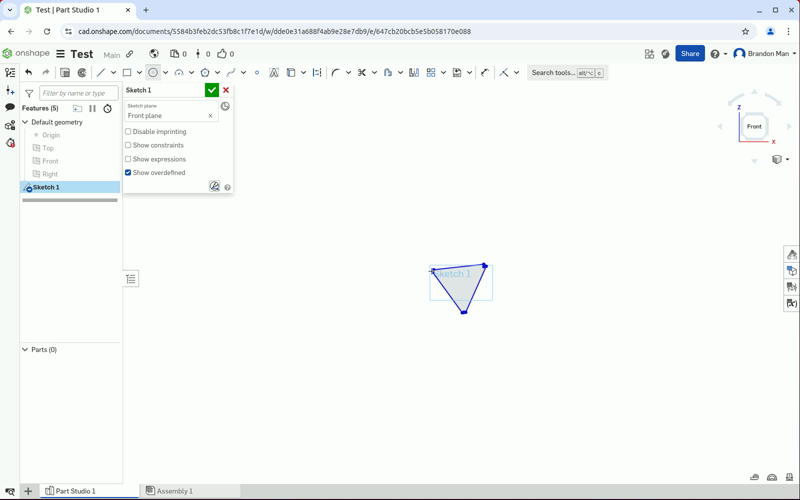
mouse_move(460, 283)
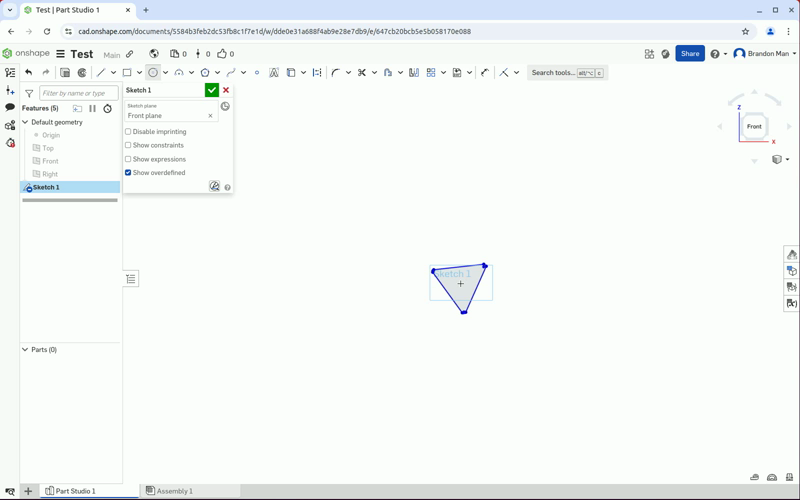
click(460, 283)
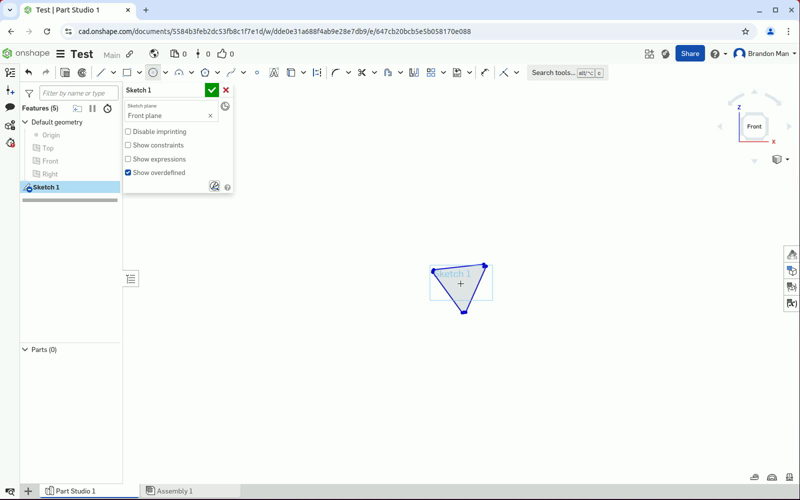
key_up(shift)
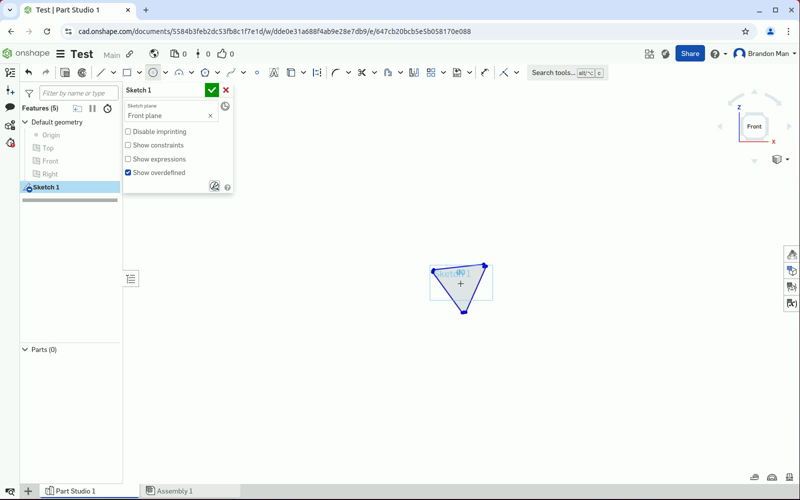
mouse_move(465, 283)
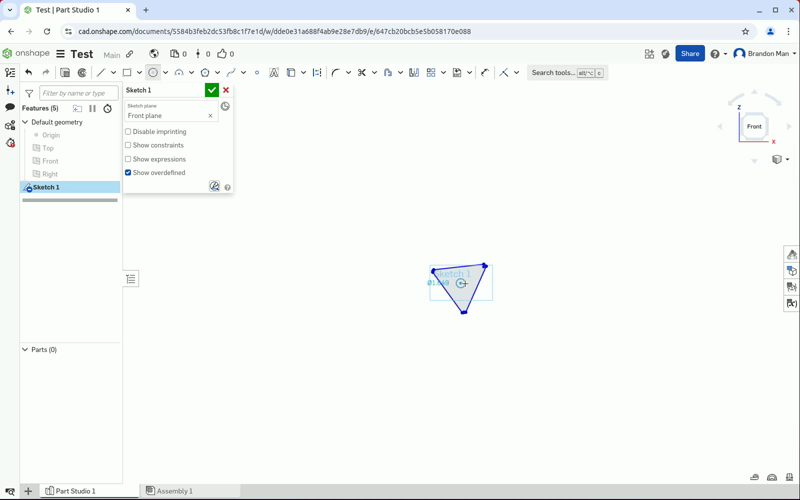
click(465, 283)
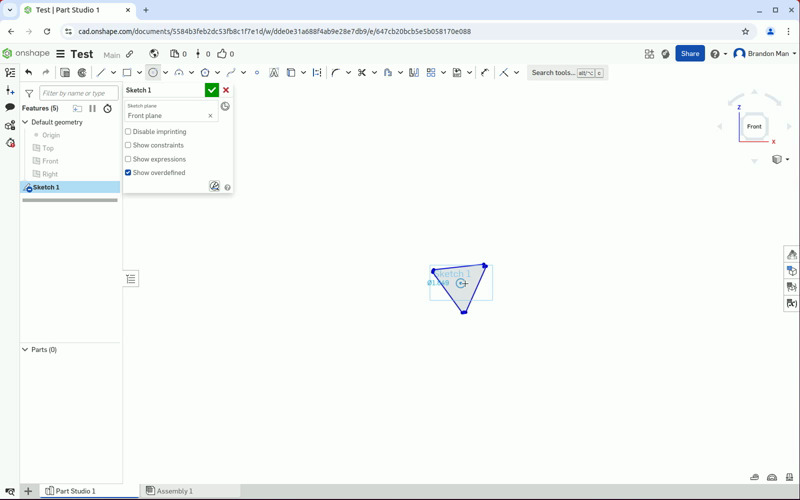
key(esc)
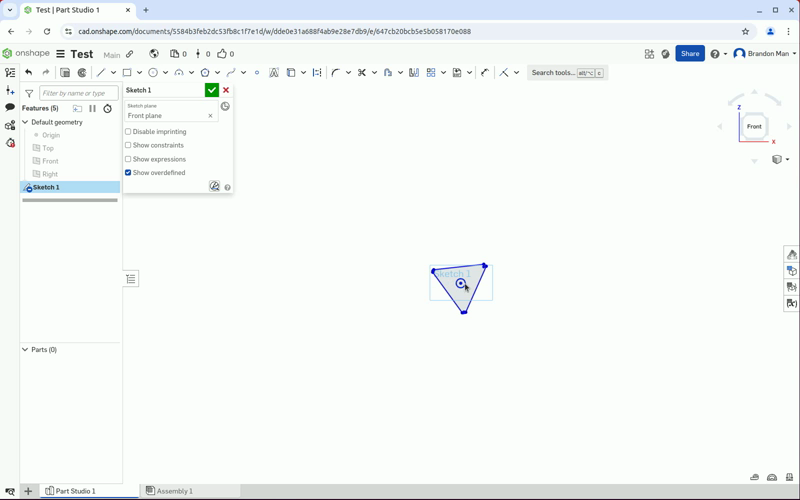
mouse_move(449, 280)
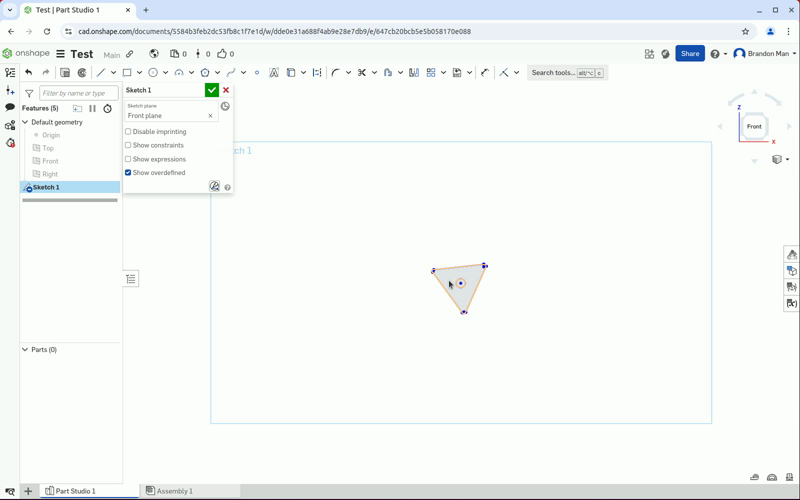
scroll(6)
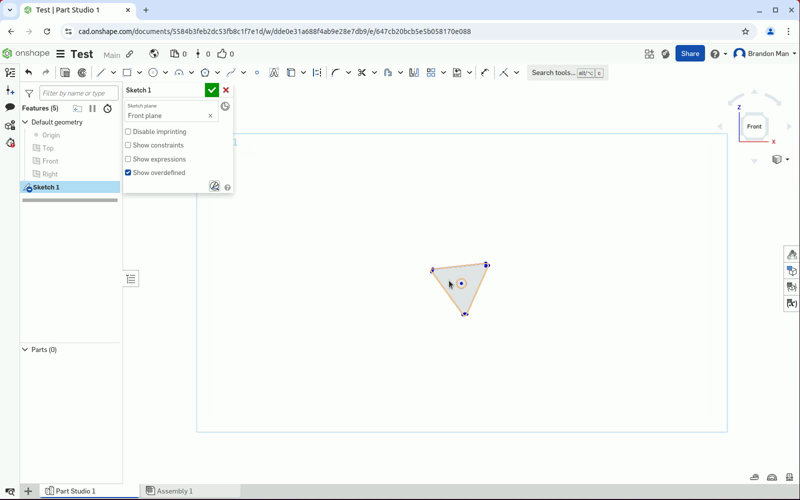
scroll(6)
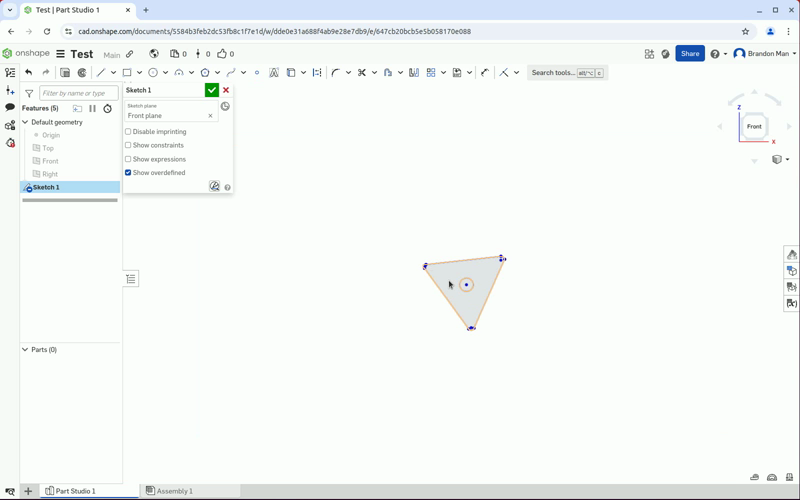
scroll(6)
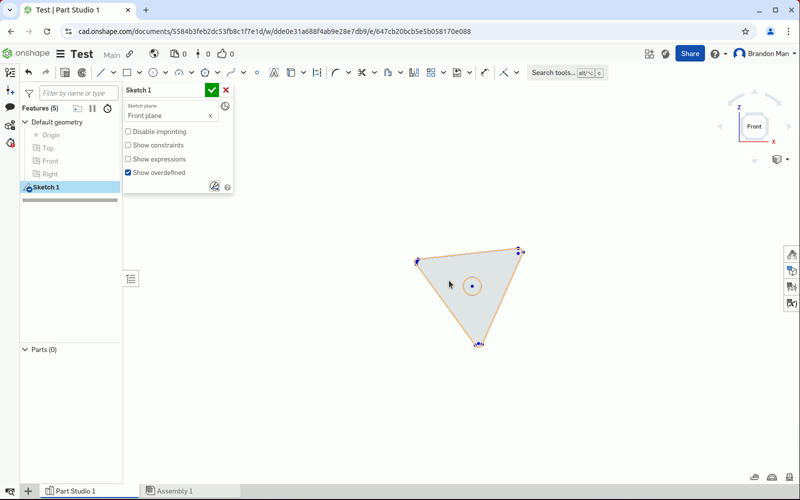
scroll(6)
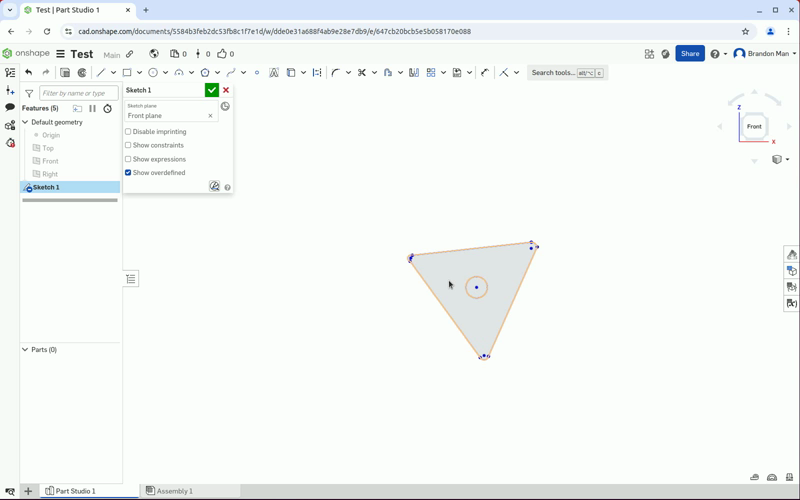
scroll(6)
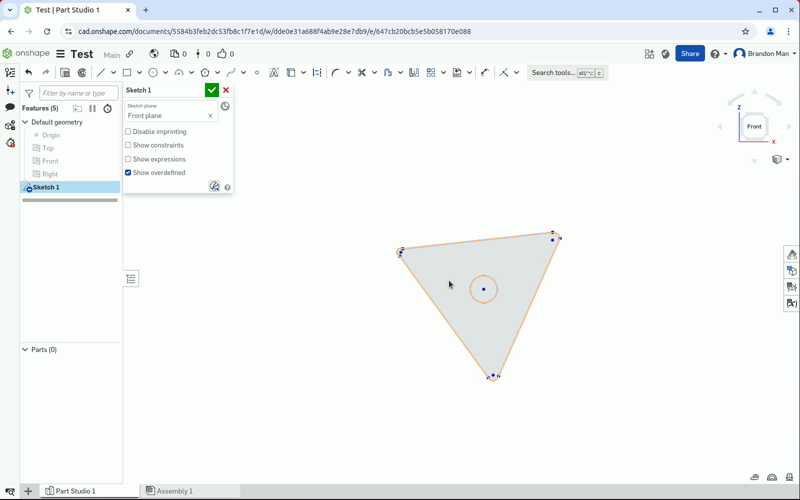
scroll(6)
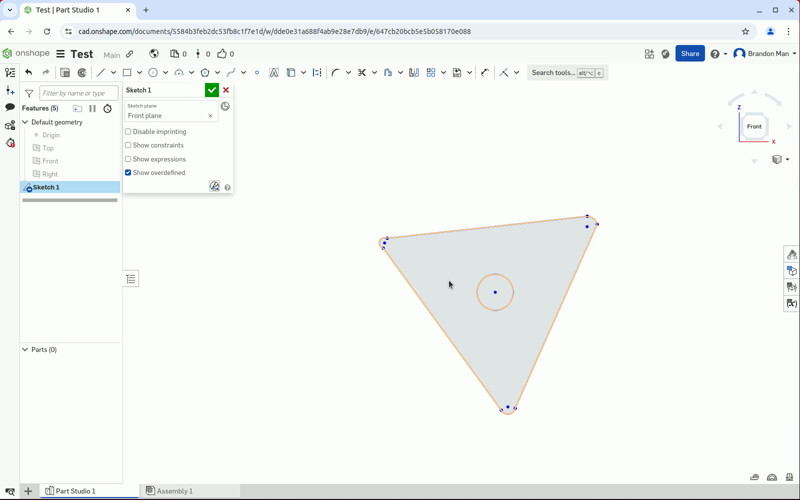
scroll(6)
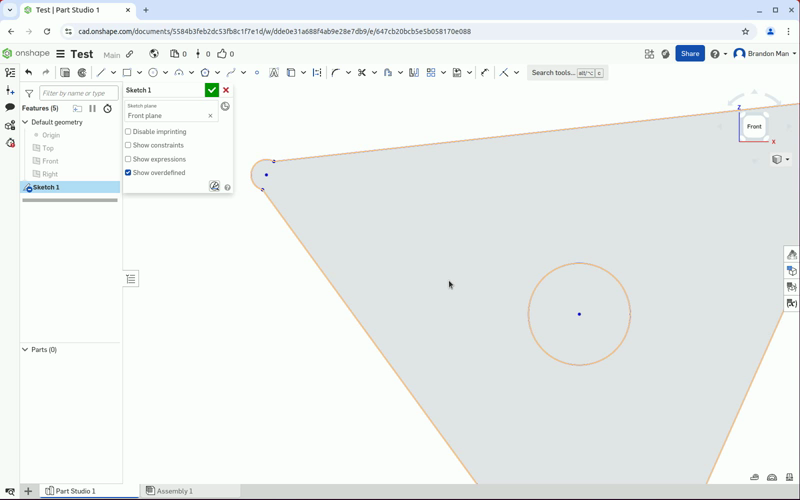
click(449, 280)
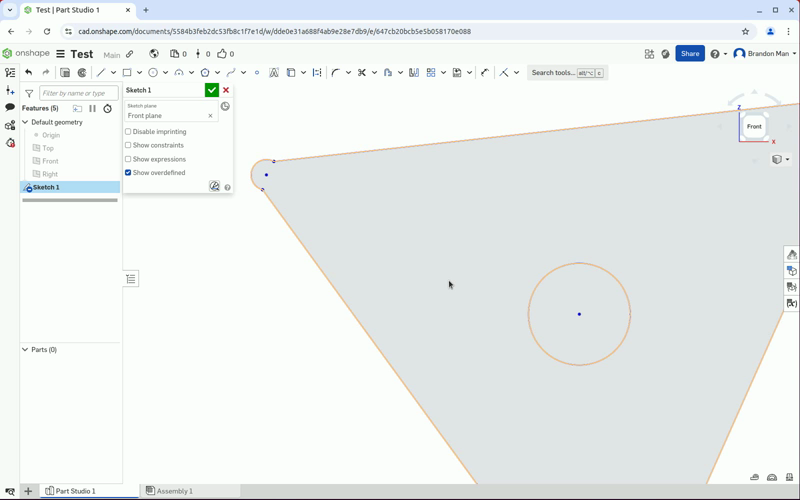
scroll(-6)
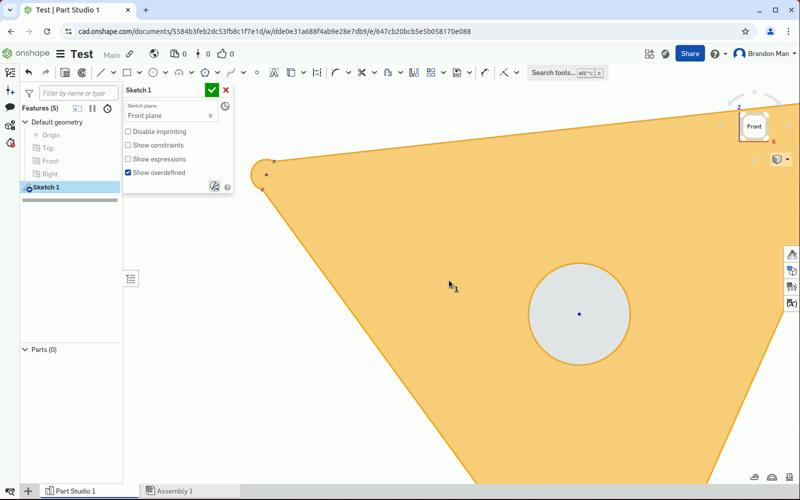
scroll(-6)
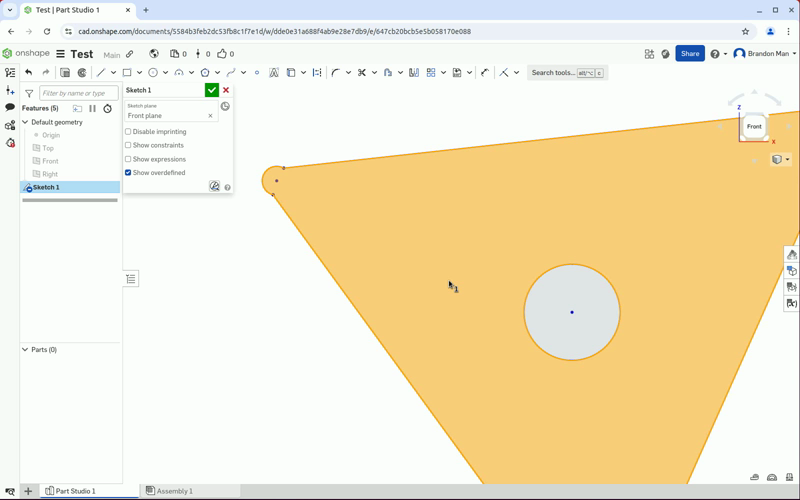
scroll(-6)
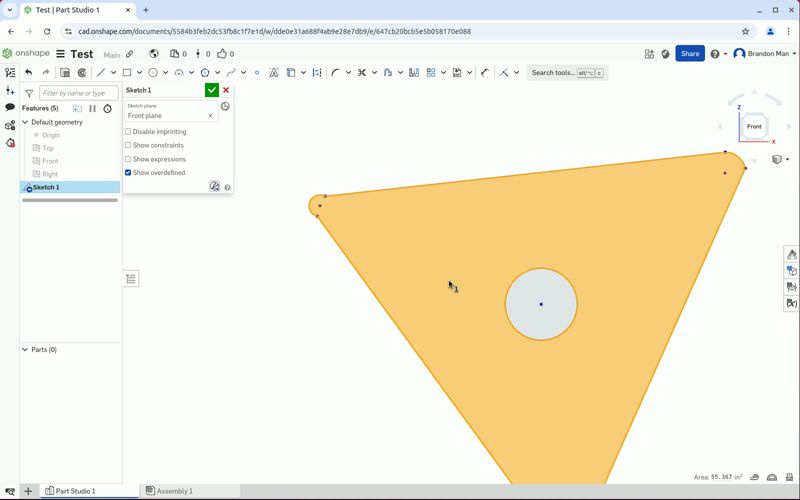
scroll(-6)
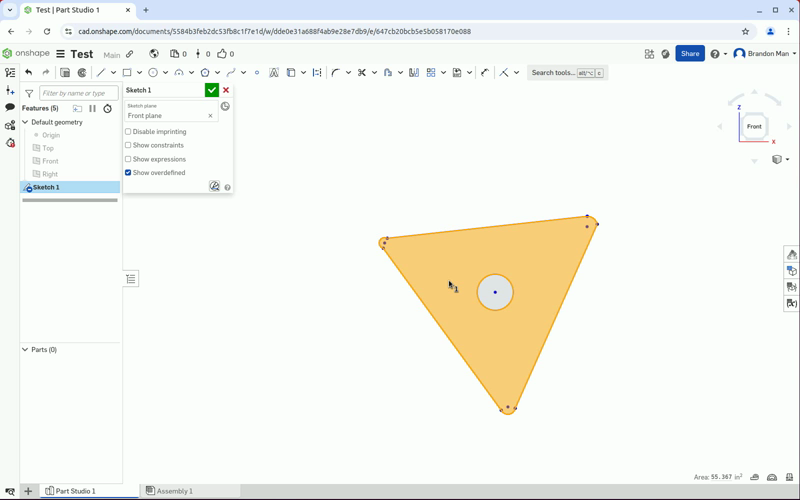
scroll(-6)
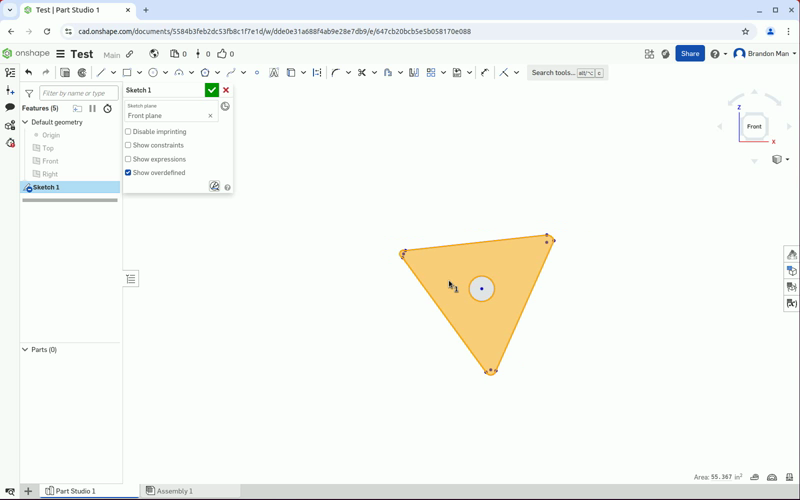
scroll(-6)
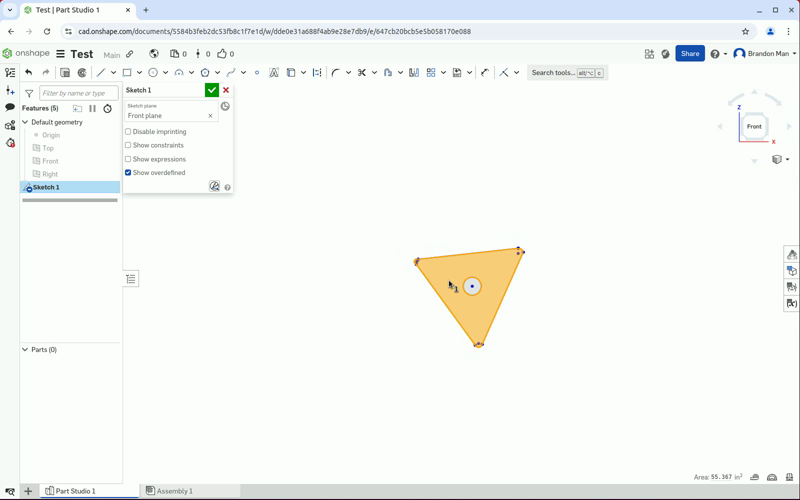
scroll(-6)
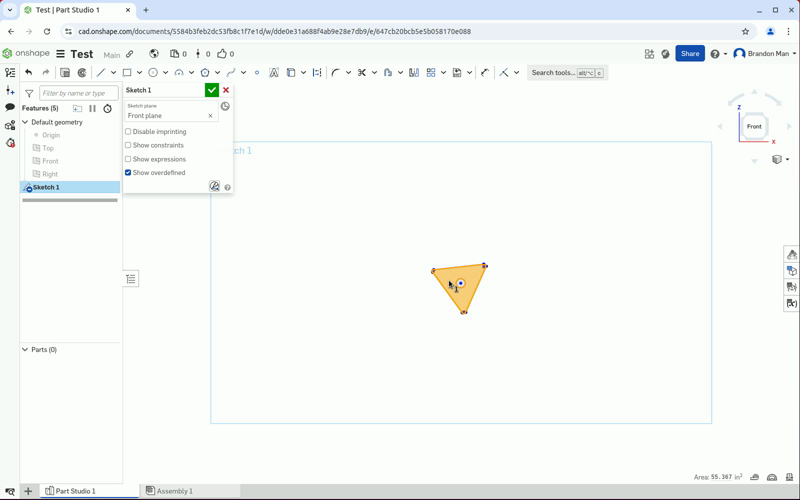
mouse_move(73, 352)
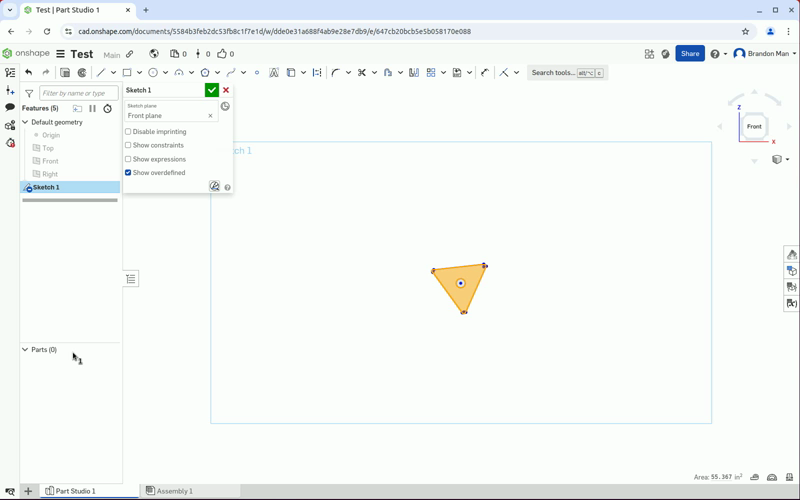
key(shift+y)
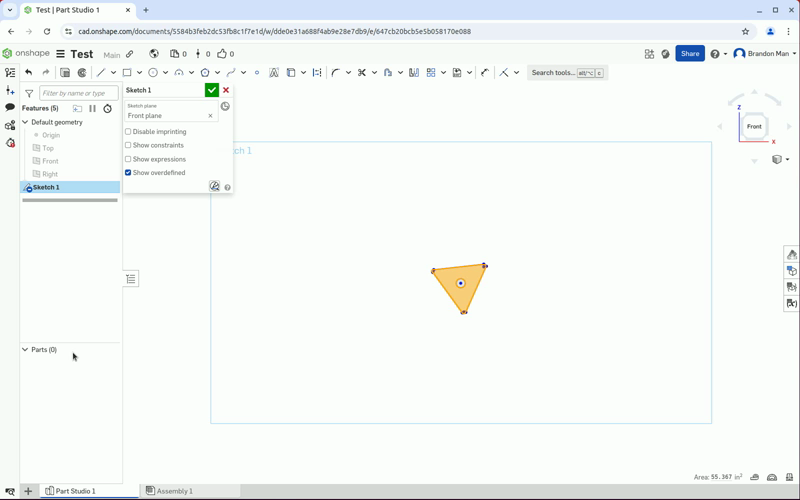
key(shift+e)
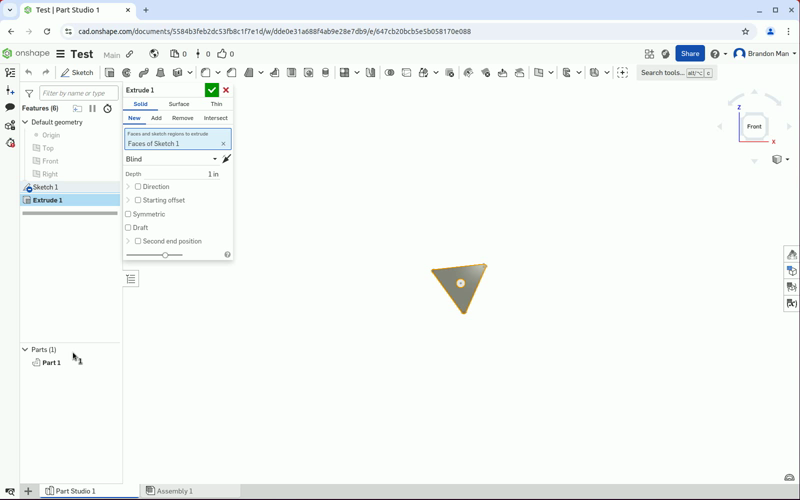
mouse_move(143, 106)
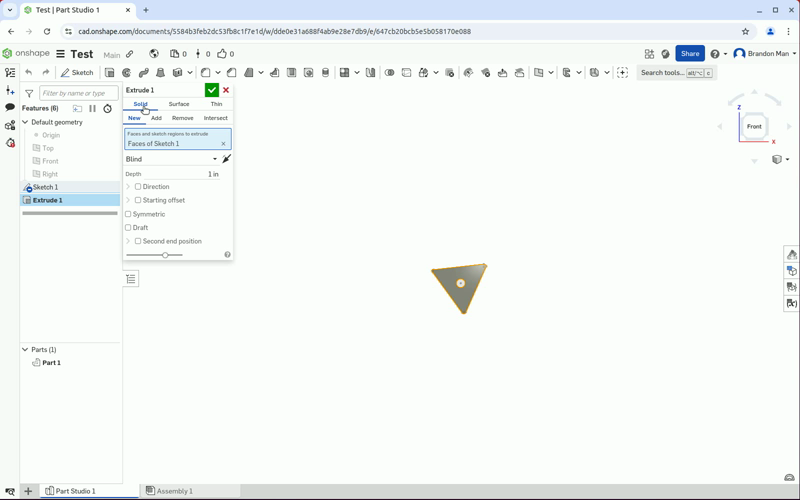
click(143, 106)
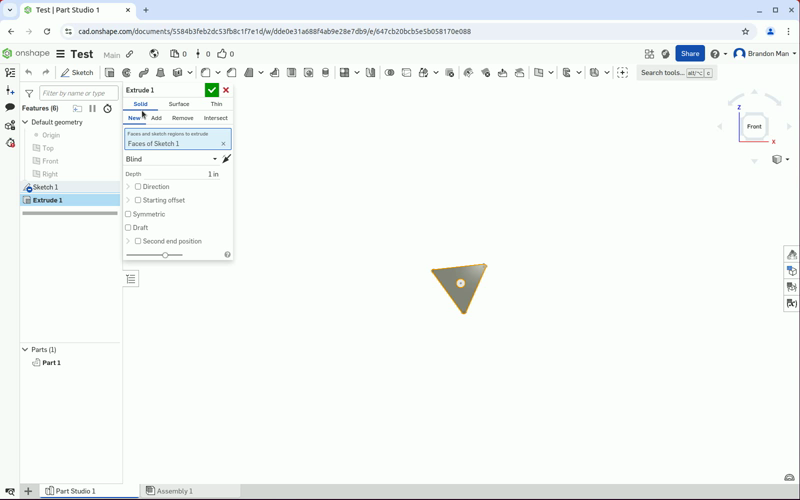
mouse_move(137, 120)
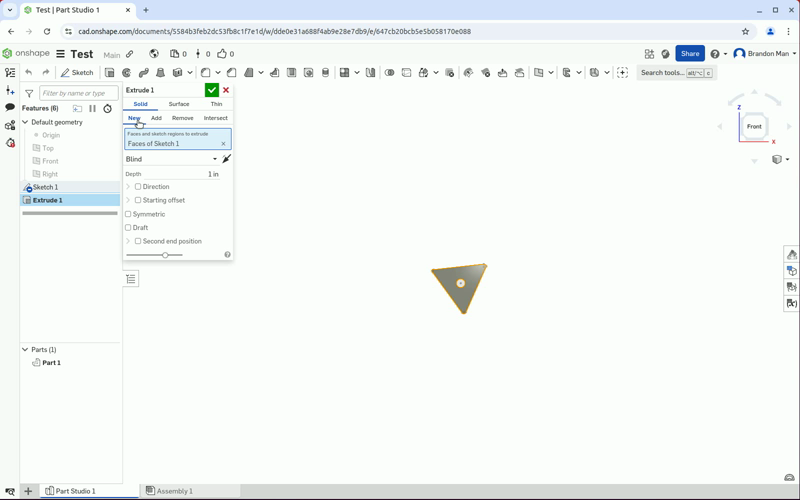
click(137, 120)
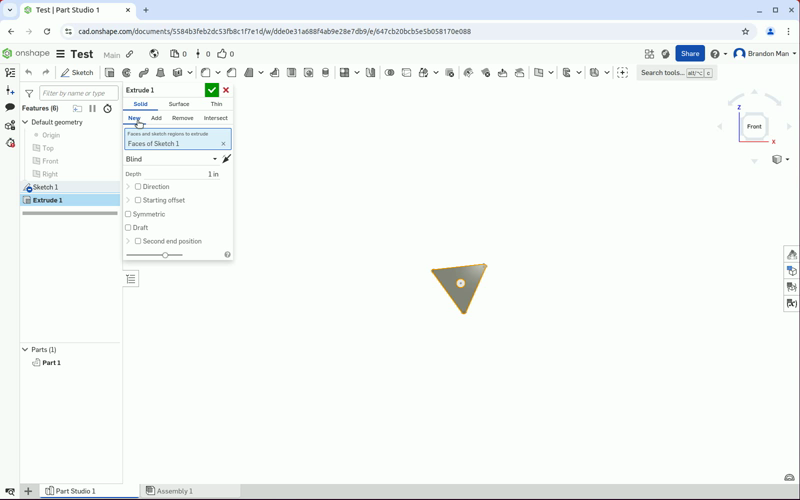
key(tab, 4)
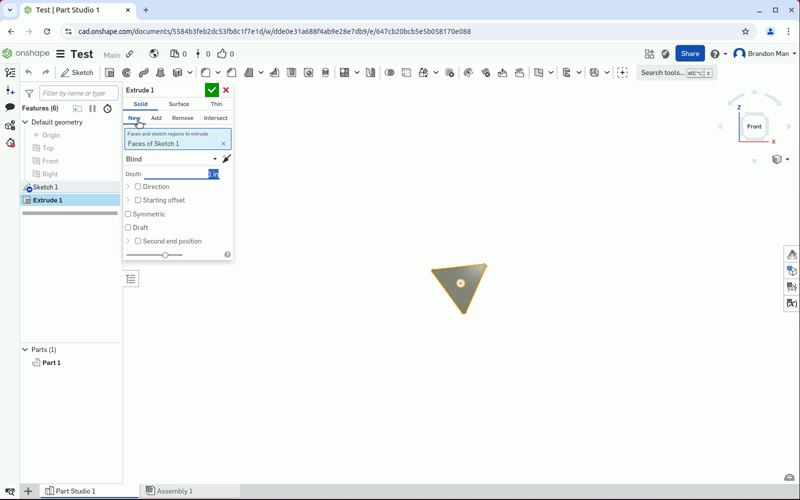
text(0.963)
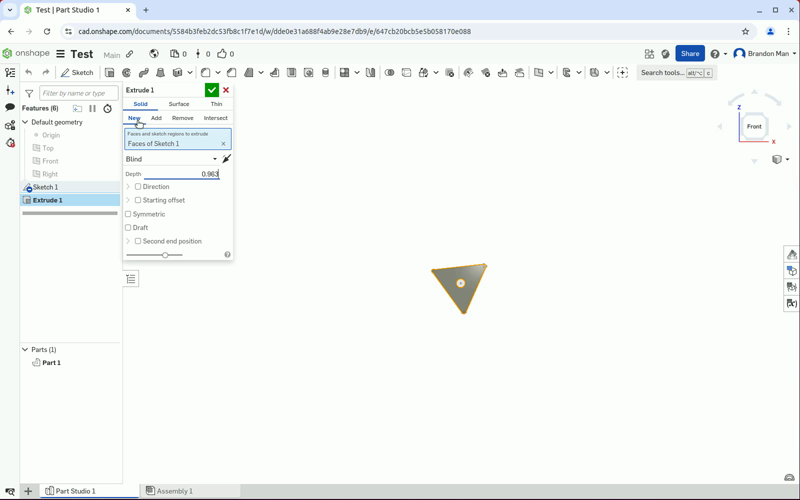
key(enter)
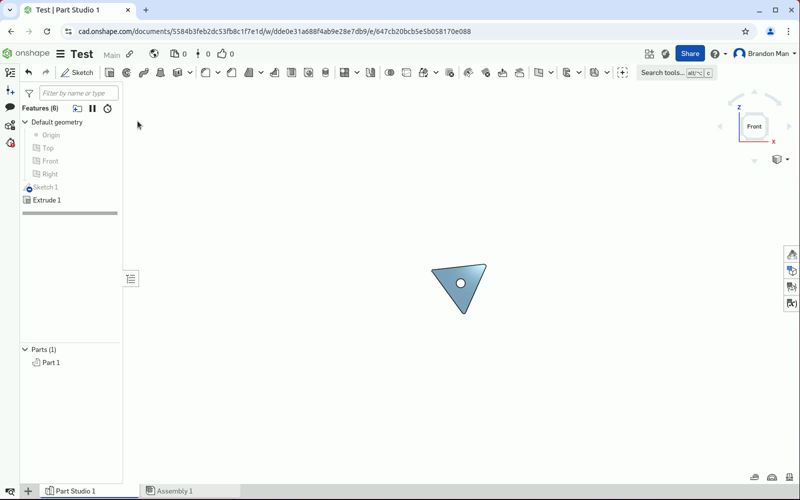
key(shift+h)
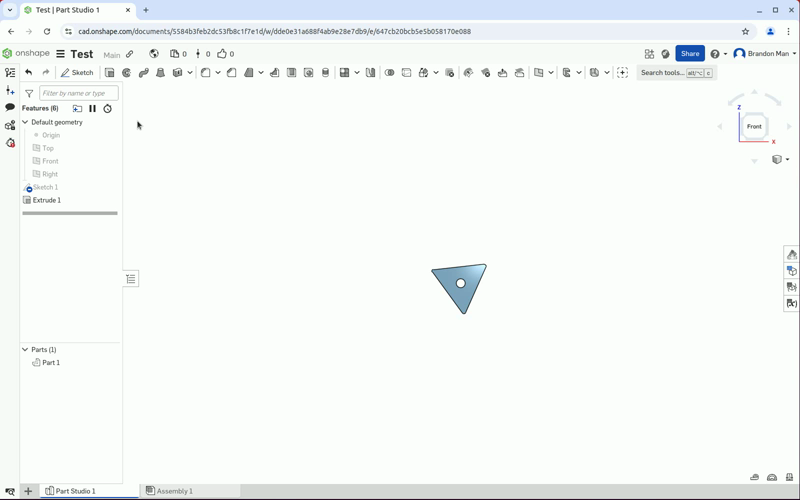
key(shift+h)
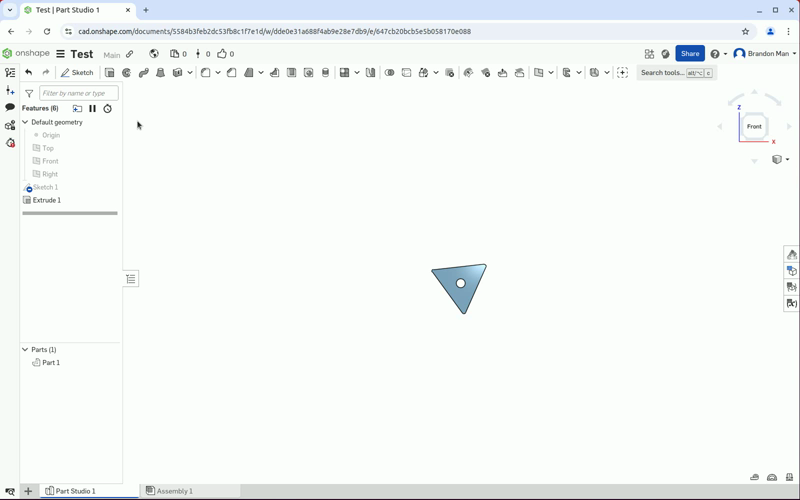
mouse_move(73, 189)
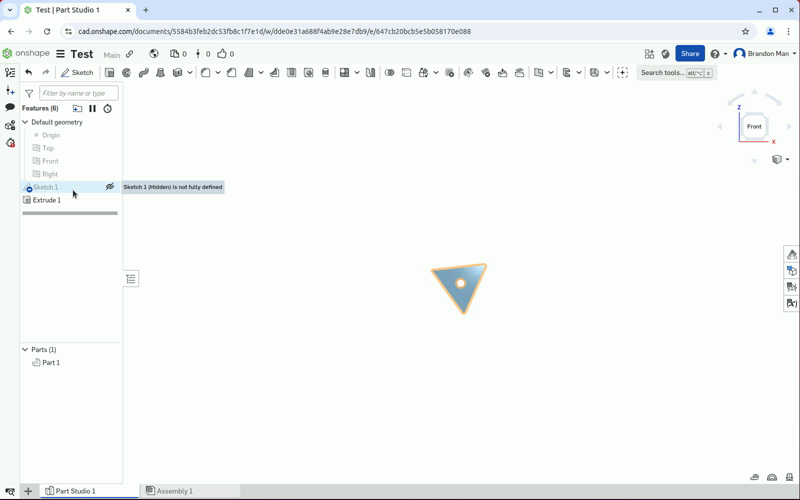
click(73, 189)
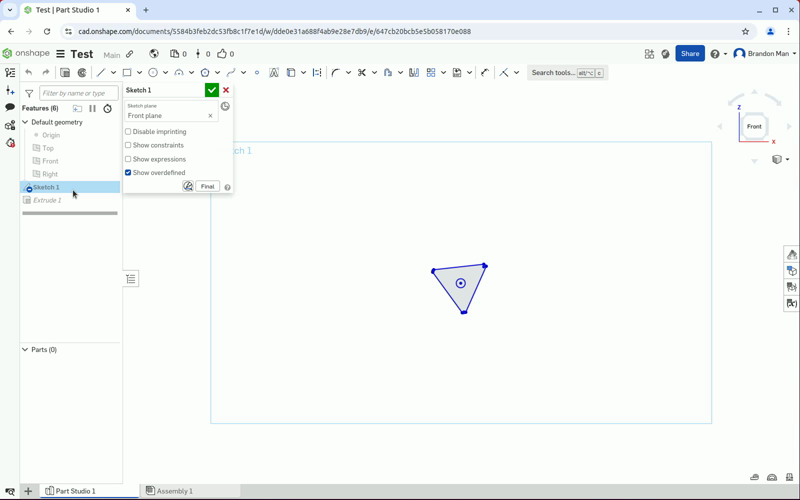
mouse_move(229, 92)
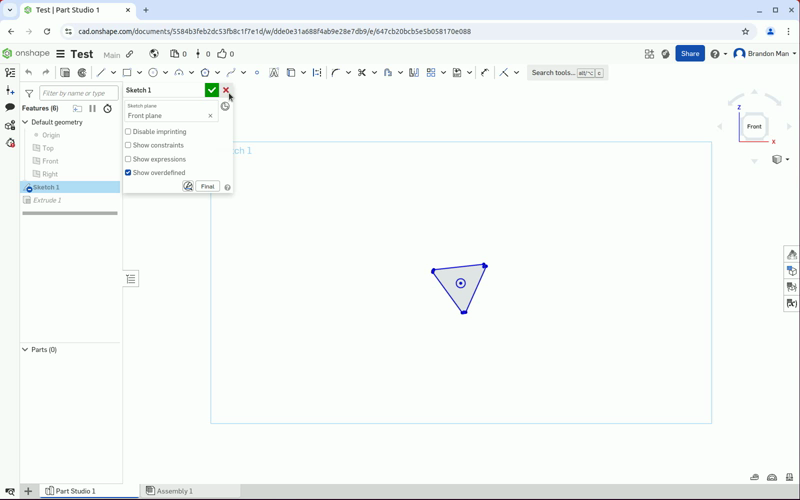
click(229, 92)
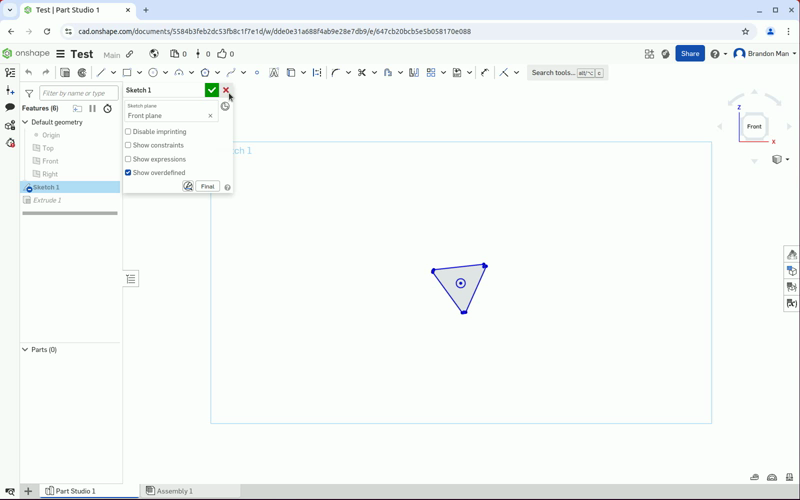
key(shift+s)
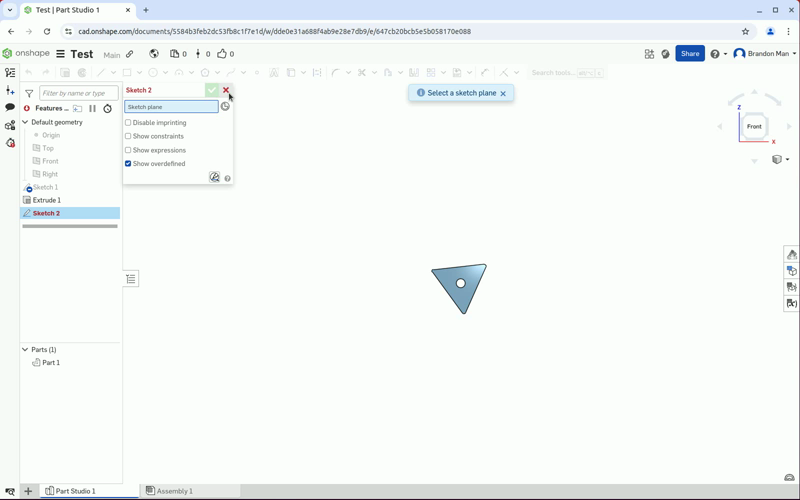
mouse_move(73, 163)
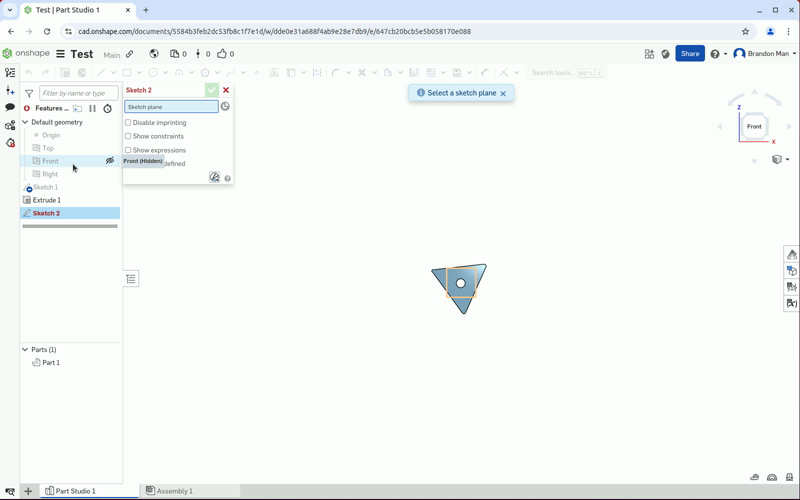
click(73, 163)
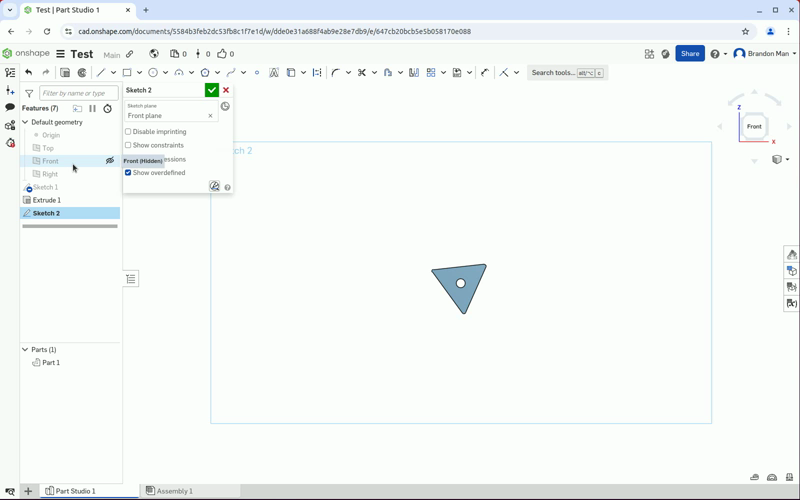
mouse_move(73, 352)
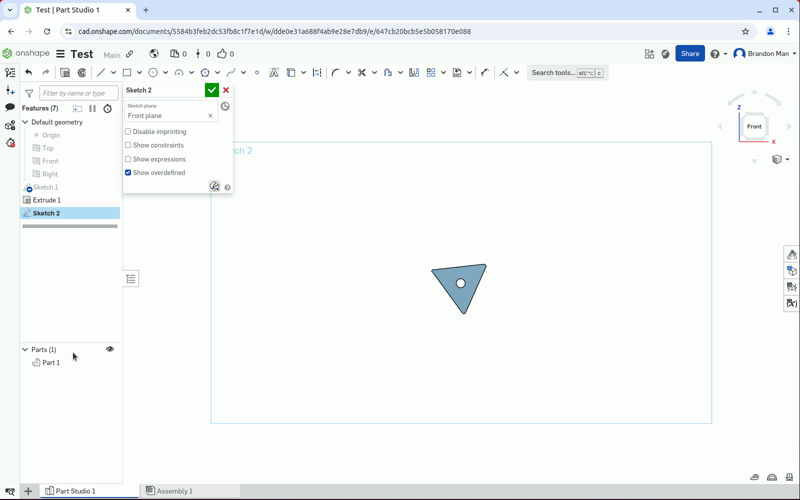
key(y)
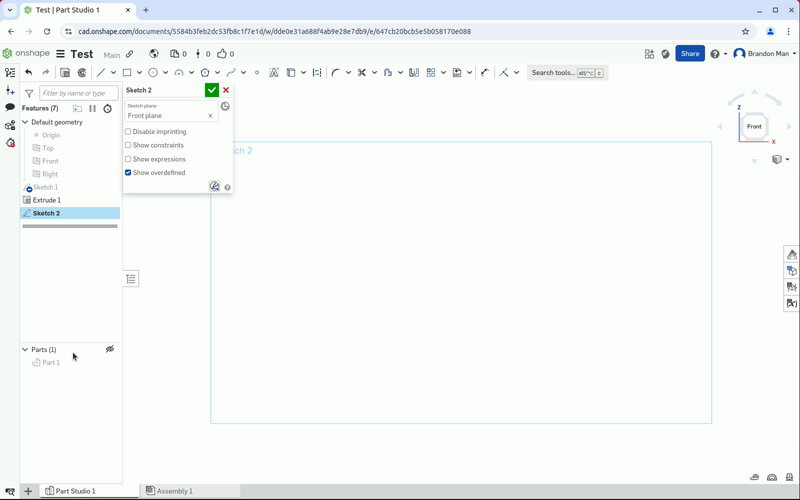
key(c)
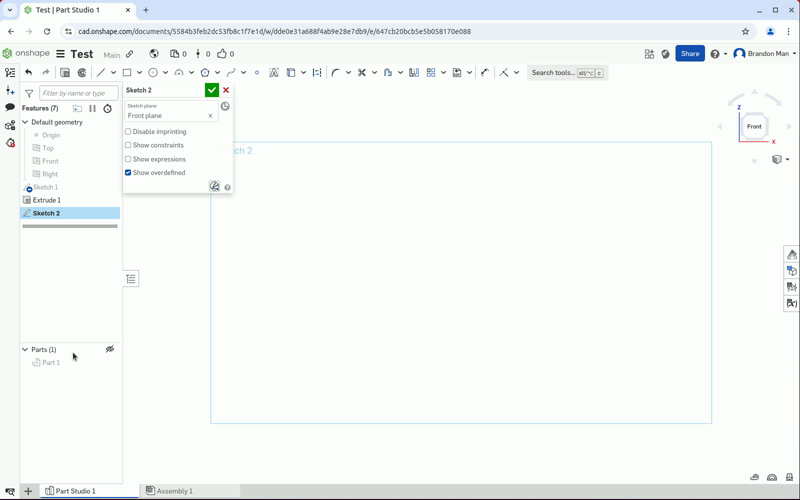
key_down(shift)
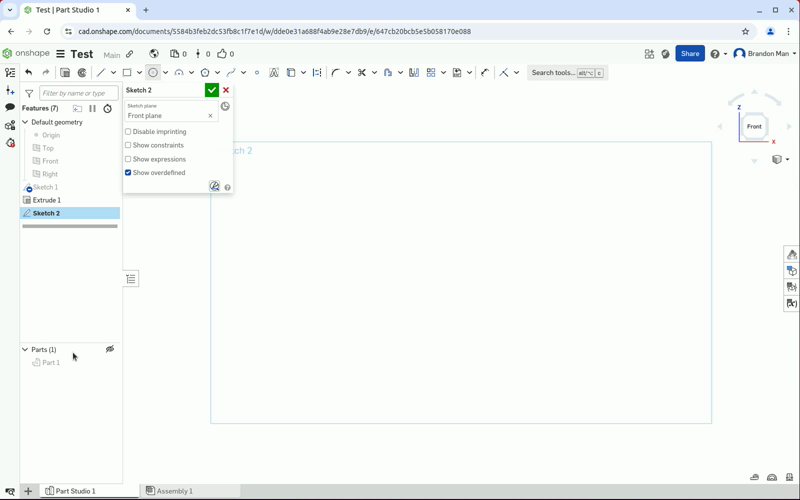
mouse_move(461, 282)
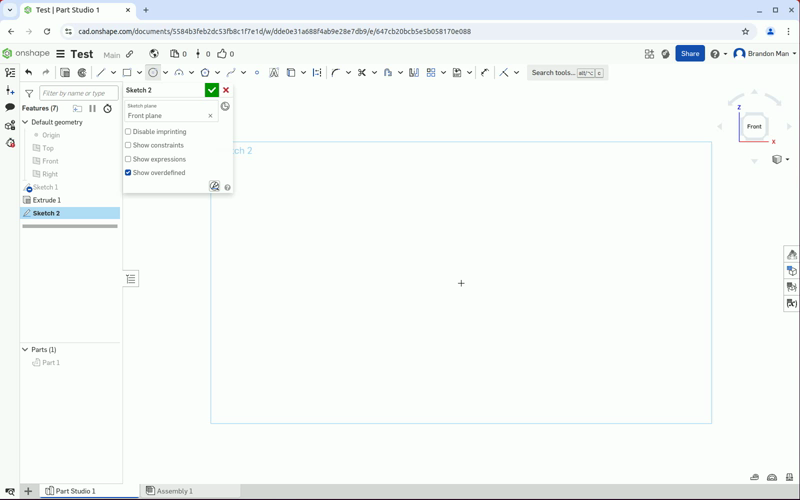
click(461, 282)
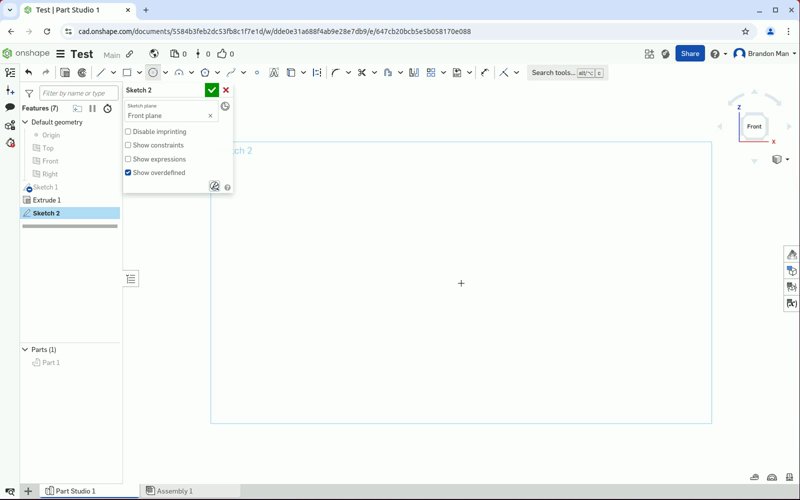
key_up(shift)
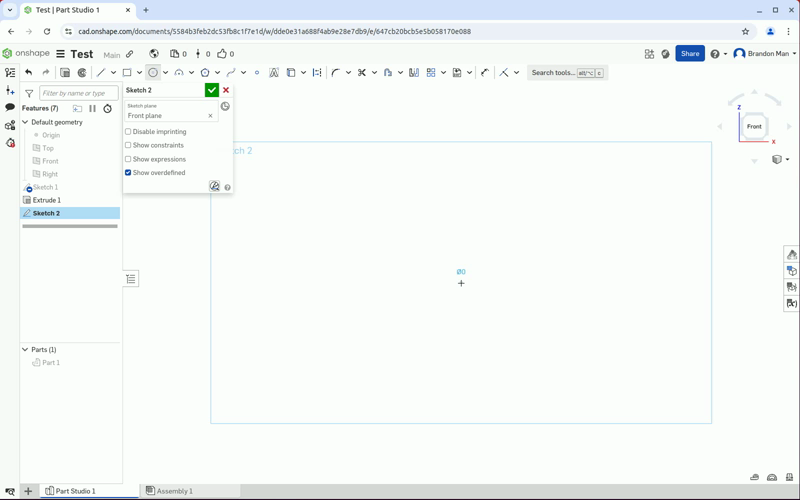
mouse_move(466, 282)
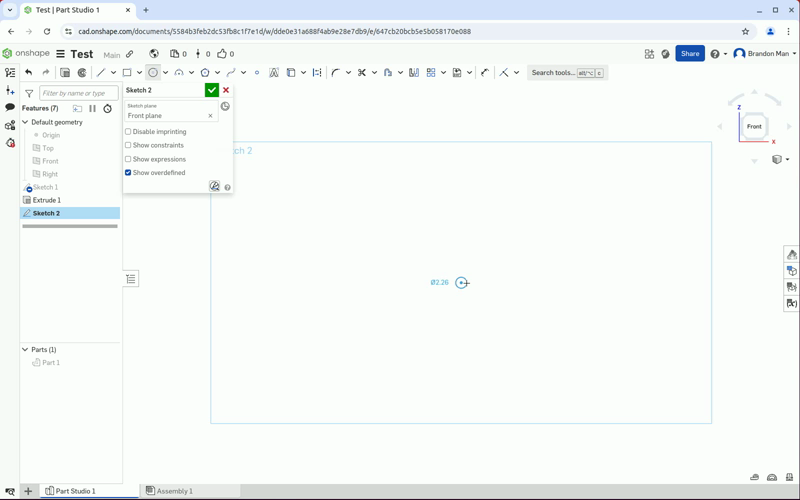
click(466, 282)
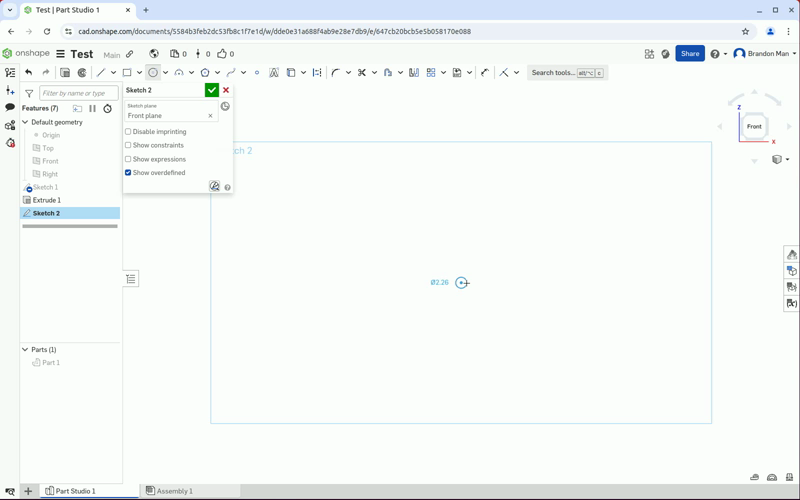
key(esc)
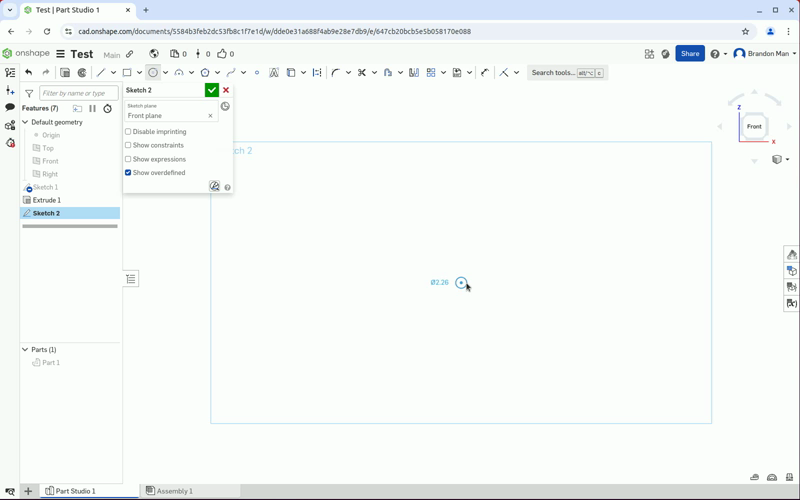
mouse_move(457, 281)
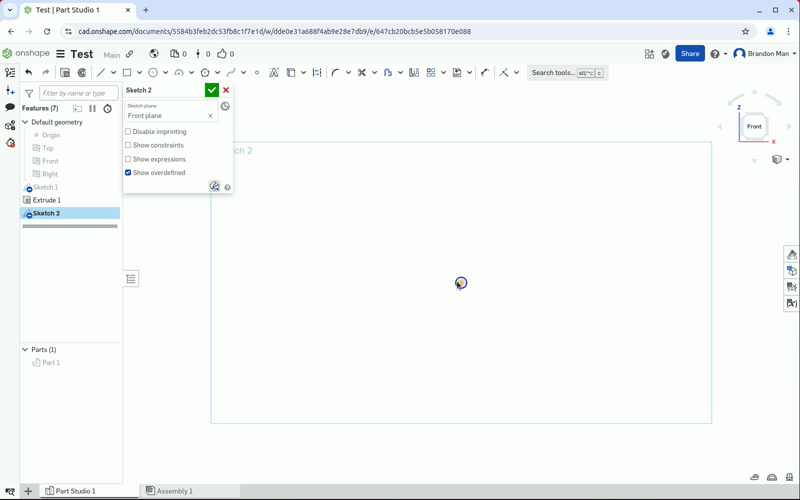
scroll(6)
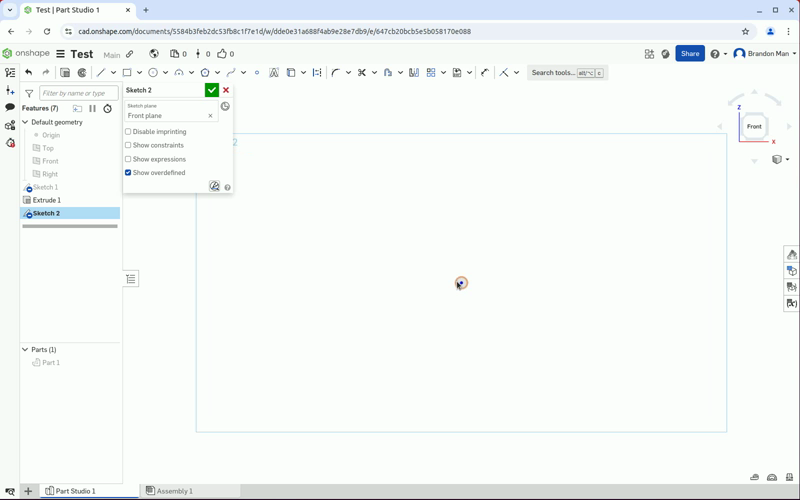
scroll(6)
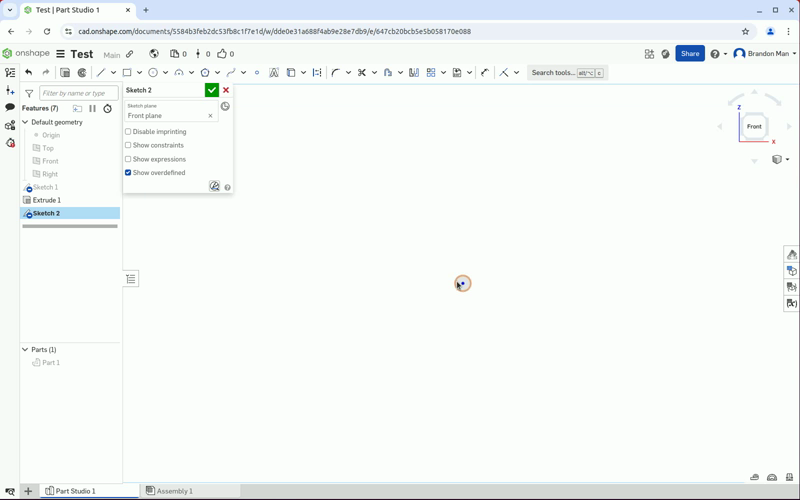
scroll(6)
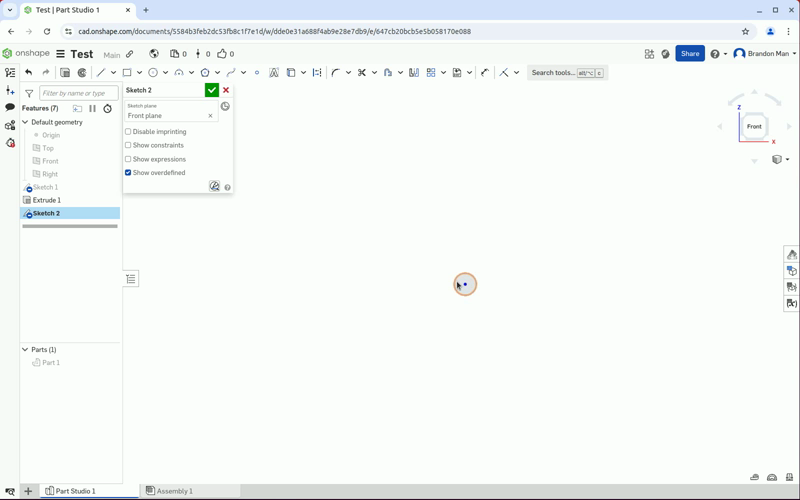
scroll(6)
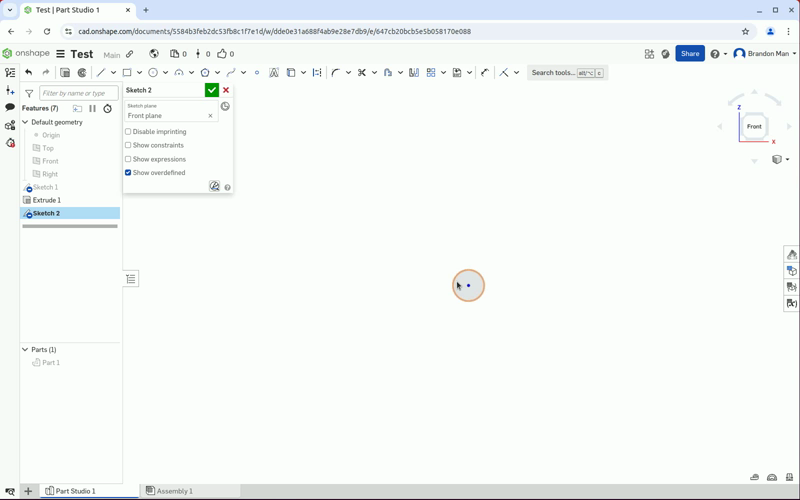
scroll(6)
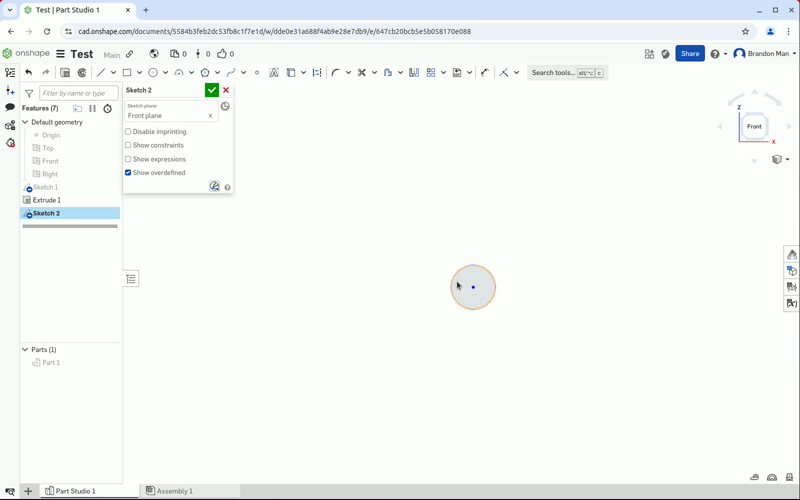
scroll(6)
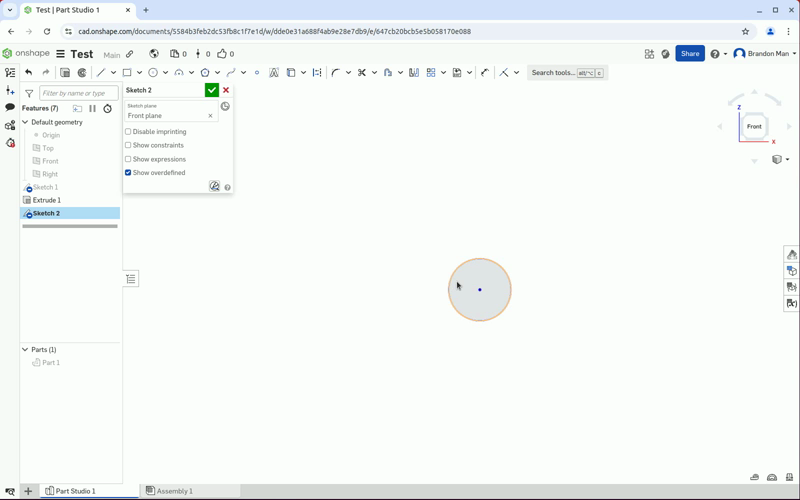
scroll(6)
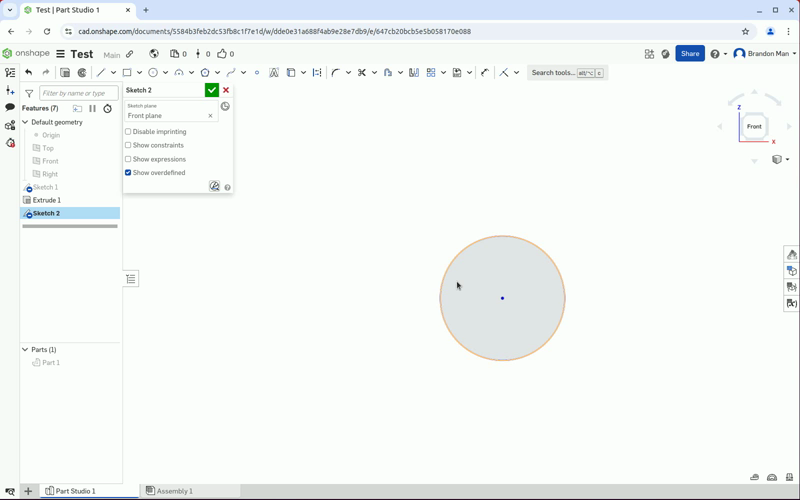
click(457, 281)
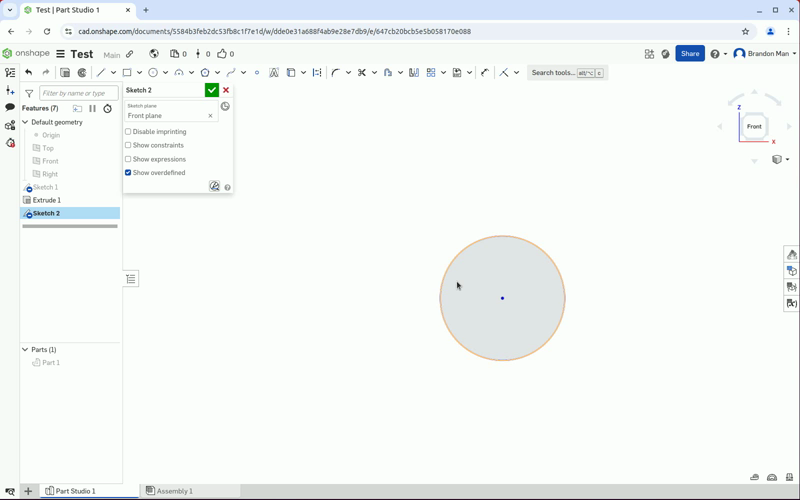
scroll(-6)
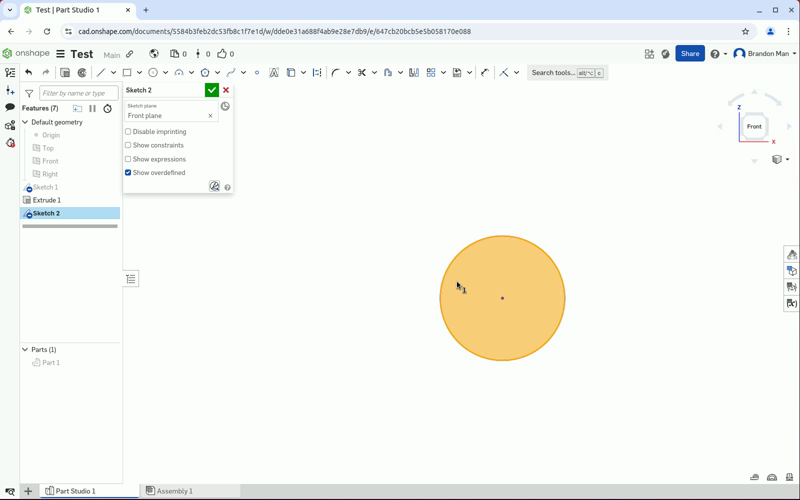
scroll(-6)
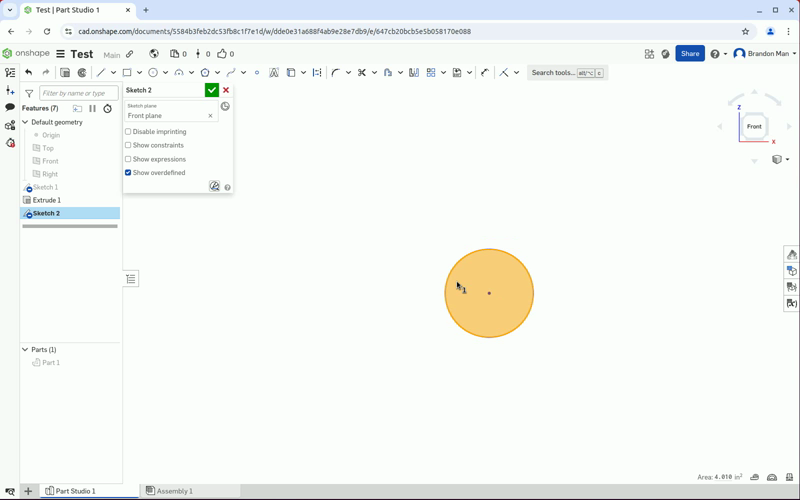
scroll(-6)
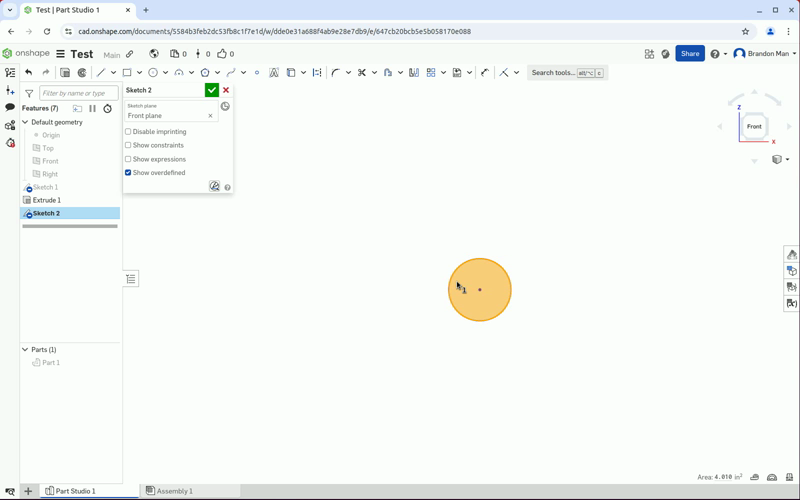
scroll(-6)
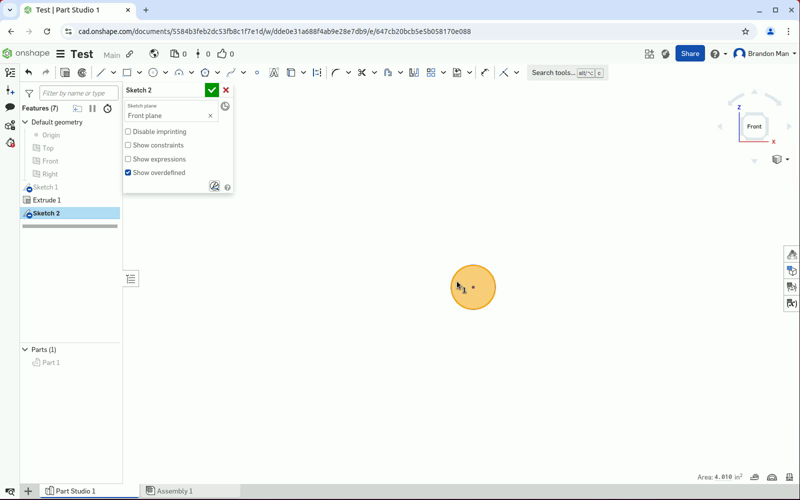
scroll(-6)
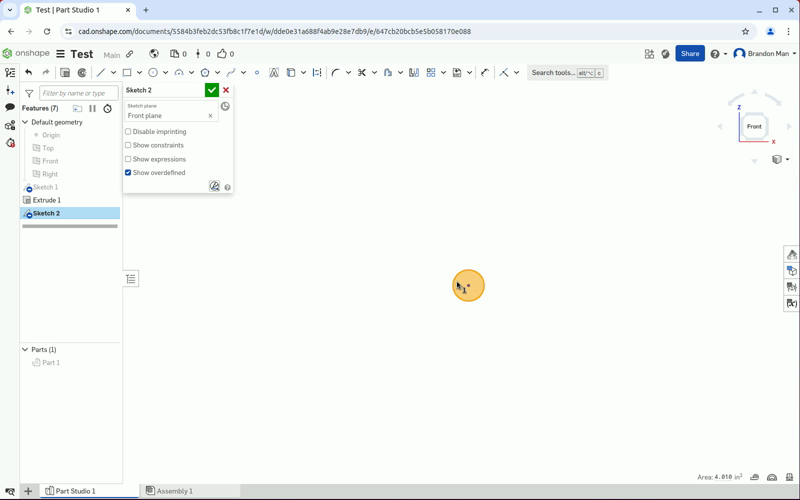
scroll(-6)
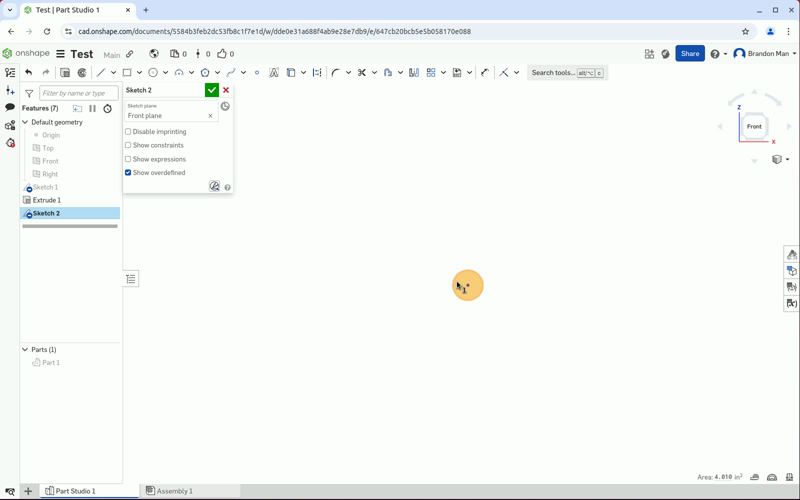
scroll(-6)
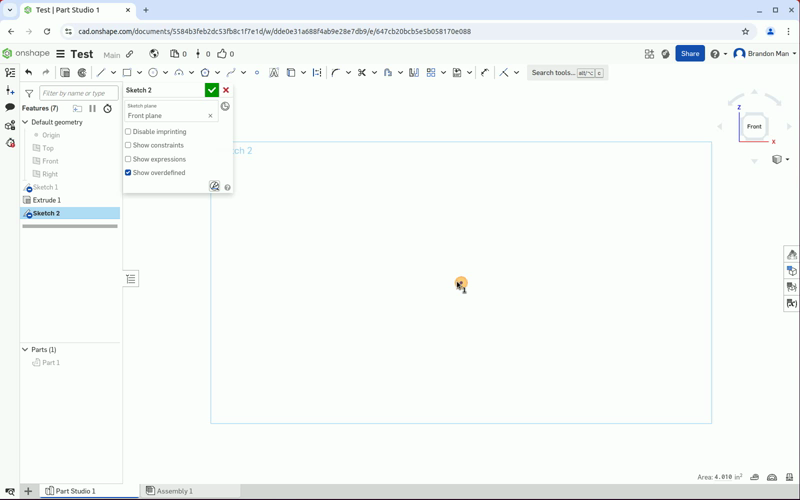
mouse_move(73, 352)
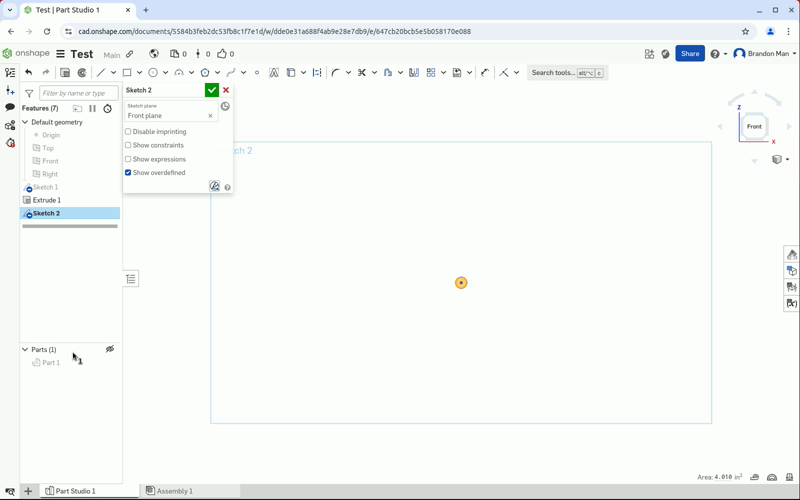
key(shift+y)
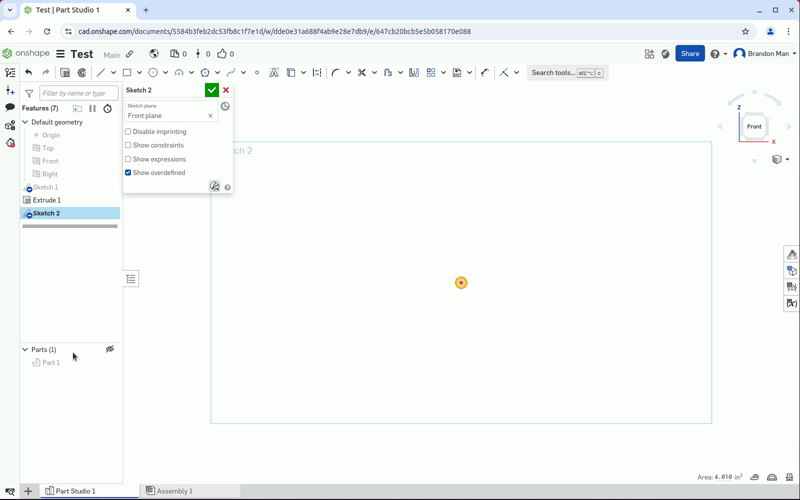
key(shift+e)
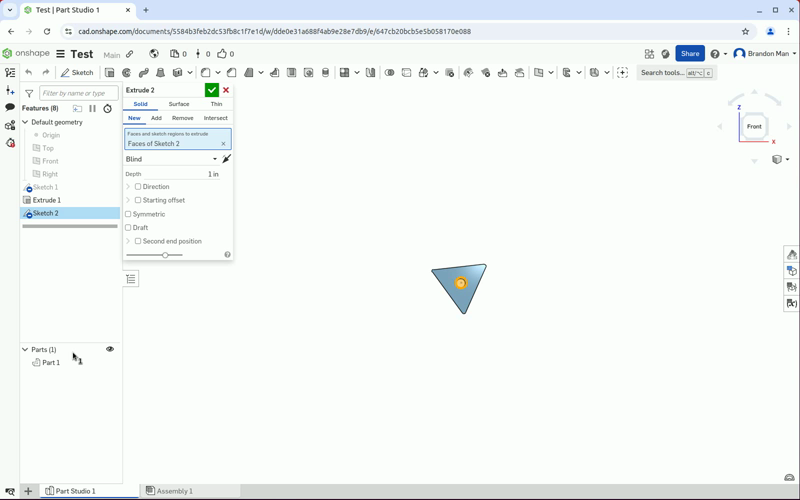
mouse_move(143, 106)
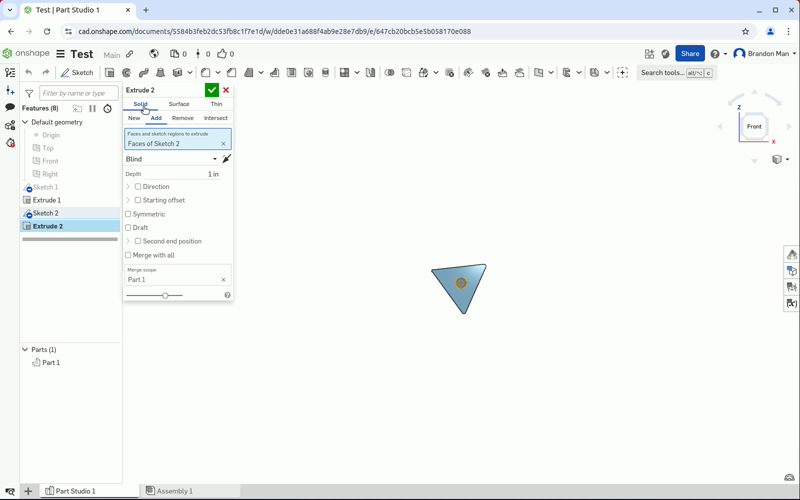
click(143, 106)
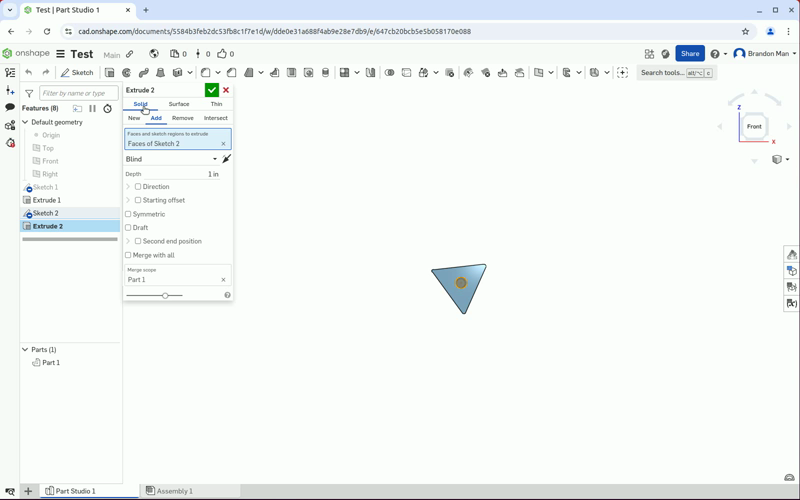
mouse_move(137, 120)
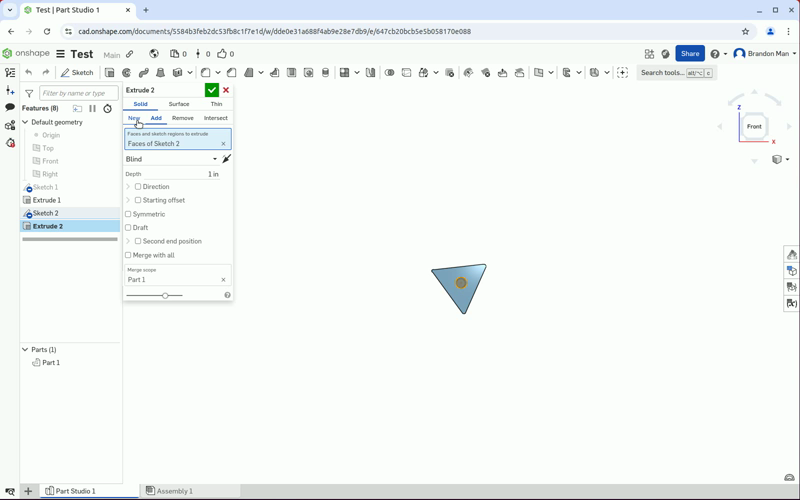
click(137, 120)
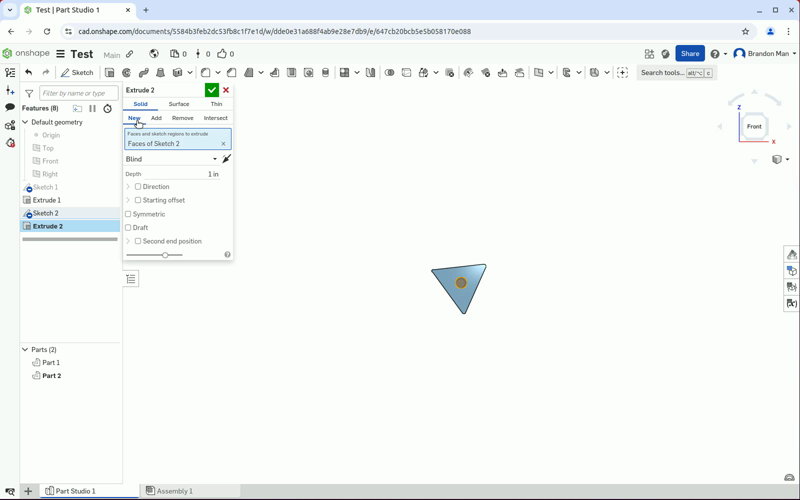
key(tab, 4)
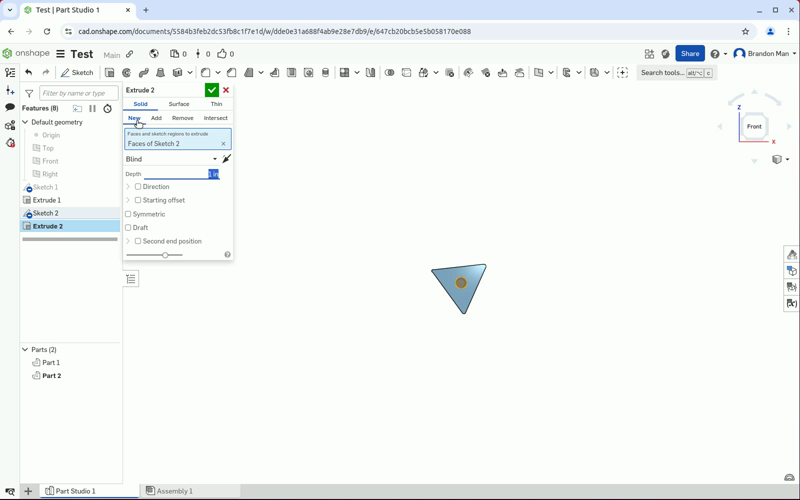
text(23.108)
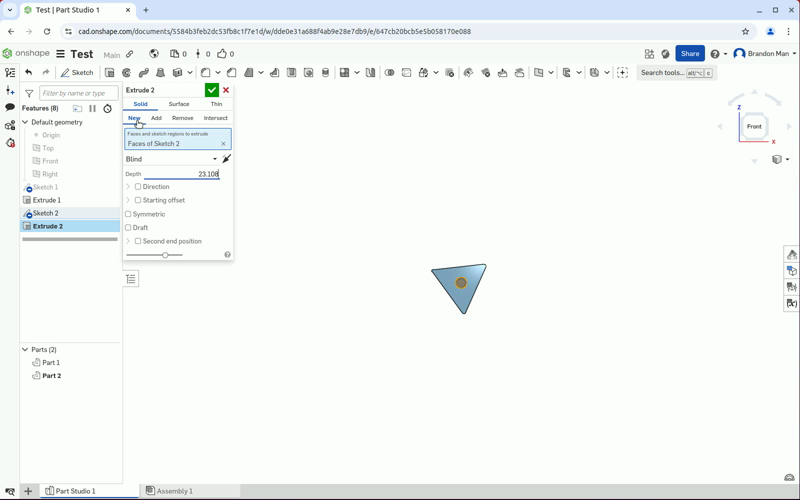
key(enter)
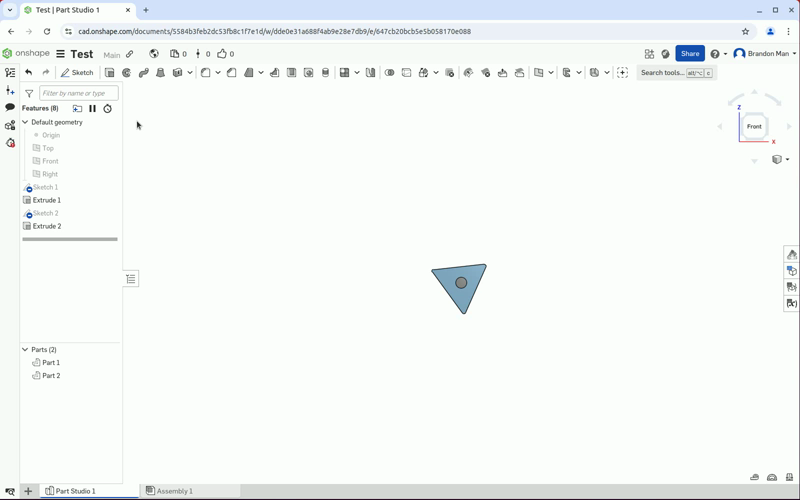
key(shift+h)
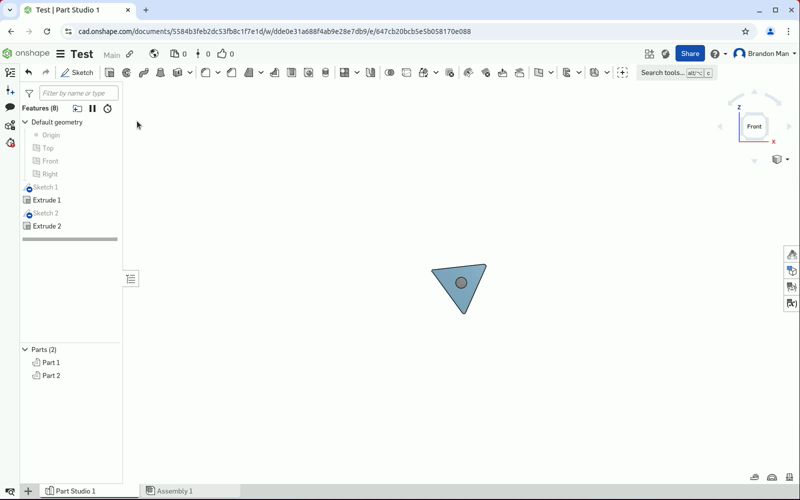
key(shift+h)
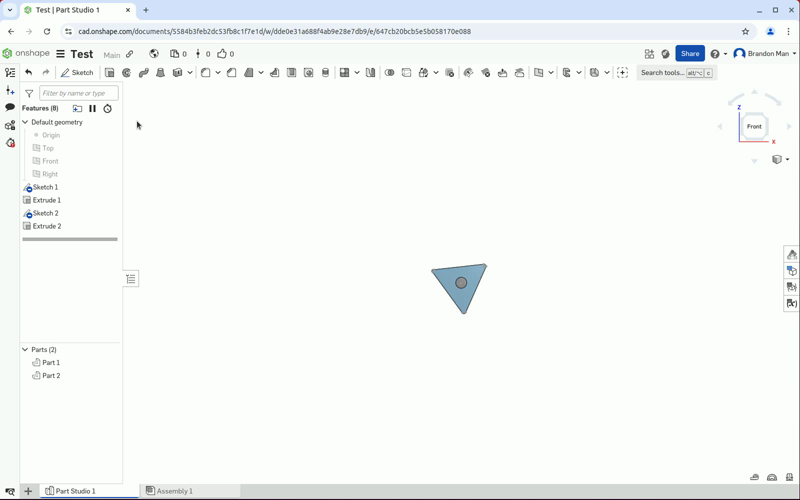
key(shift+7)
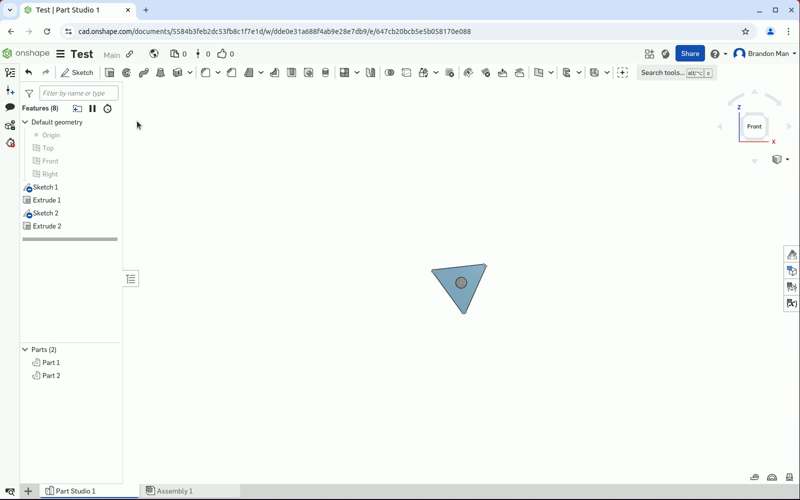
key(left, 2)
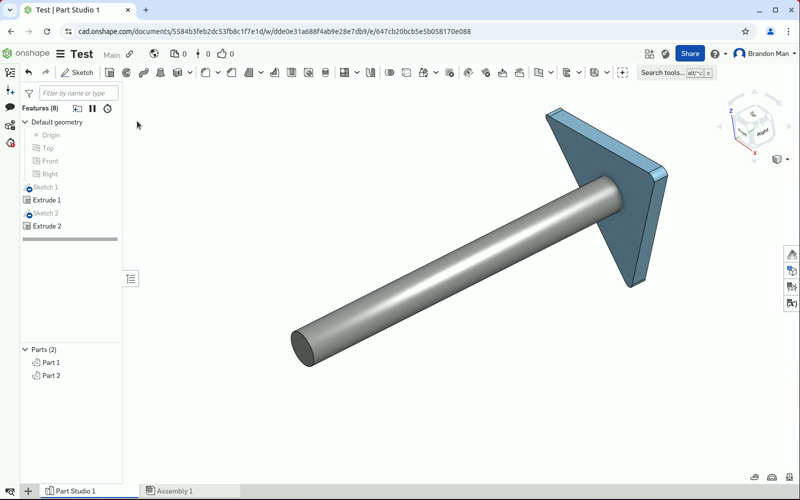
key(down, 2)
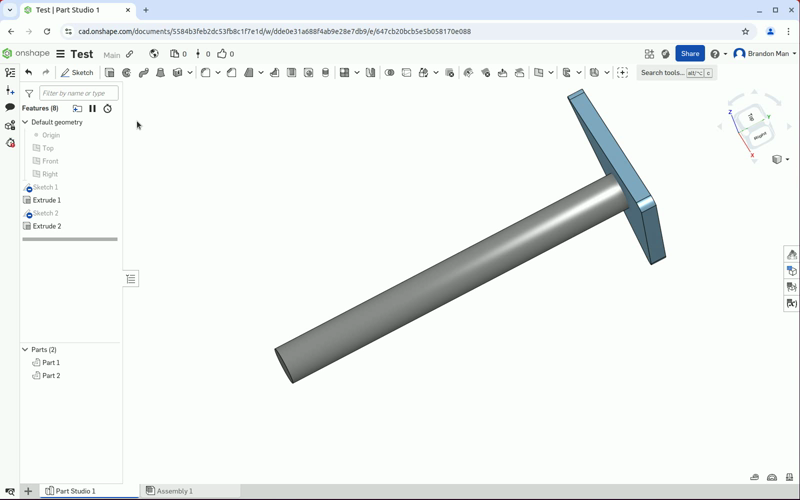
key(up, 2)
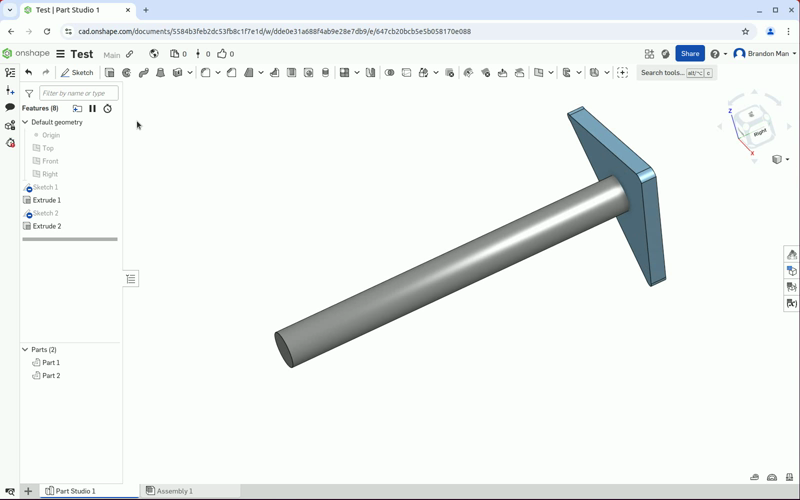
key(right, 2)
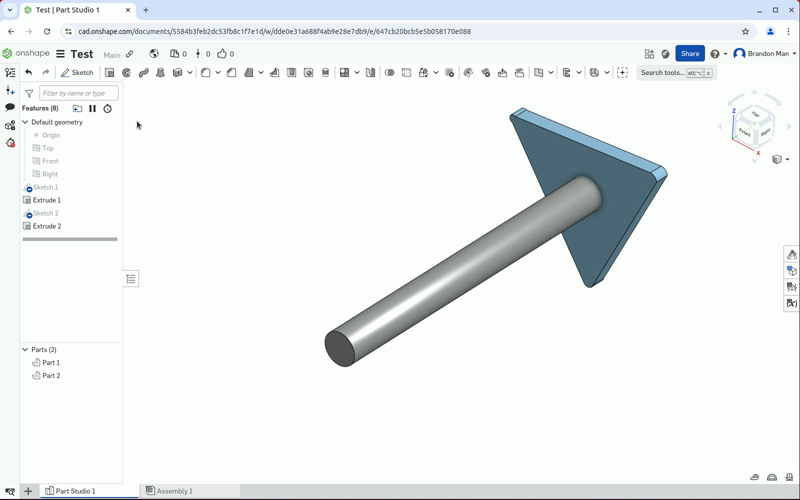
mouse_move(73, 189)
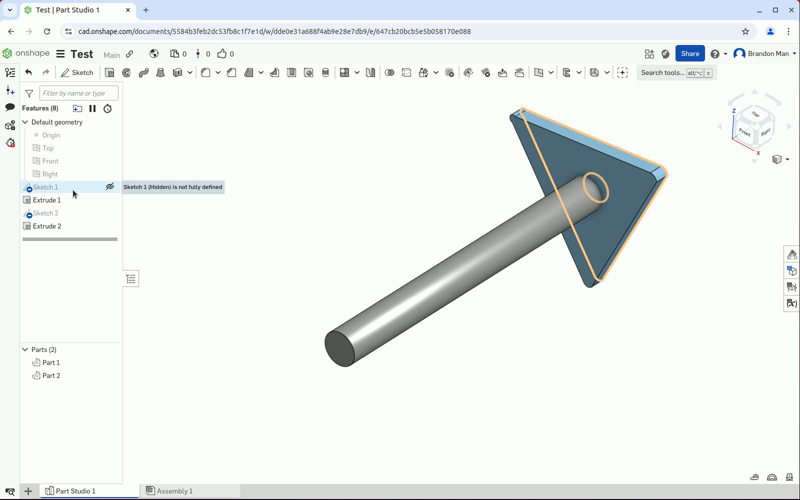
click(73, 189)